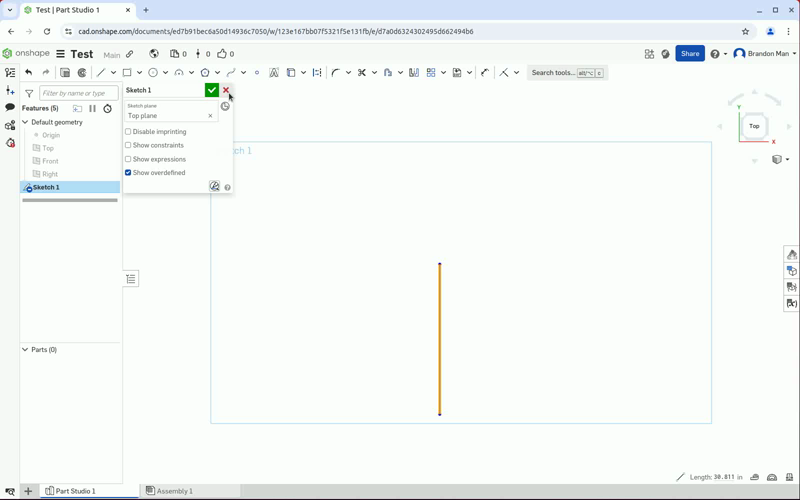
key(shift+h)
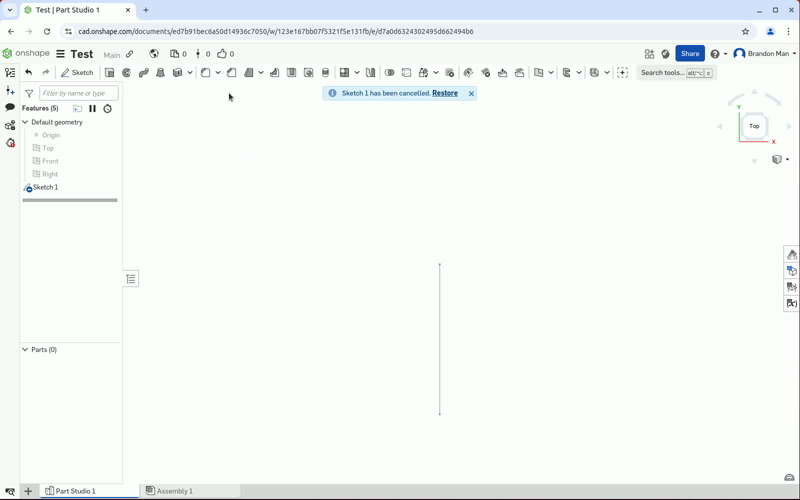
key(shift+s)
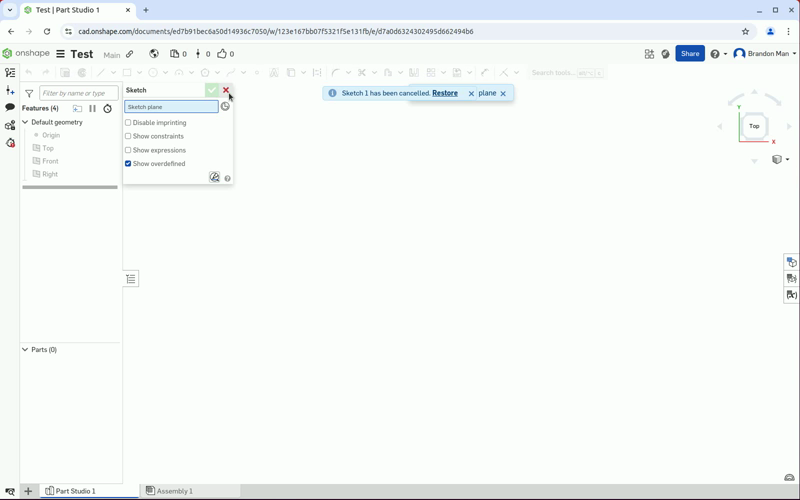
mouse_move(73, 150)
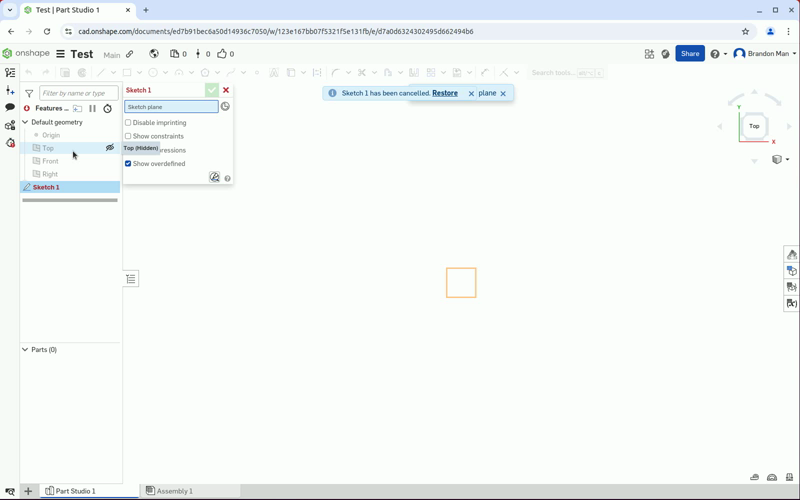
click(73, 150)
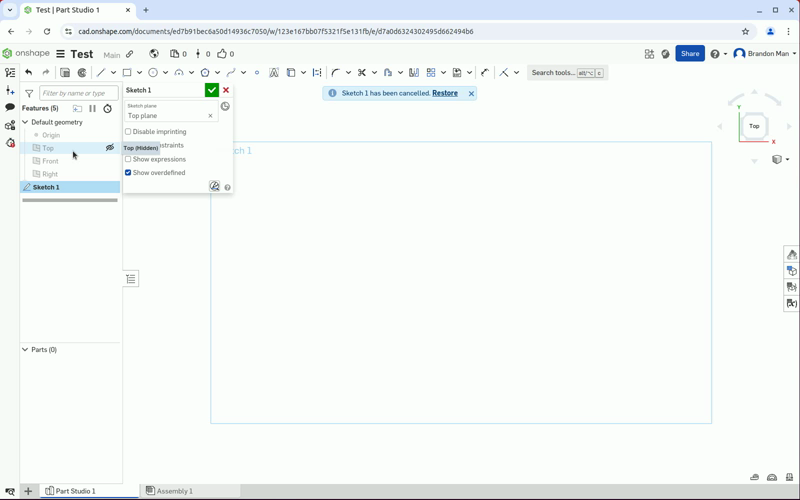
mouse_move(73, 352)
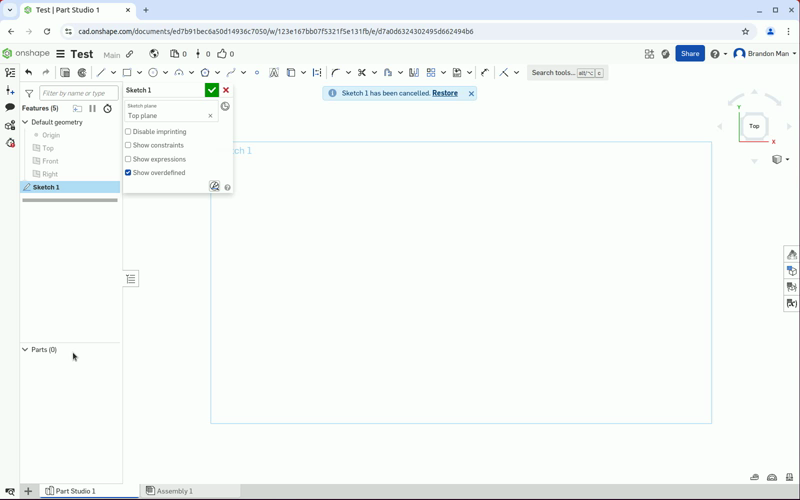
key(y)
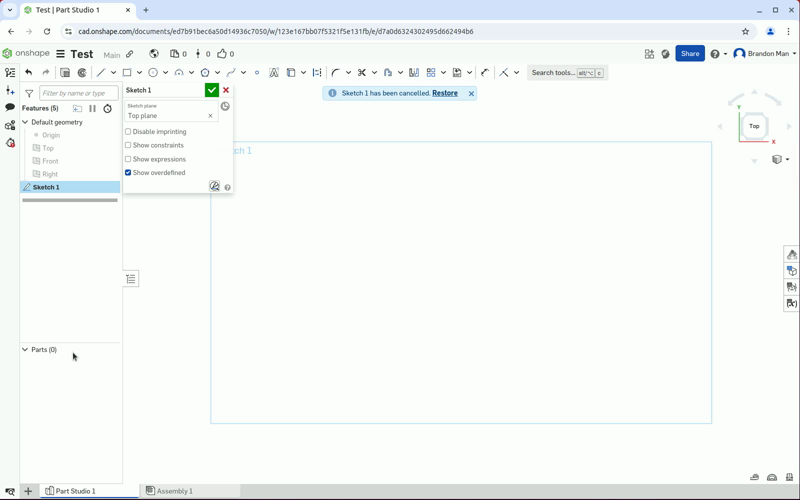
key(l)
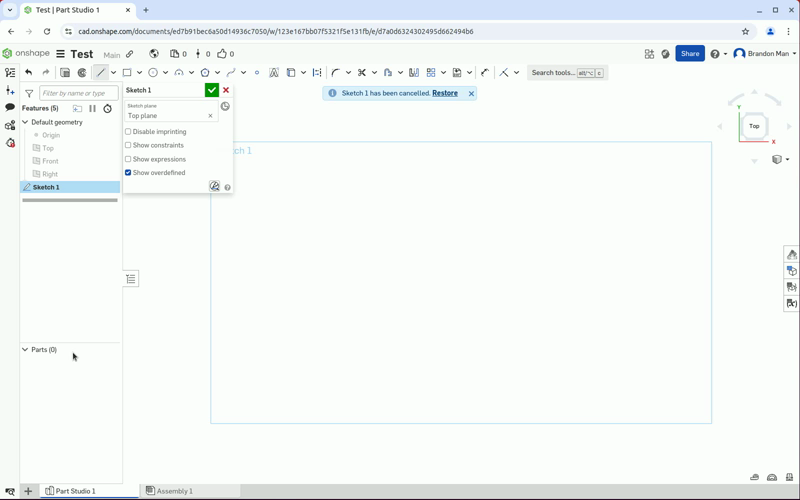
key_down(shift)
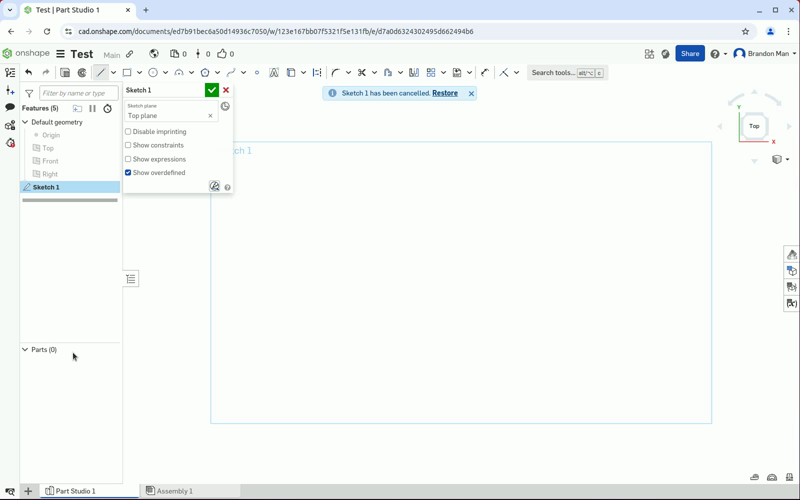
mouse_move(460, 360)
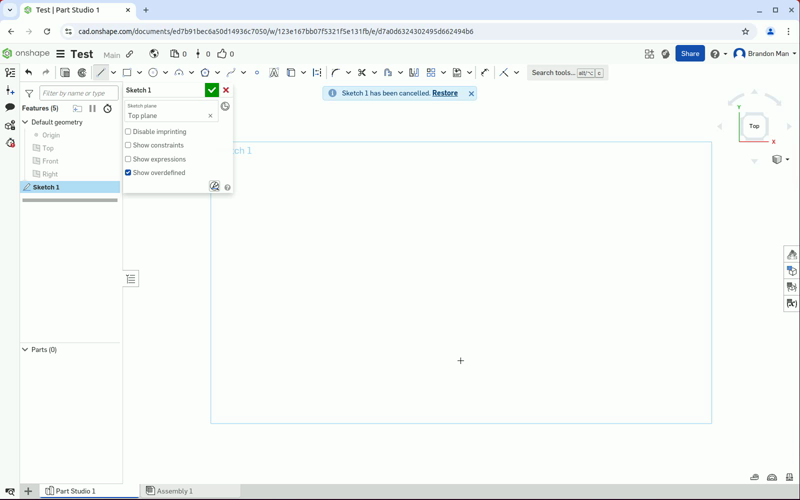
click(460, 360)
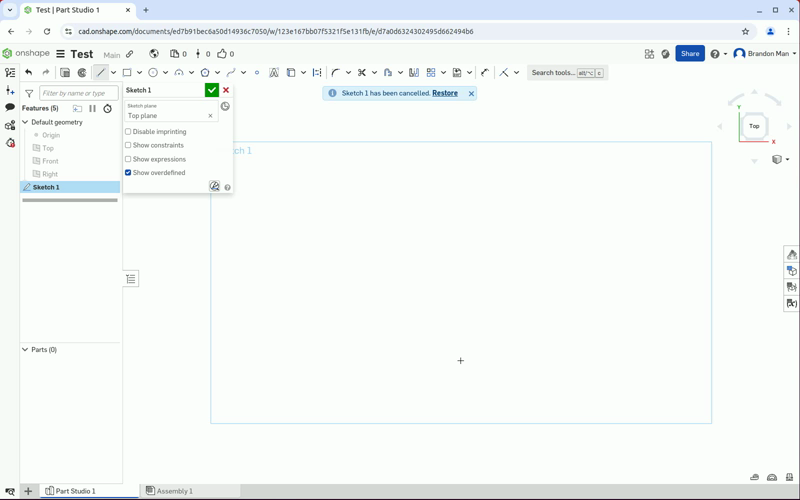
key_up(shift)
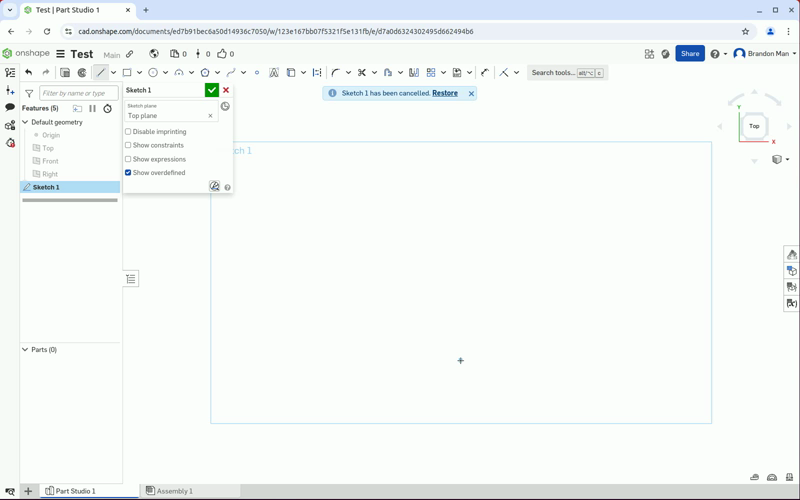
key_down(shift)
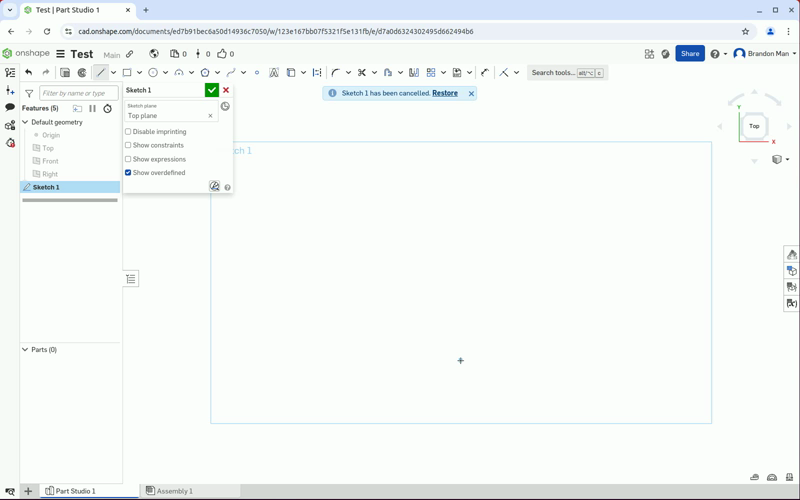
mouse_move(490, 360)
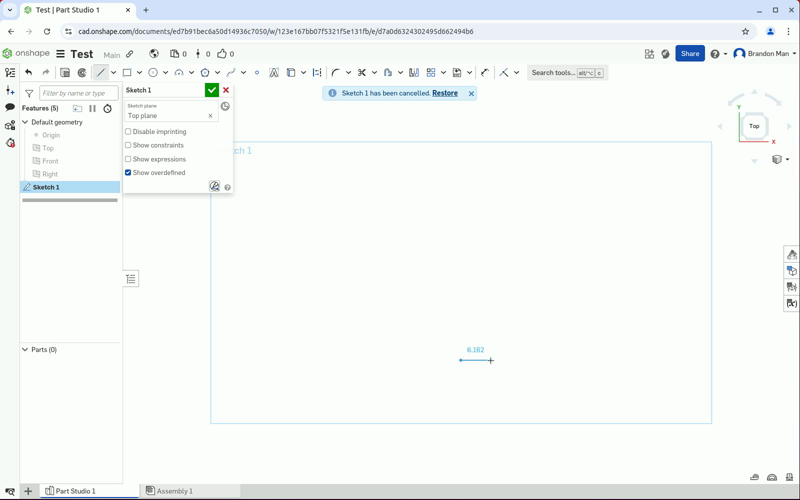
mouse_move(464, 360)
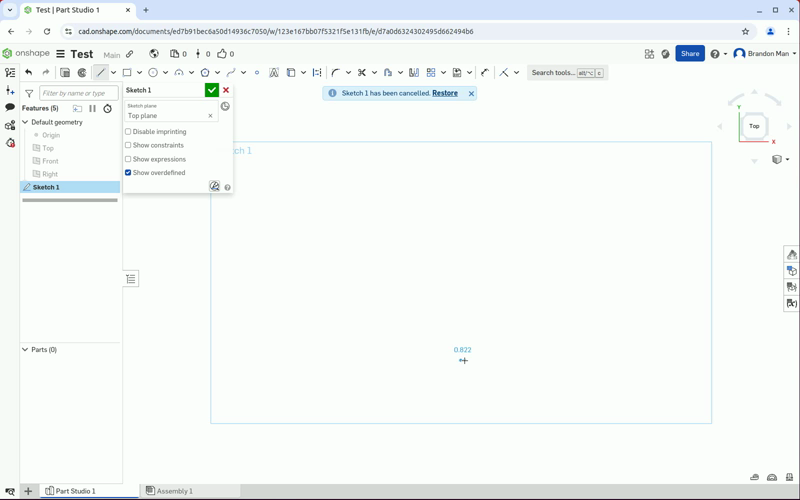
scroll(6)
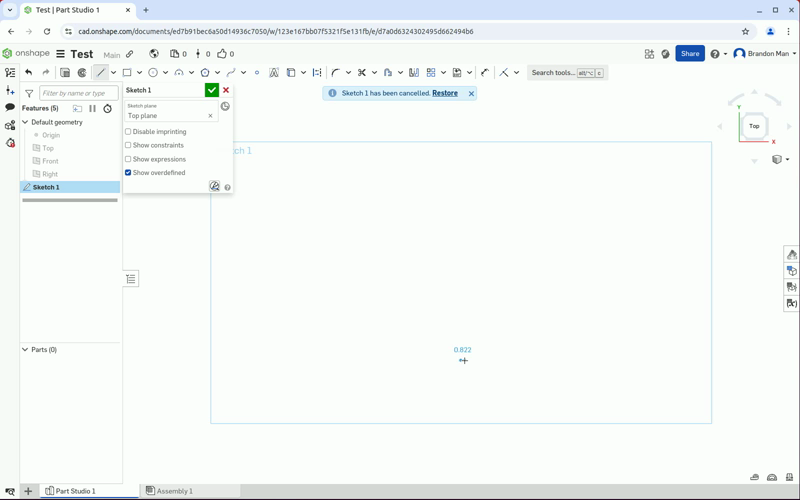
scroll(6)
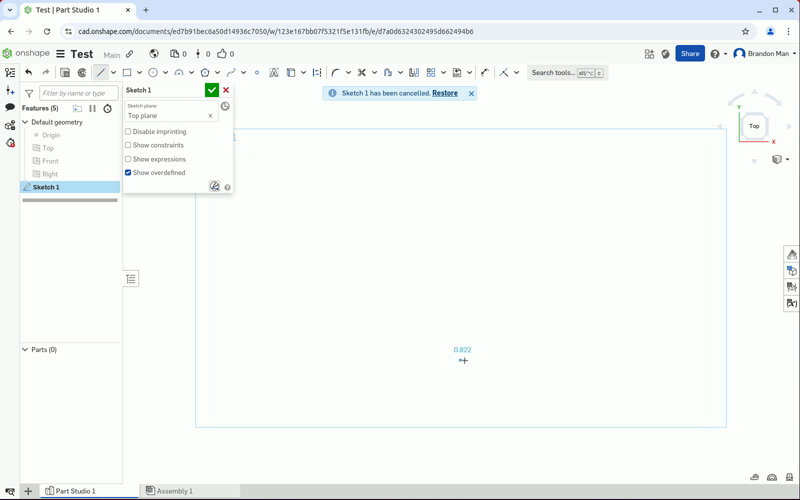
scroll(6)
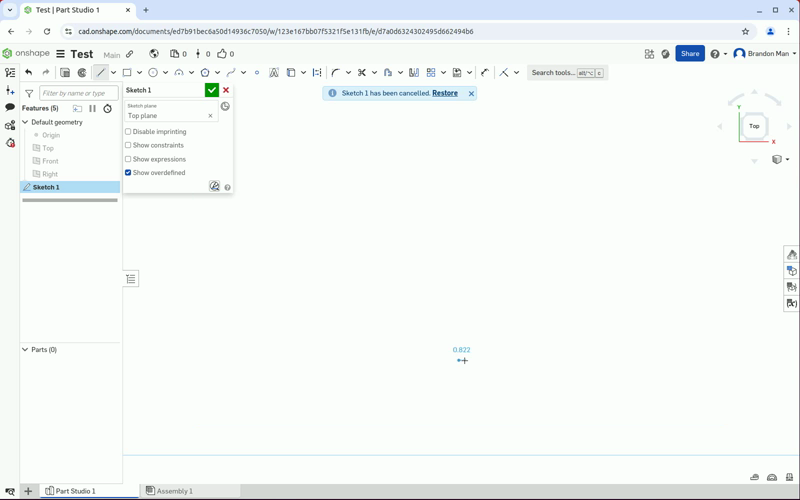
scroll(6)
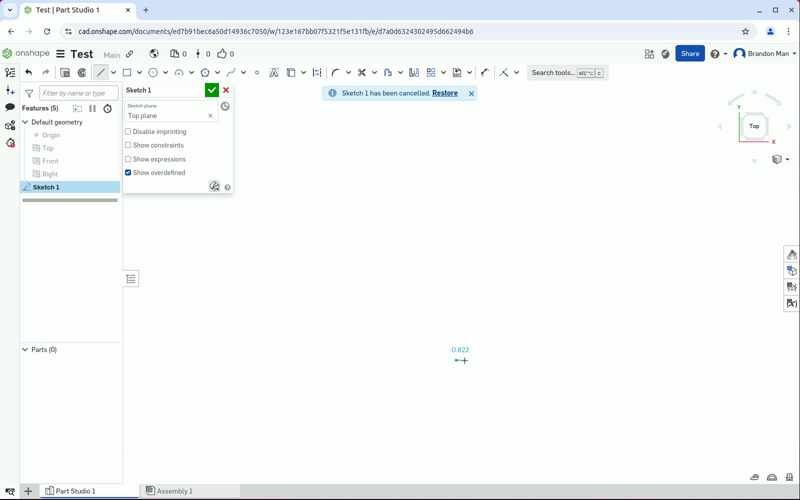
scroll(6)
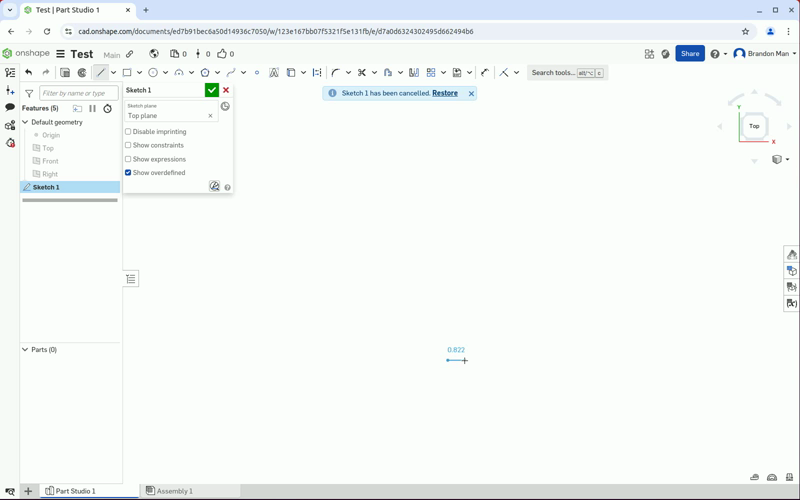
scroll(6)
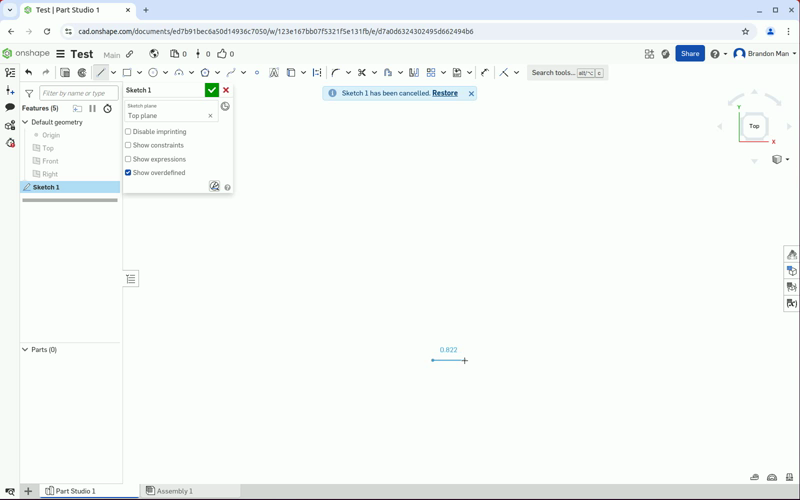
scroll(6)
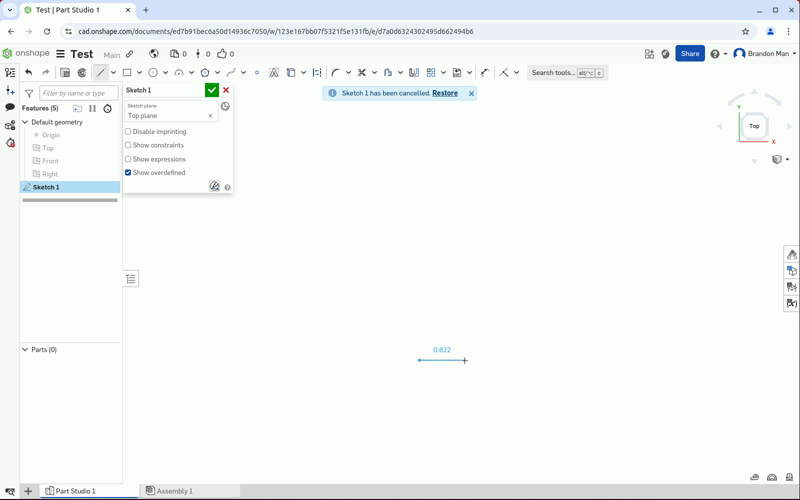
click(464, 360)
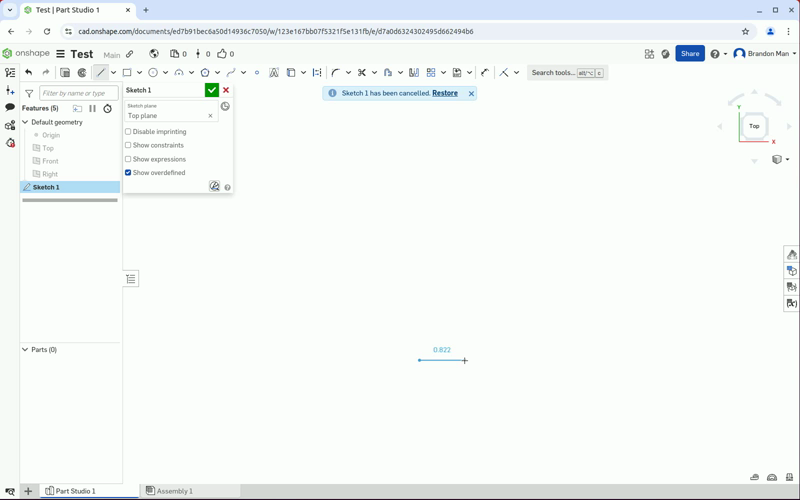
scroll(-6)
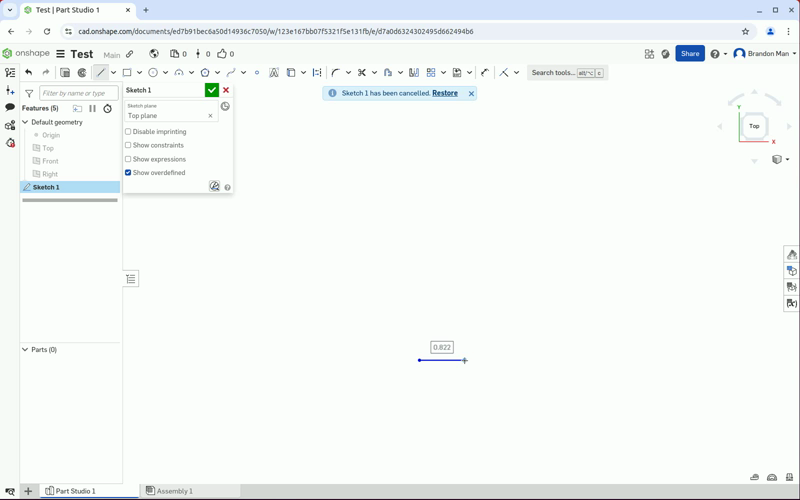
scroll(-6)
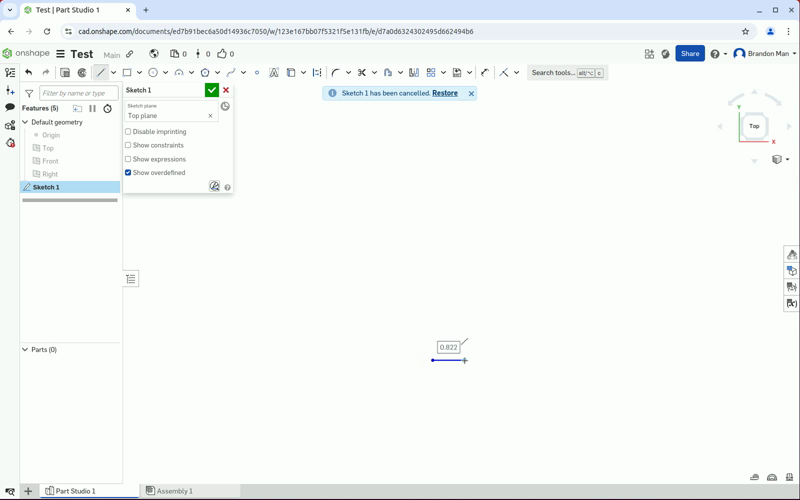
scroll(-6)
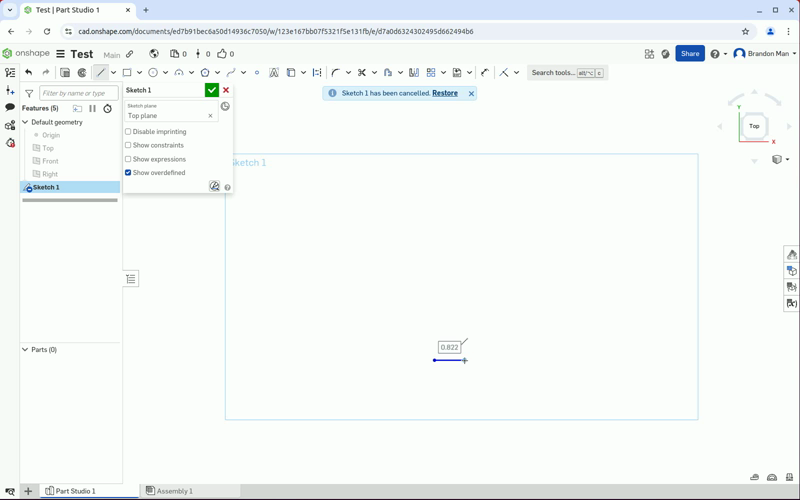
scroll(-6)
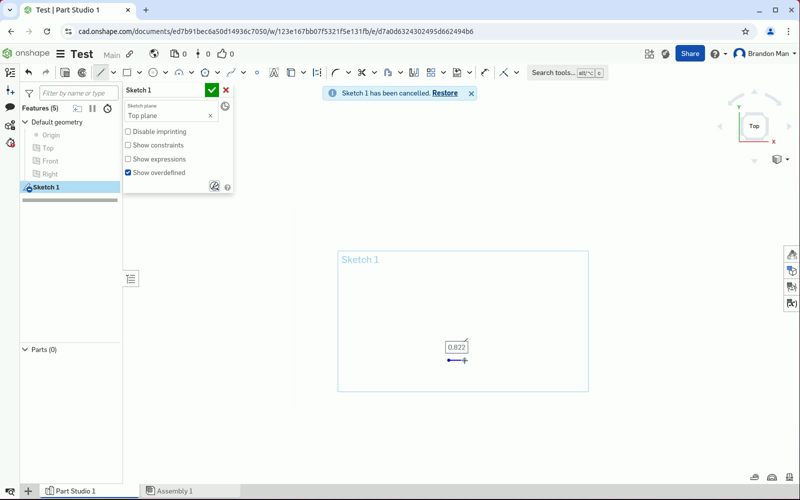
scroll(-6)
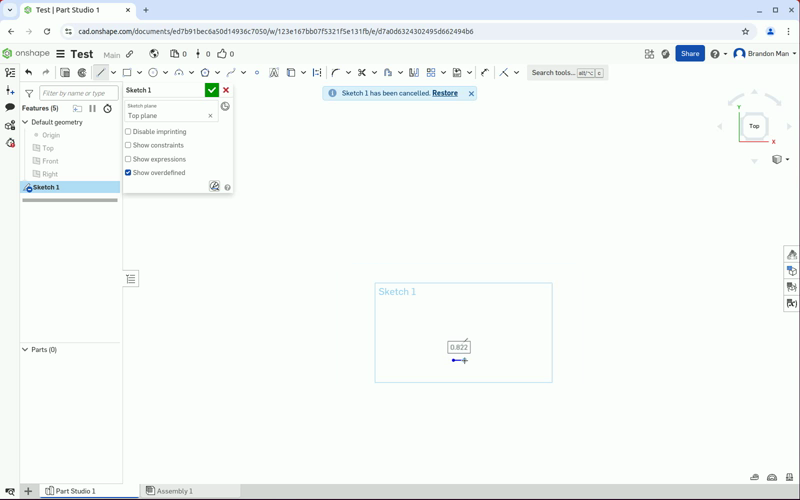
scroll(-6)
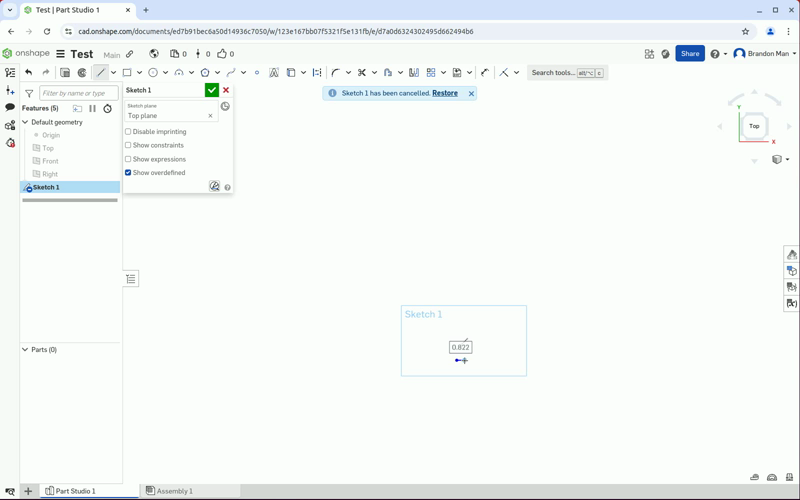
scroll(-6)
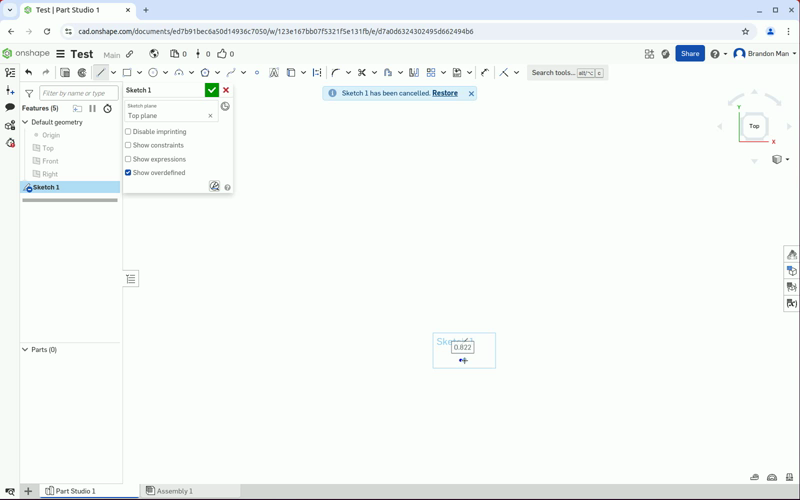
key_up(shift)
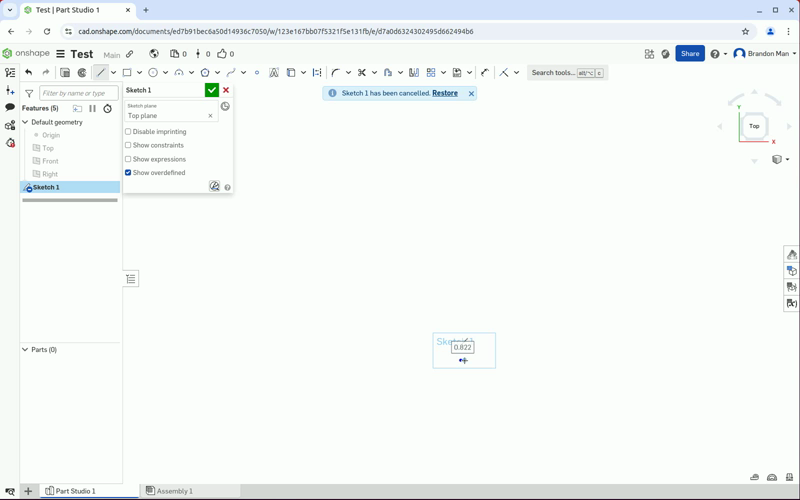
key_down(shift)
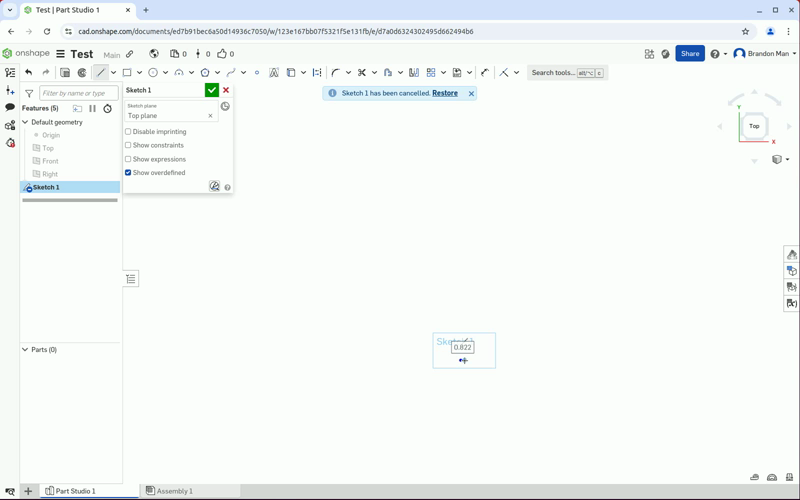
mouse_move(464, 171)
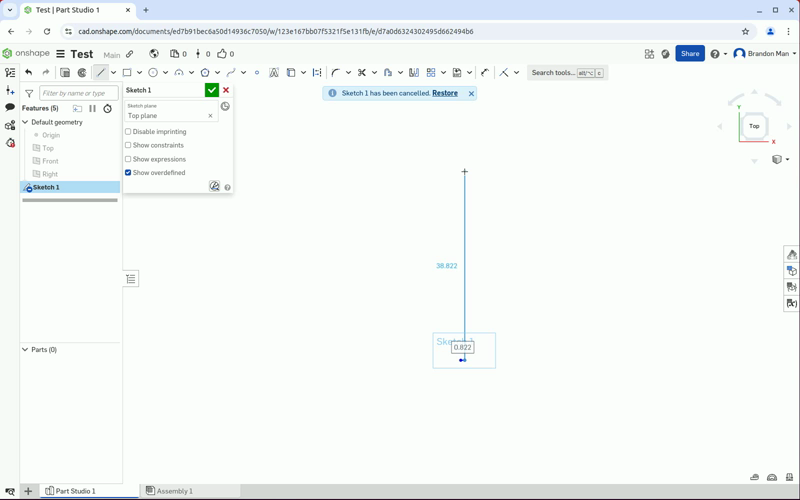
click(464, 171)
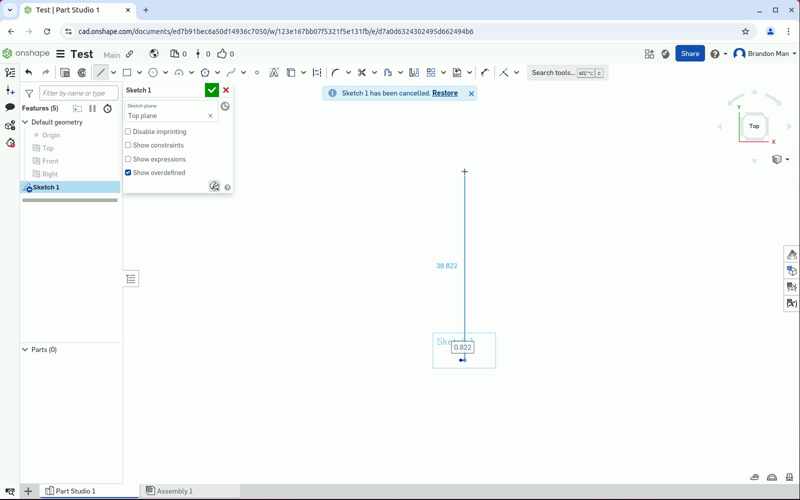
key_up(shift)
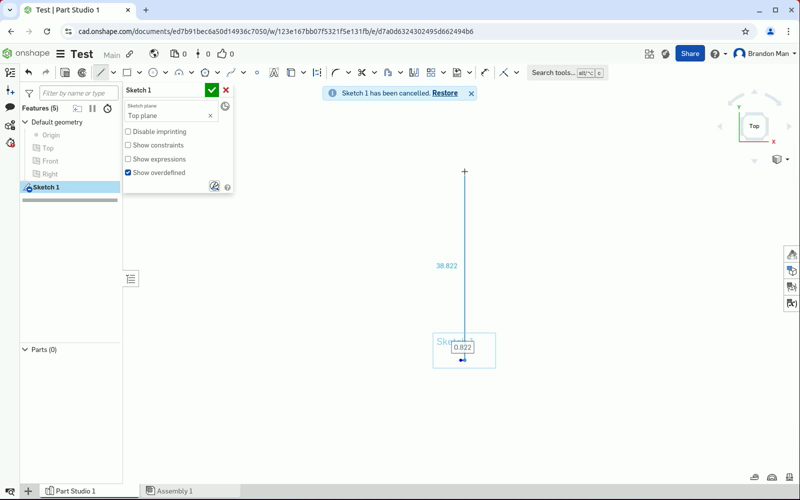
key_down(shift)
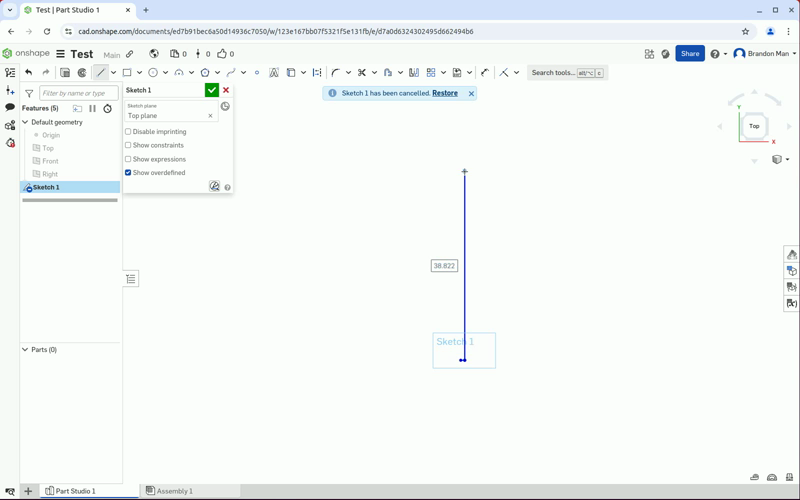
mouse_move(494, 171)
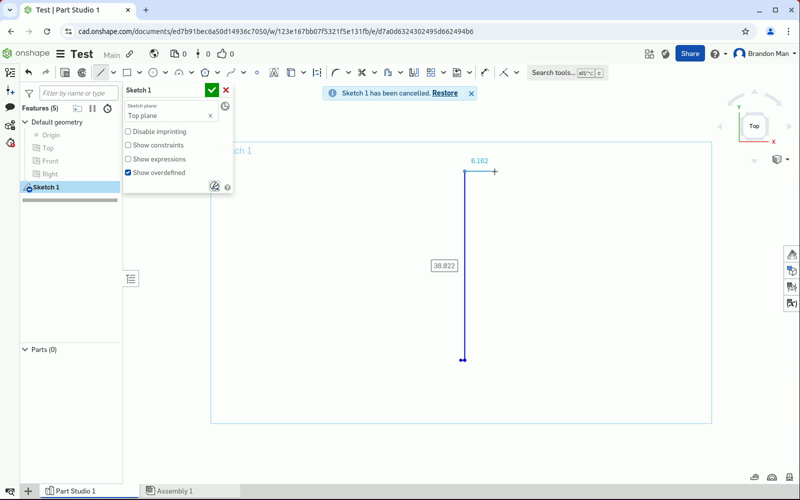
mouse_move(460, 171)
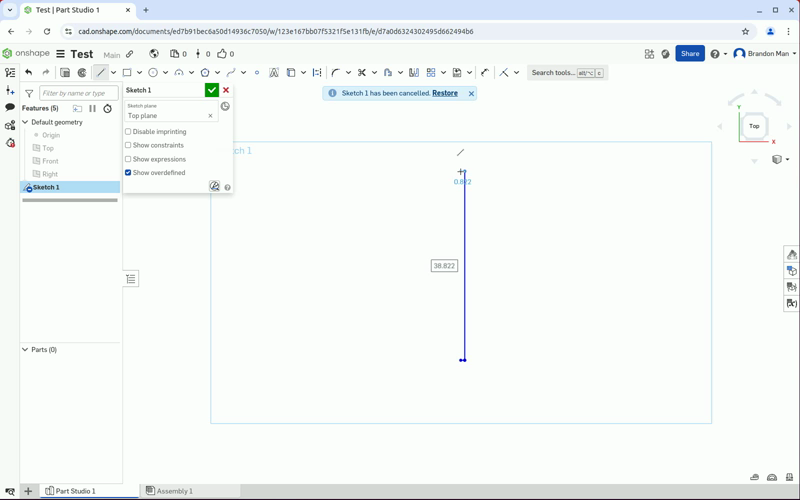
scroll(6)
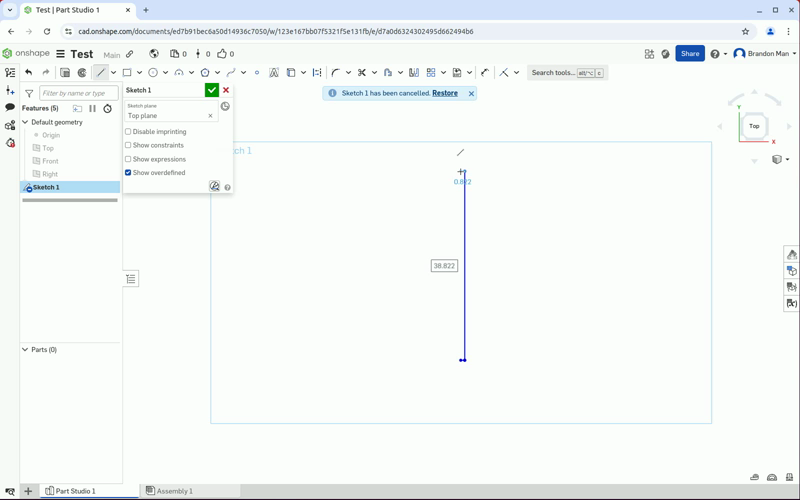
scroll(6)
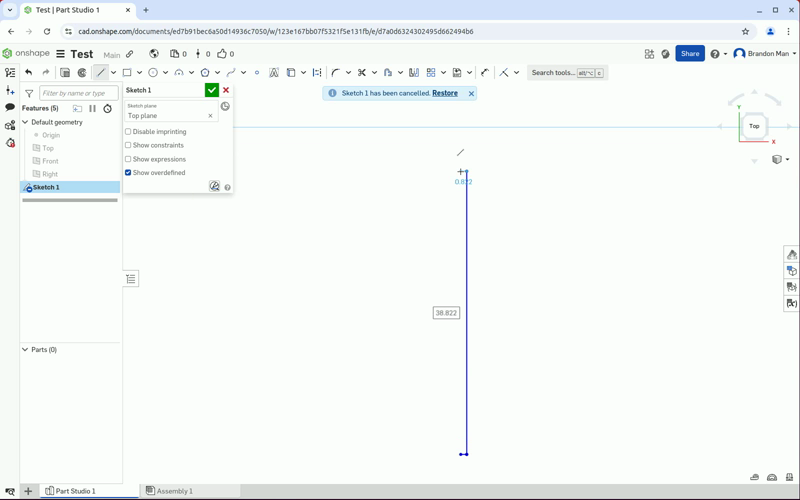
scroll(6)
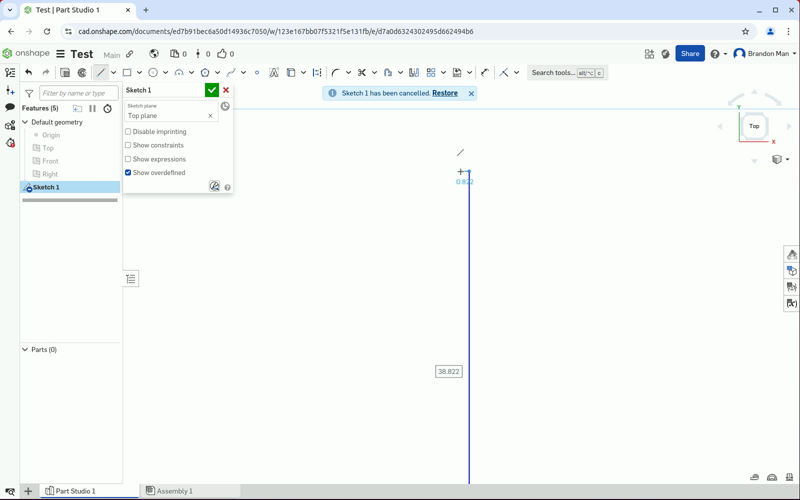
scroll(6)
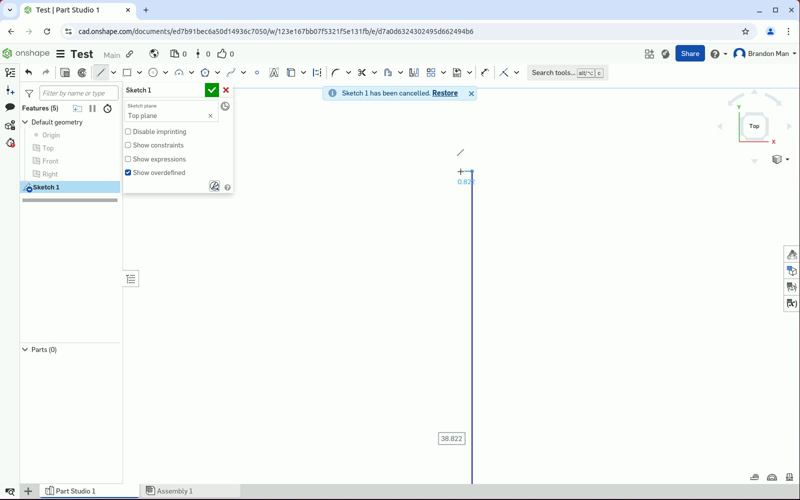
scroll(6)
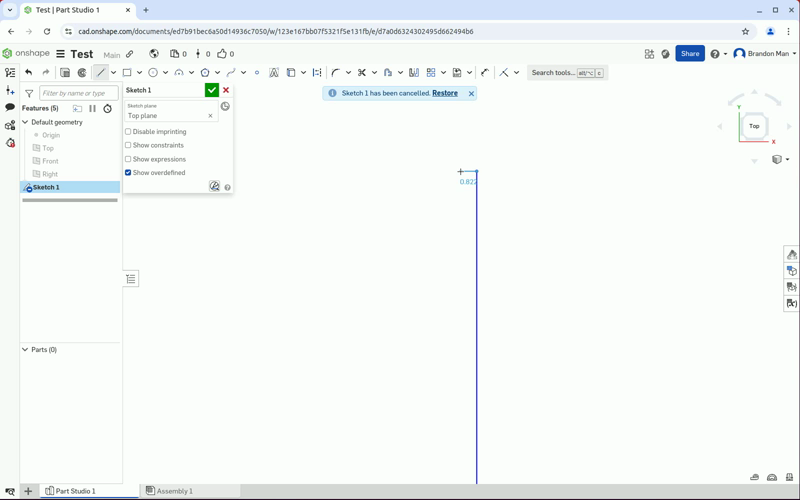
scroll(6)
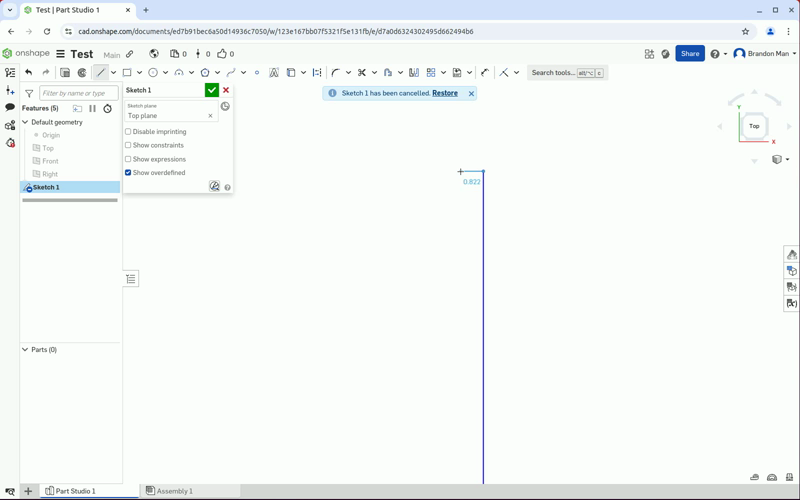
scroll(6)
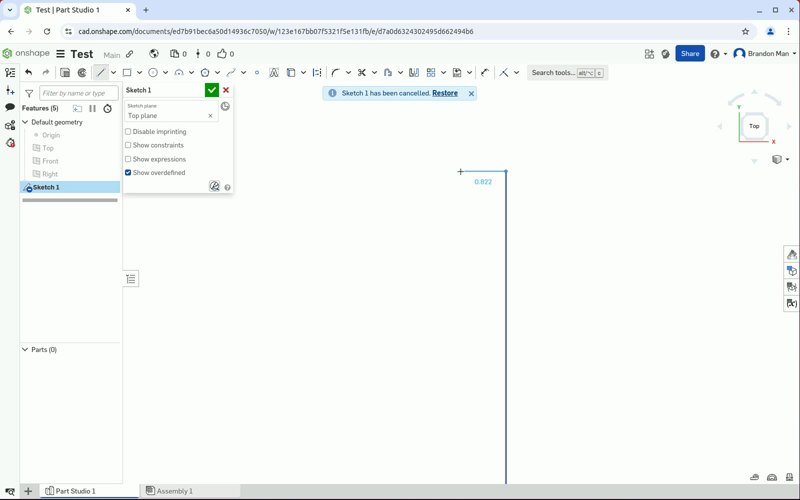
click(460, 171)
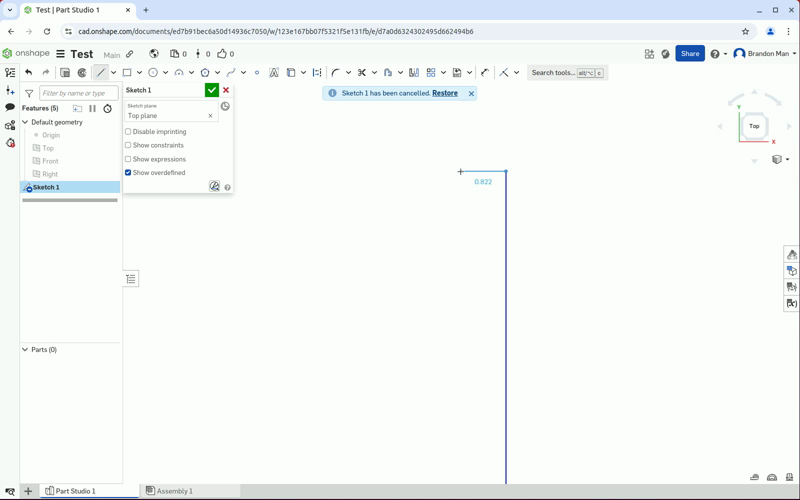
scroll(-6)
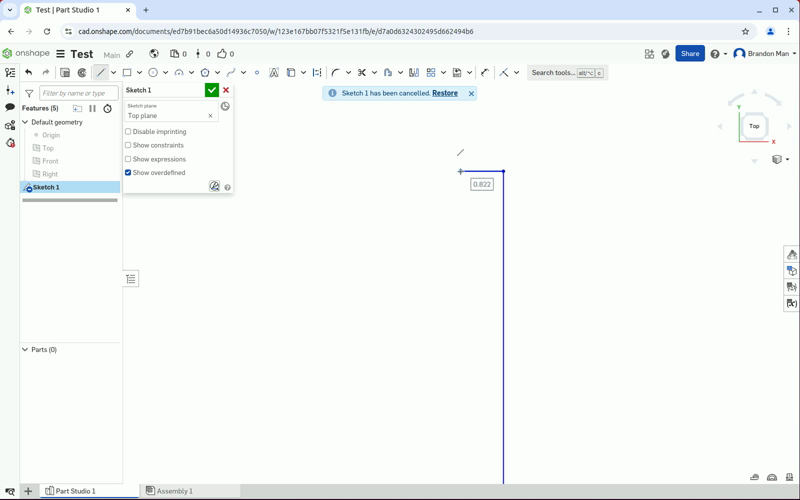
scroll(-6)
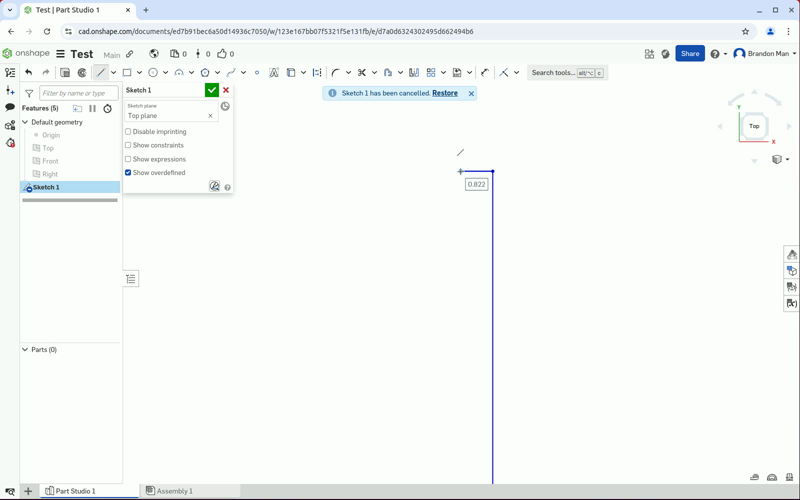
scroll(-6)
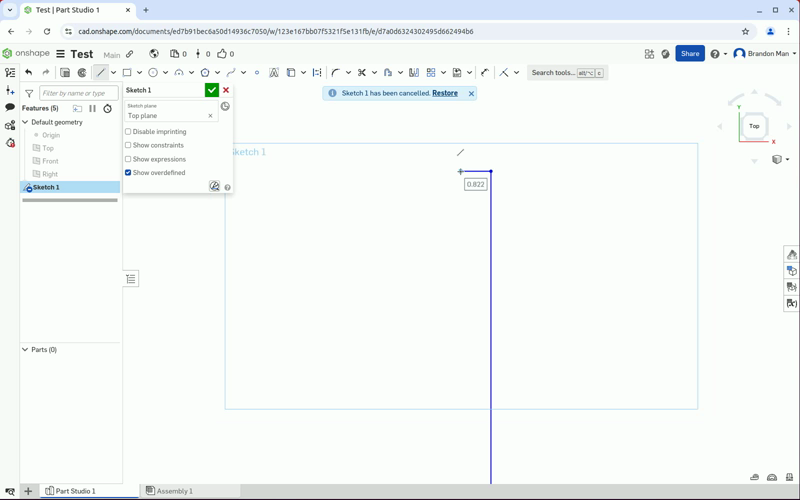
scroll(-6)
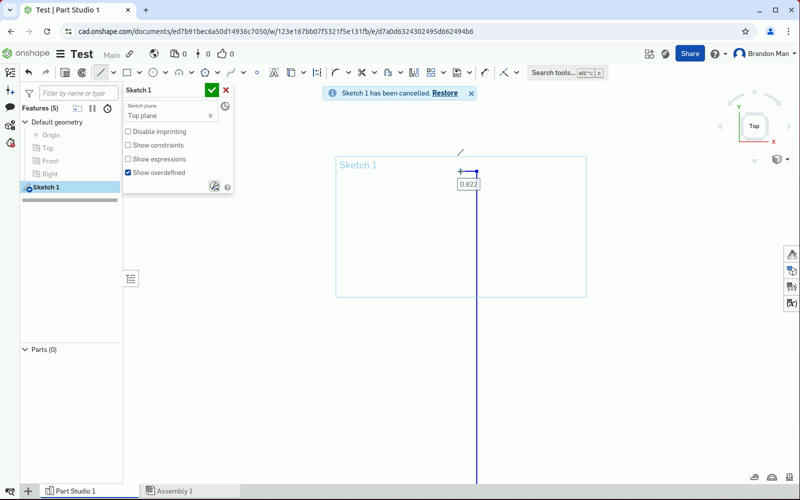
scroll(-6)
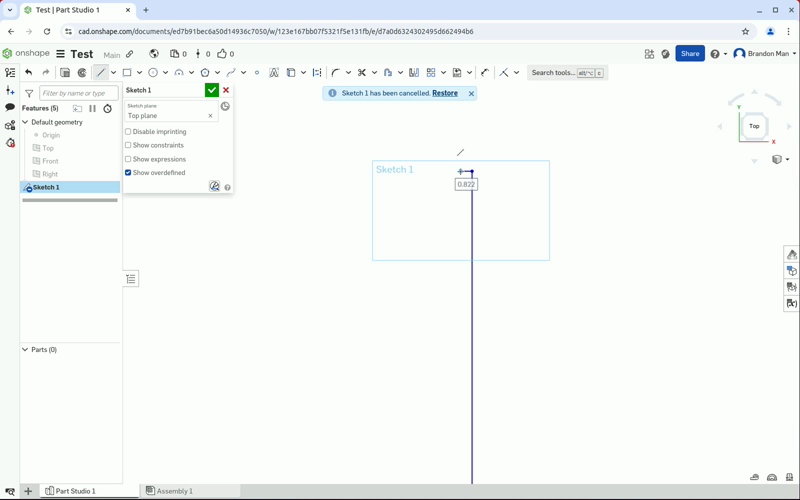
scroll(-6)
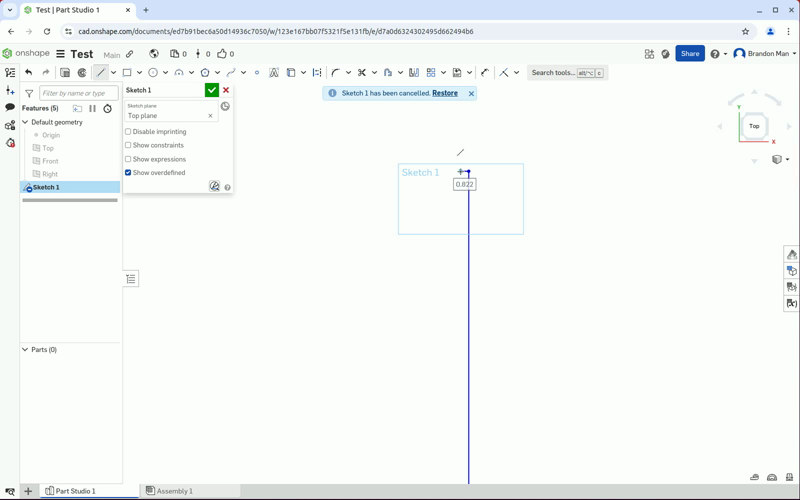
scroll(-6)
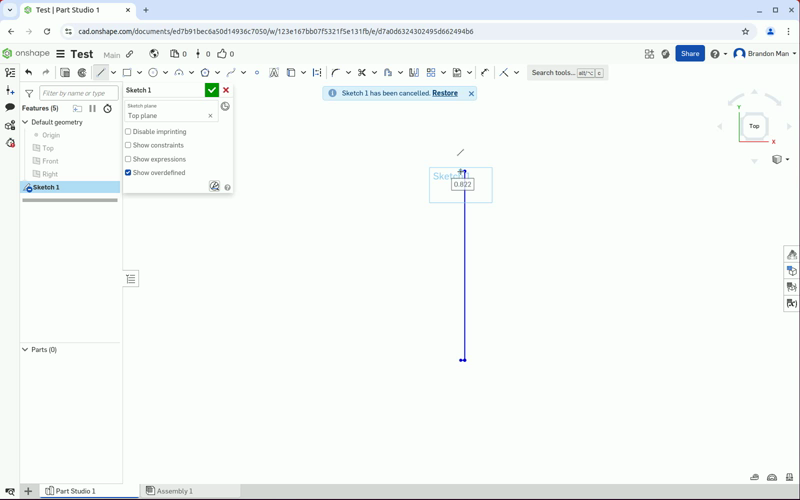
key_up(shift)
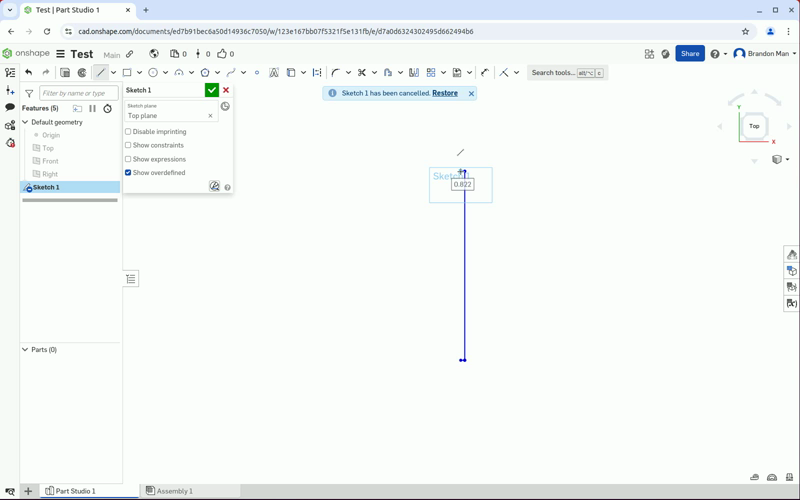
key_down(shift)
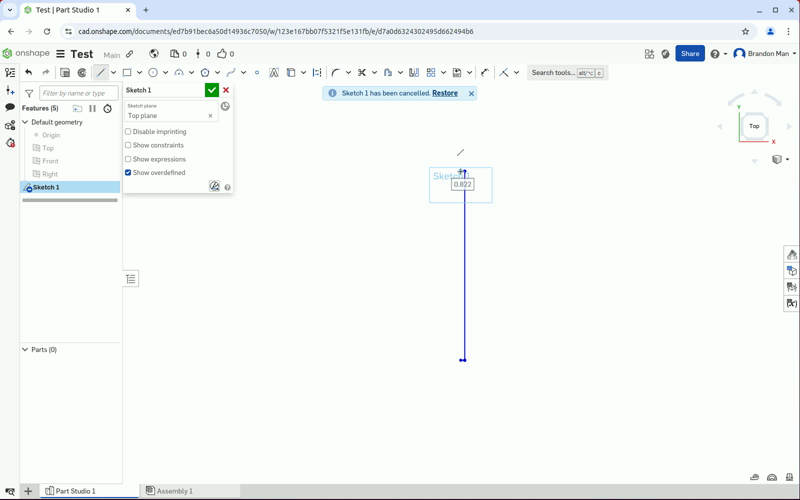
mouse_move(460, 360)
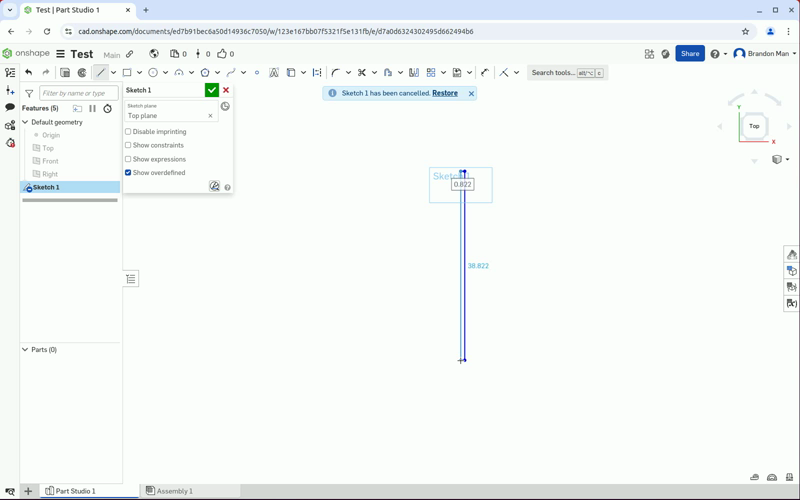
scroll(6)
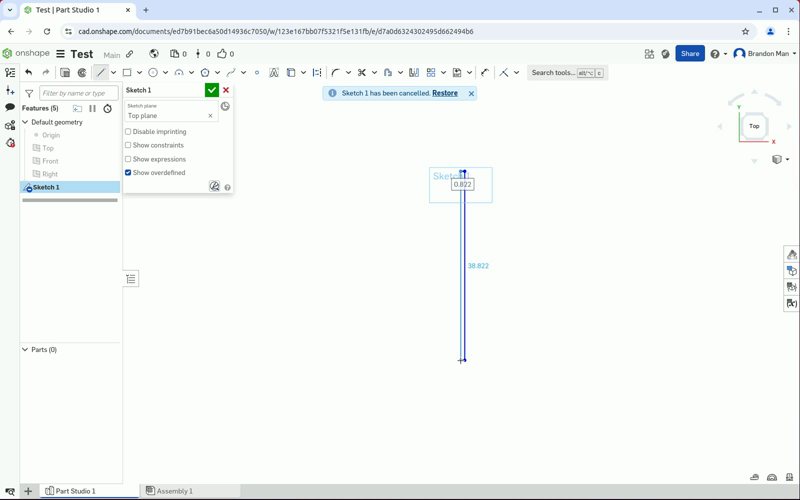
scroll(6)
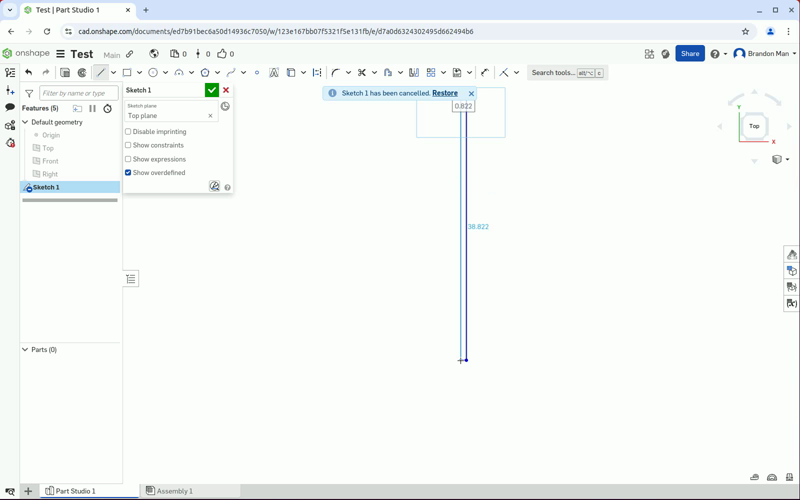
scroll(6)
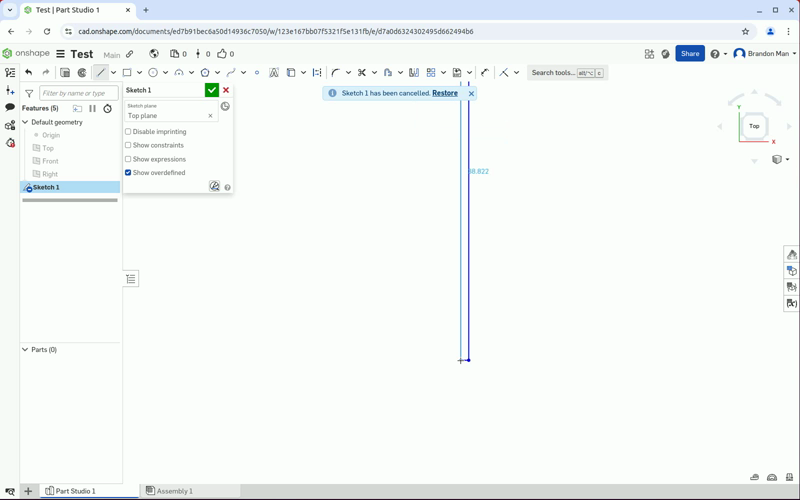
scroll(6)
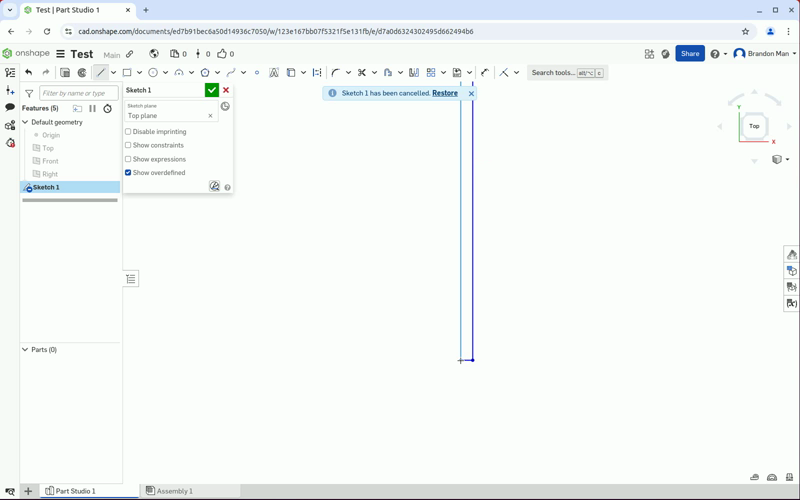
scroll(6)
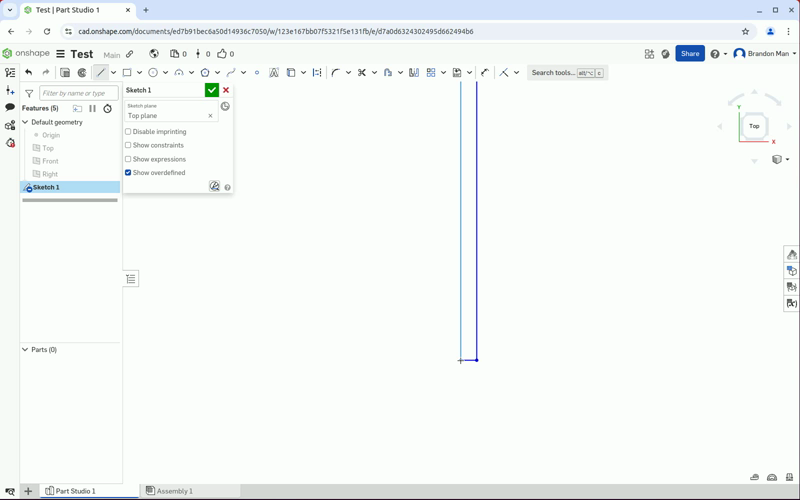
scroll(6)
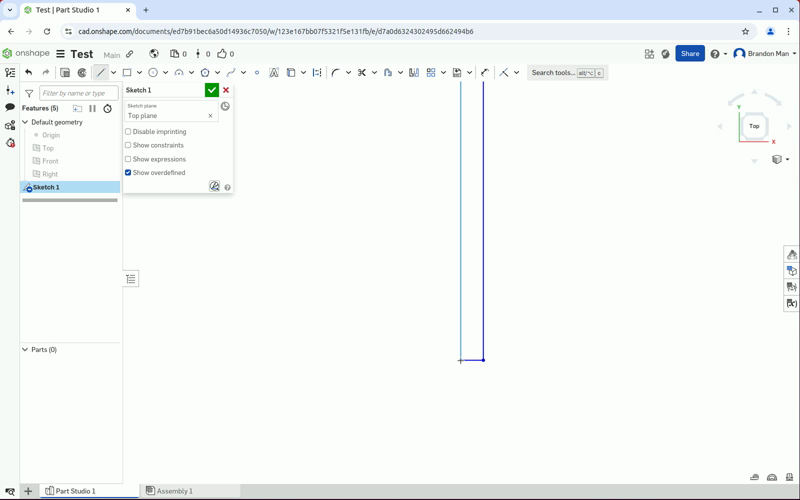
scroll(6)
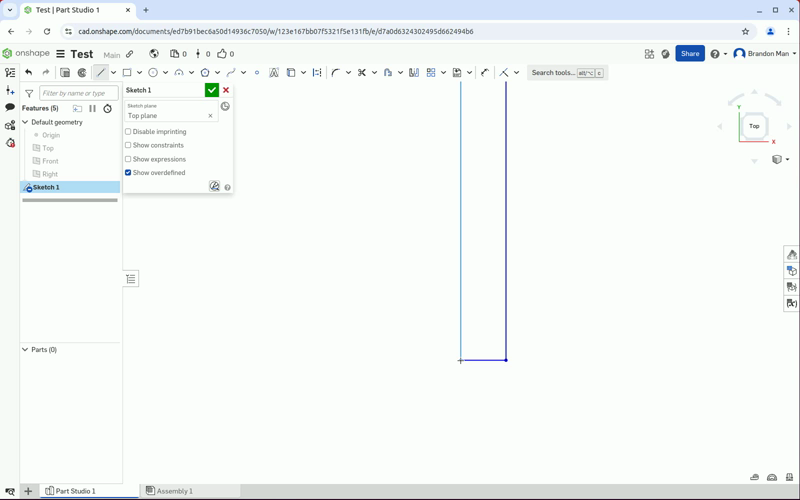
key_up(shift)
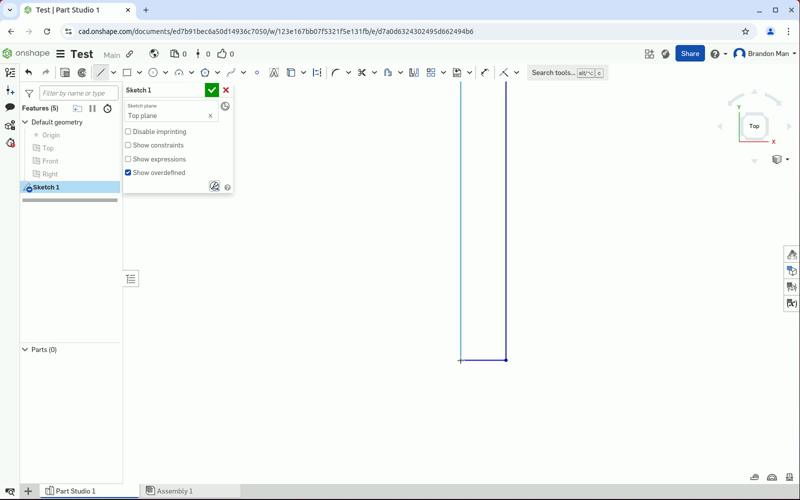
click(460, 360)
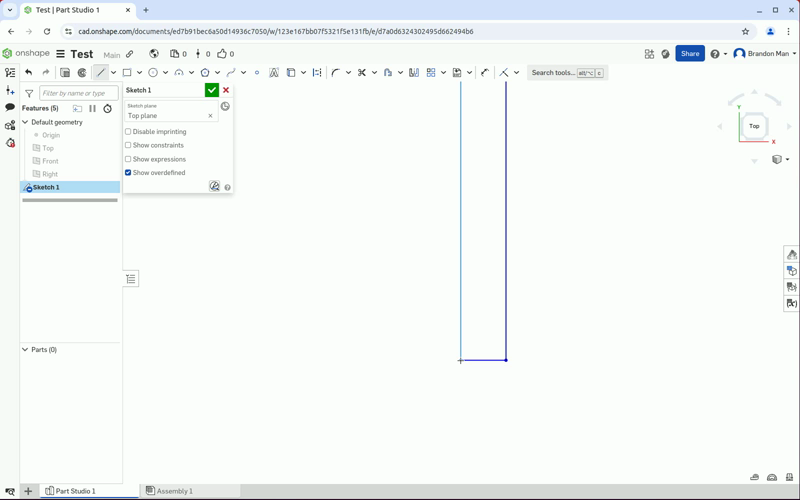
scroll(-6)
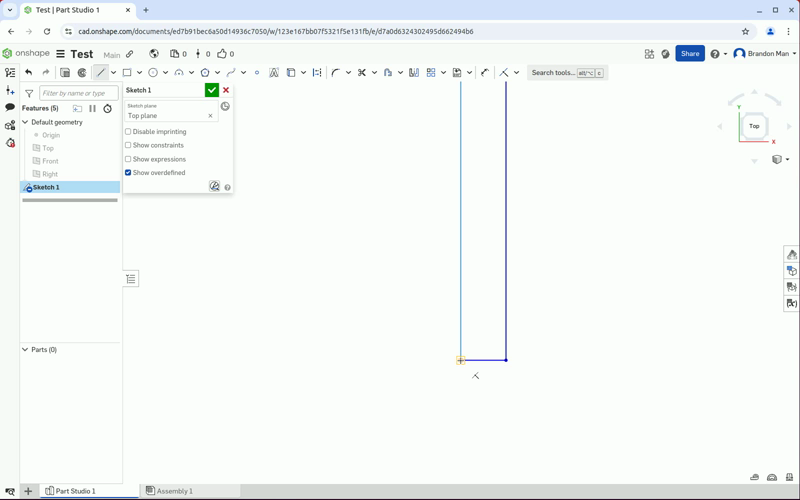
scroll(-6)
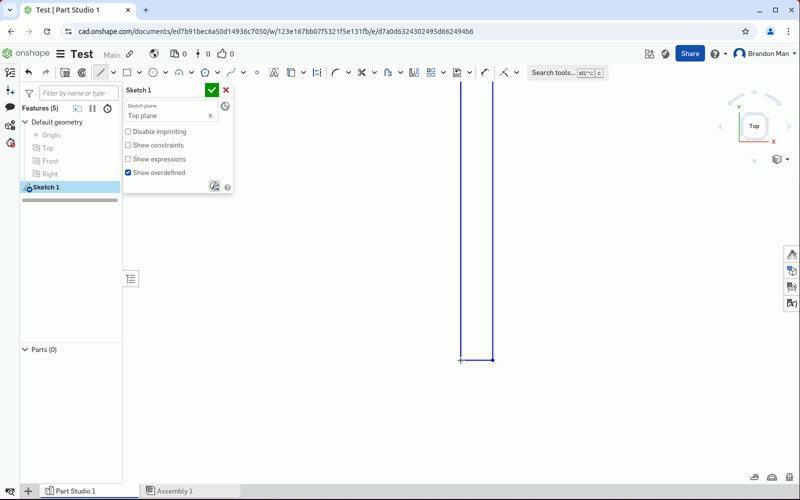
scroll(-6)
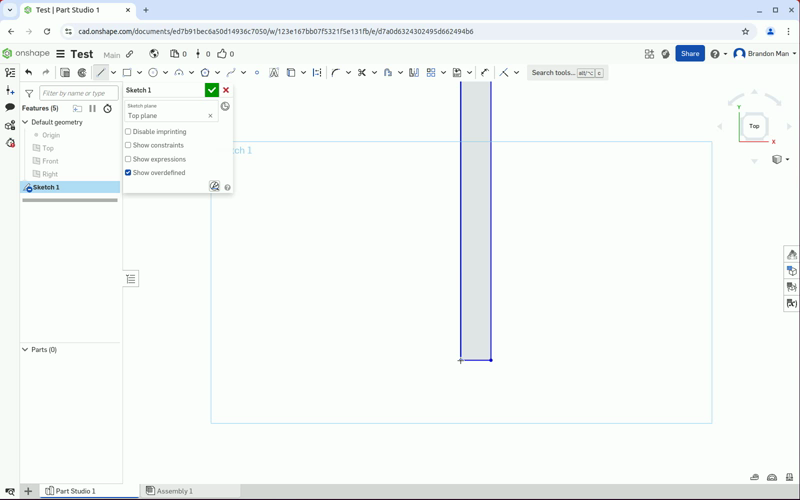
scroll(-6)
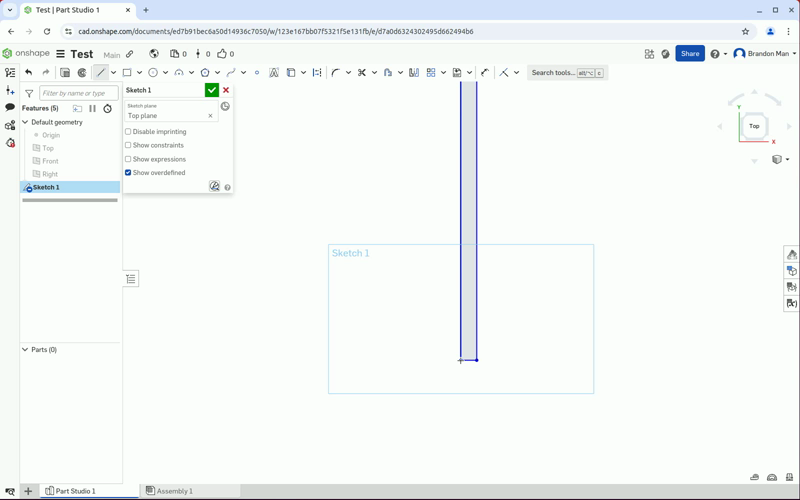
scroll(-6)
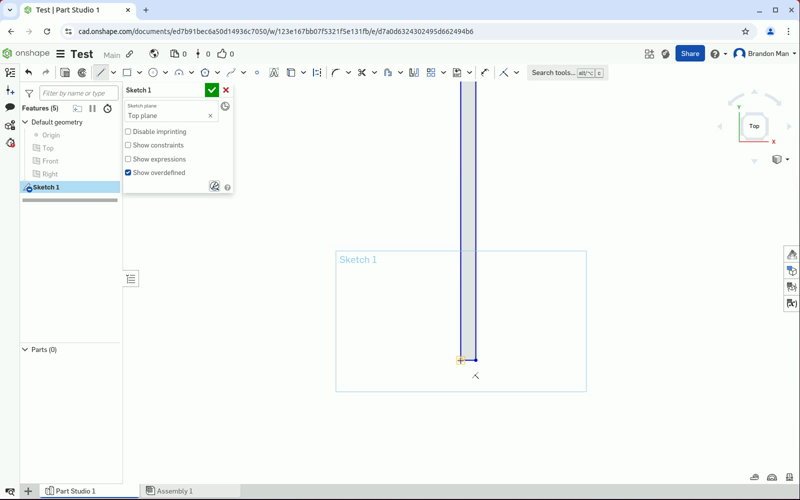
scroll(-6)
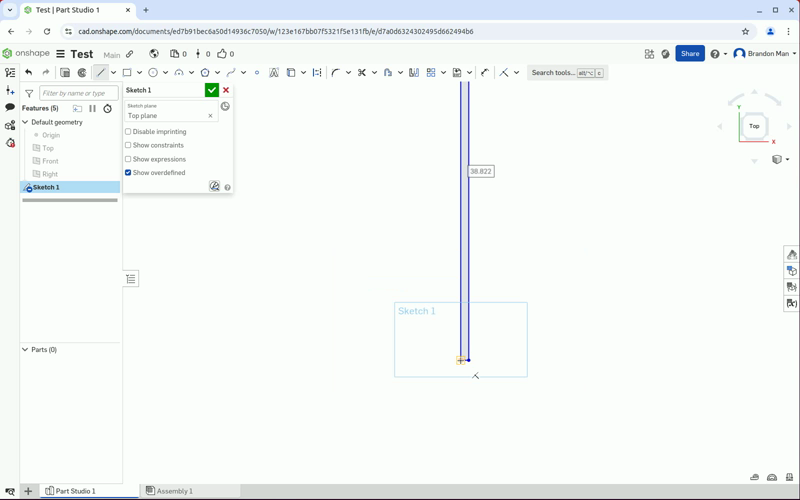
scroll(-6)
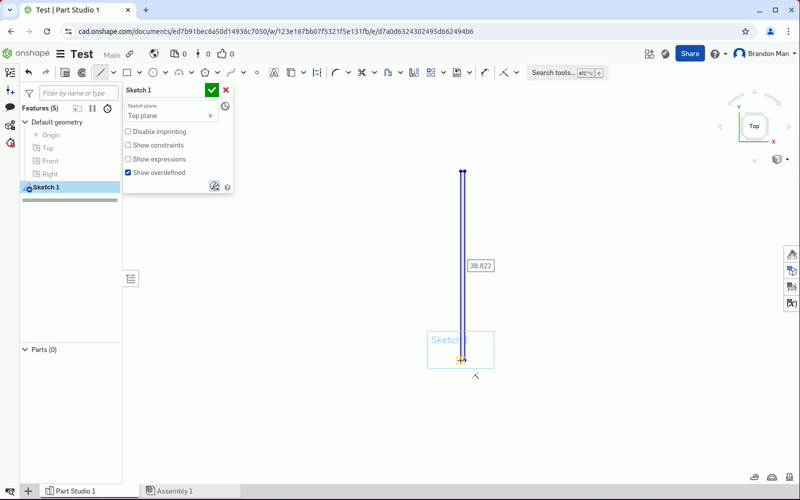
key(esc)
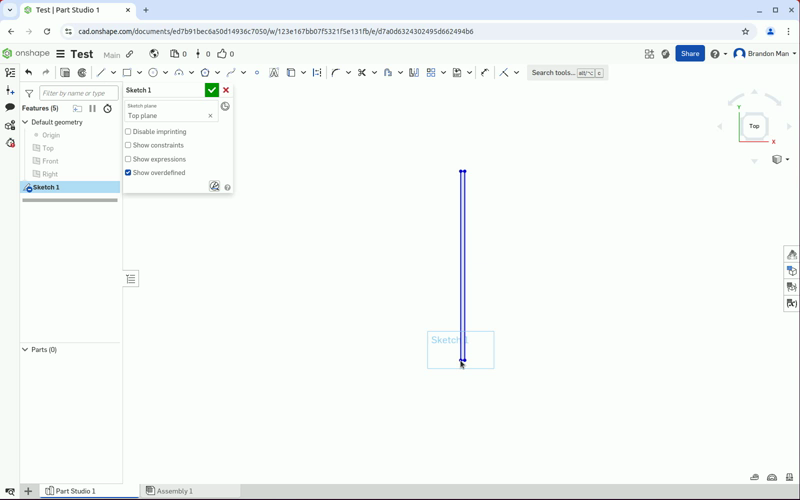
mouse_move(462, 172)
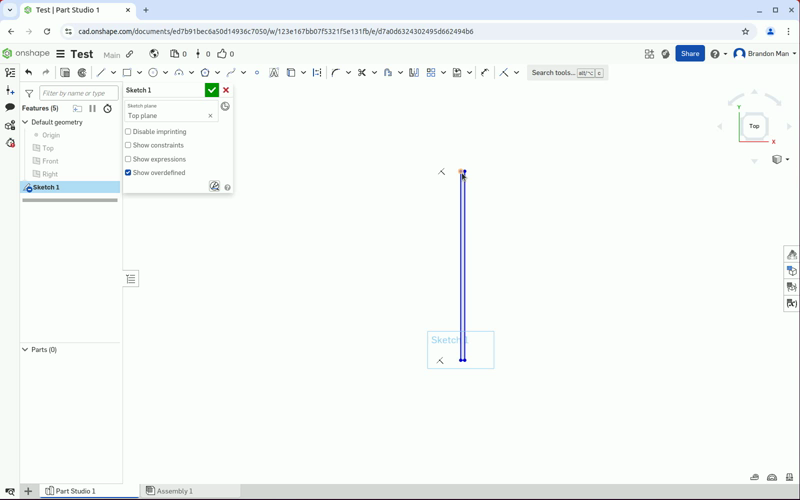
scroll(6)
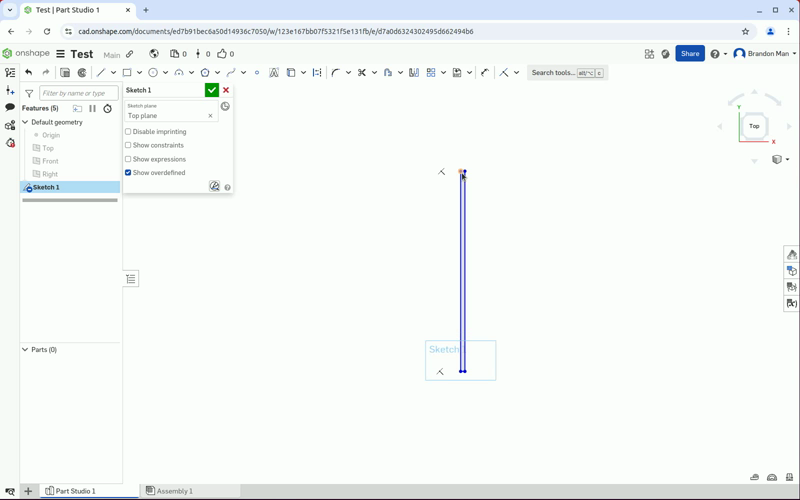
scroll(6)
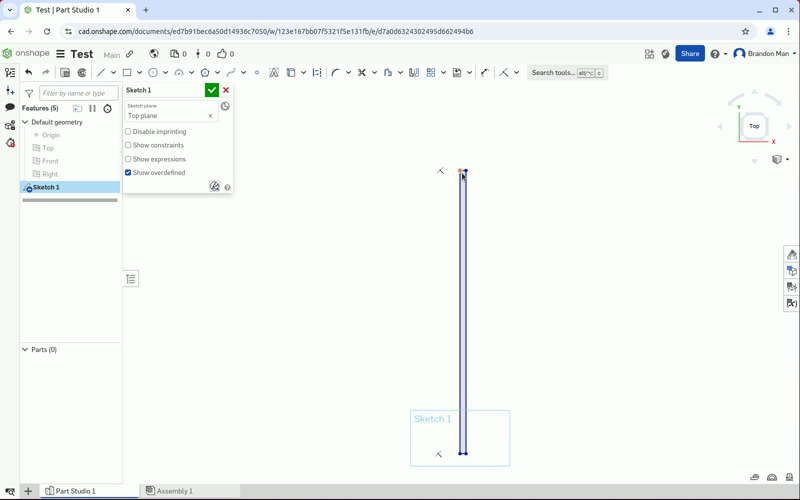
scroll(6)
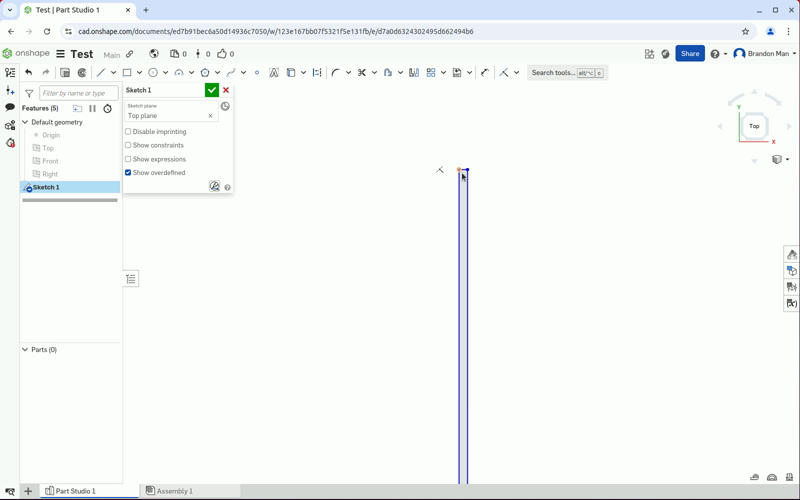
scroll(6)
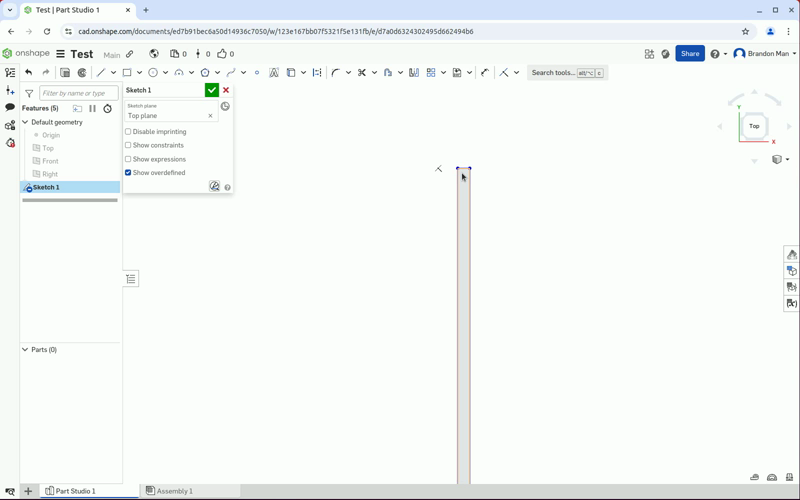
scroll(6)
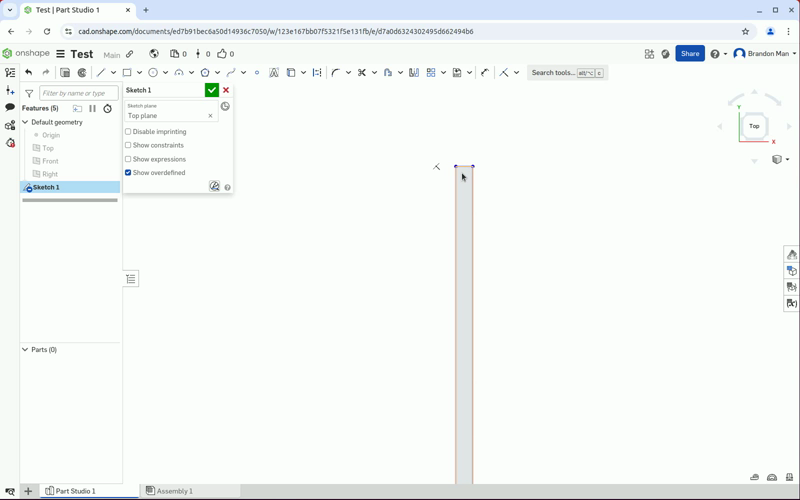
scroll(6)
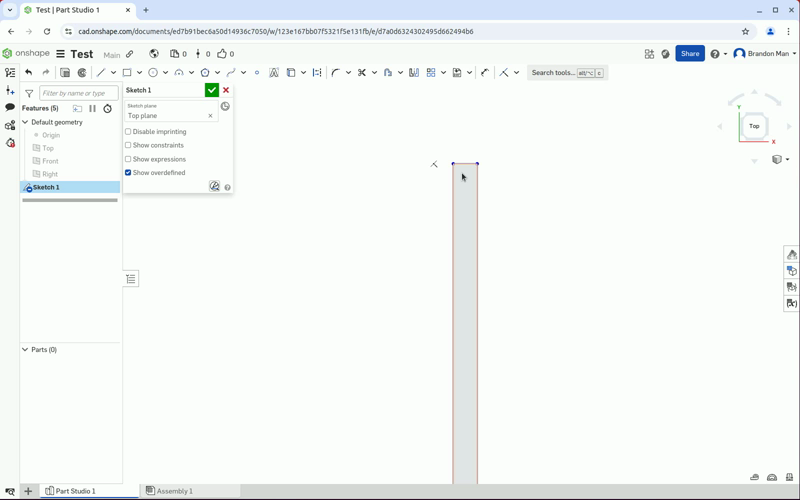
scroll(6)
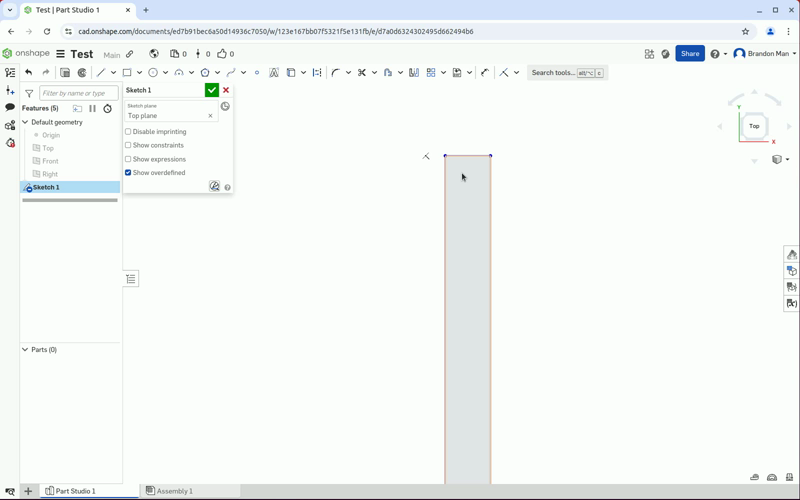
click(462, 172)
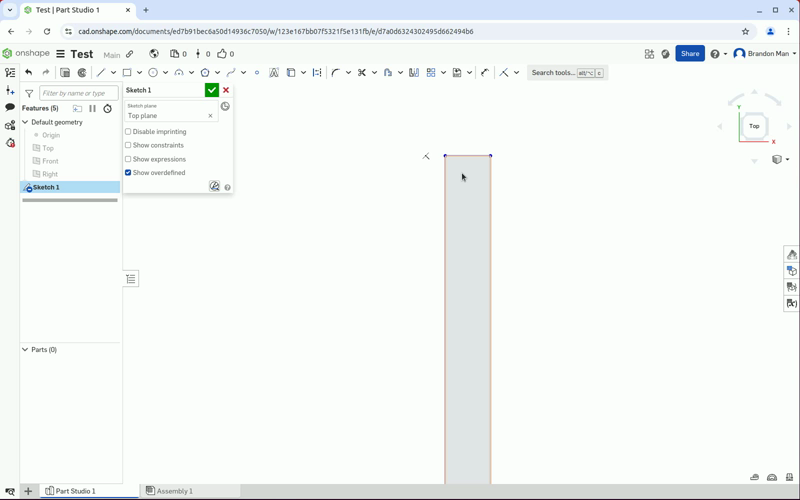
scroll(-6)
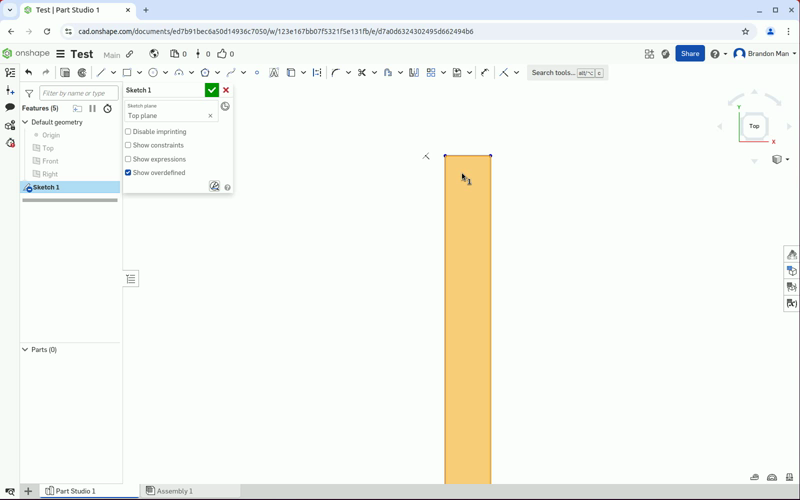
scroll(-6)
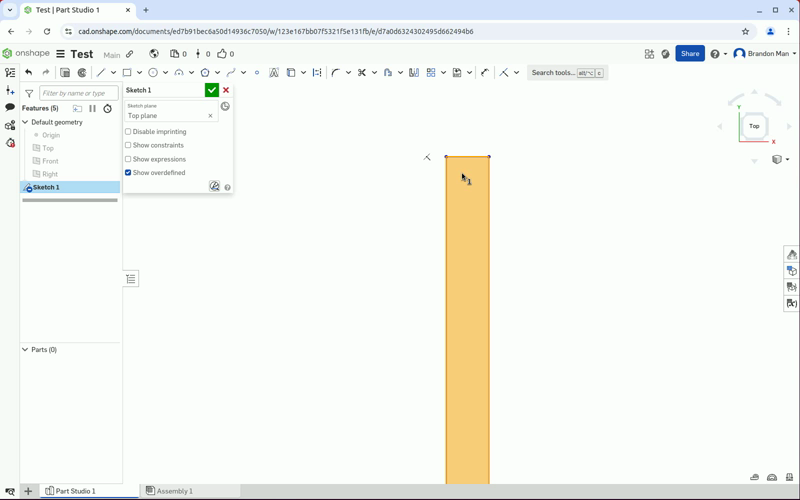
scroll(-6)
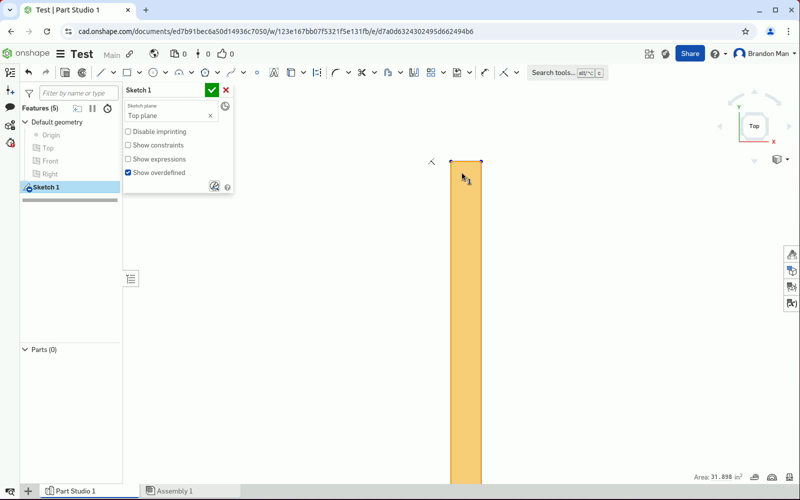
scroll(-6)
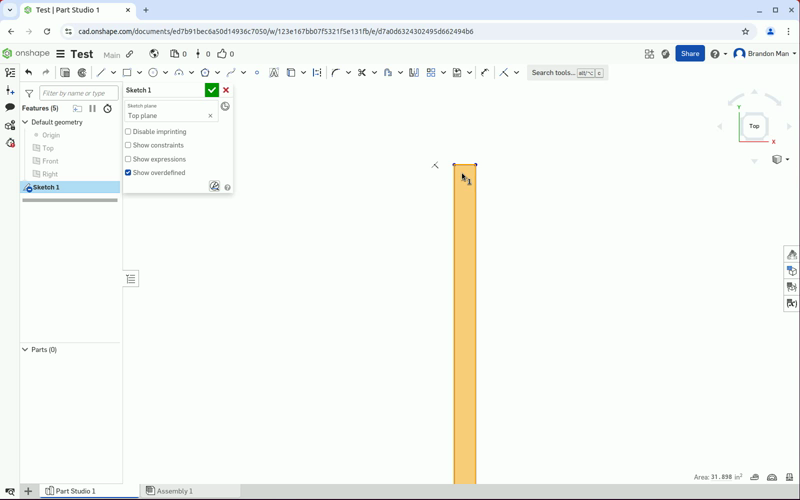
scroll(-6)
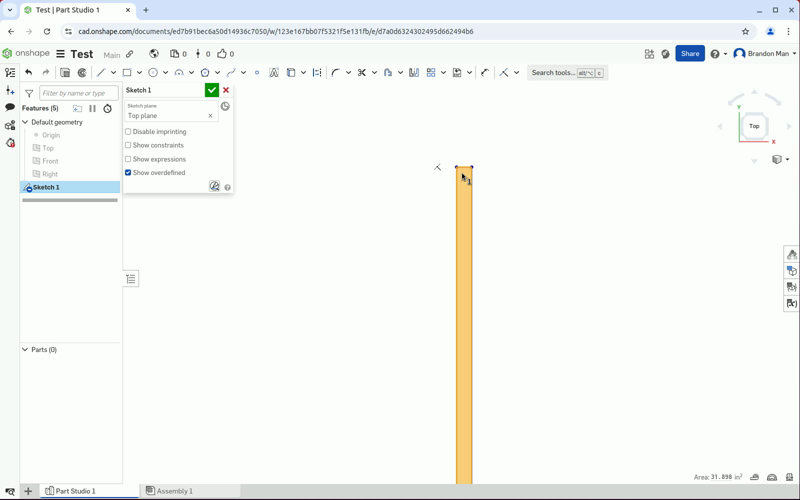
scroll(-6)
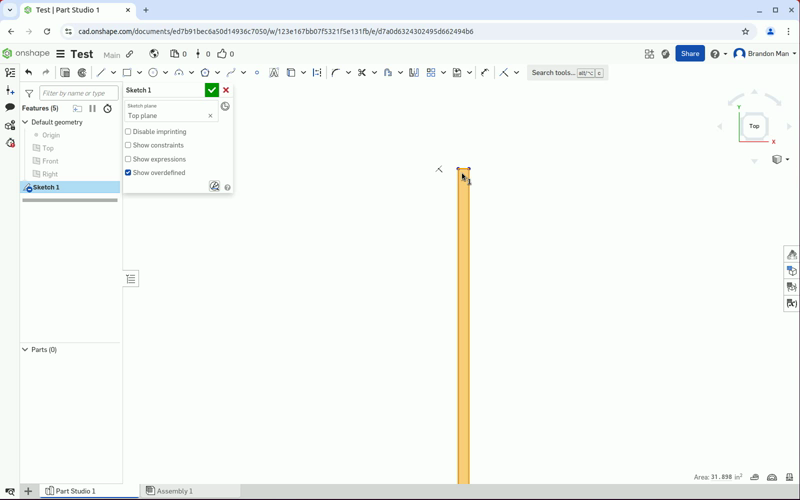
scroll(-6)
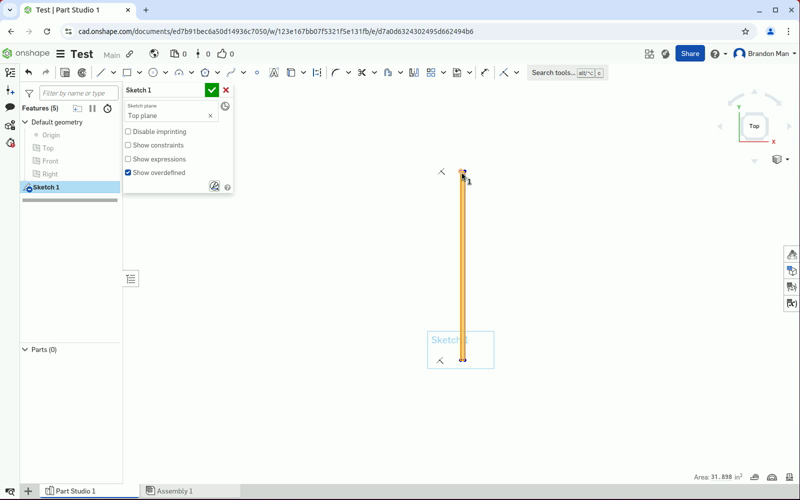
mouse_move(73, 352)
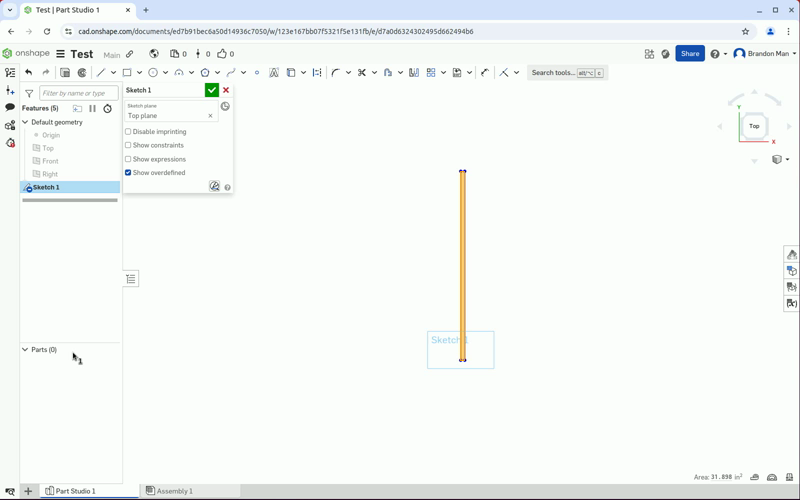
key(shift+y)
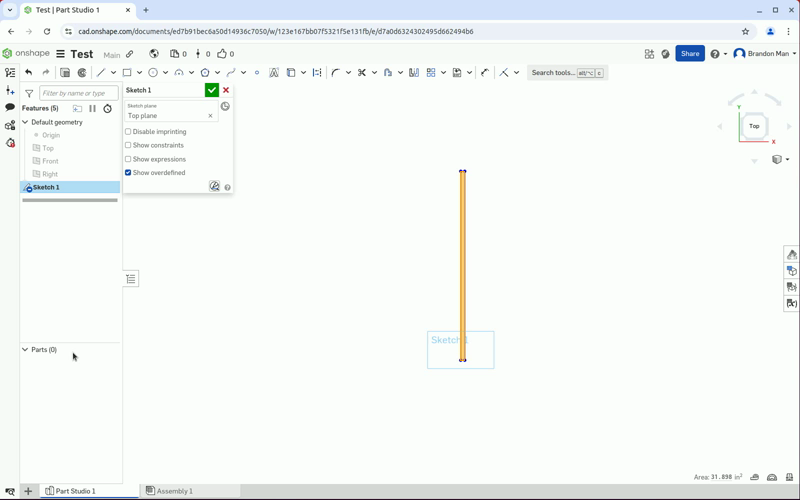
key(shift+e)
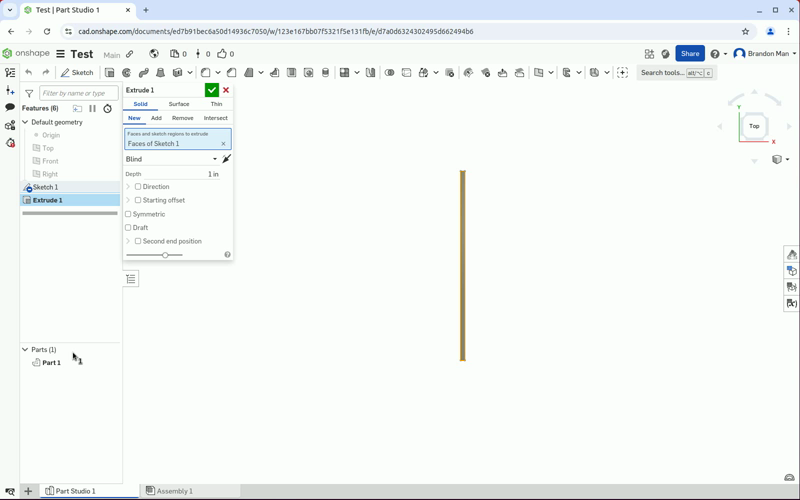
mouse_move(143, 106)
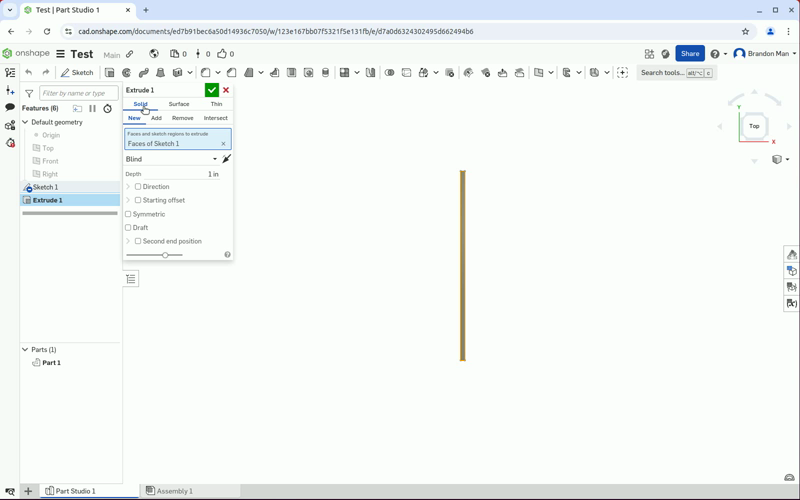
click(143, 106)
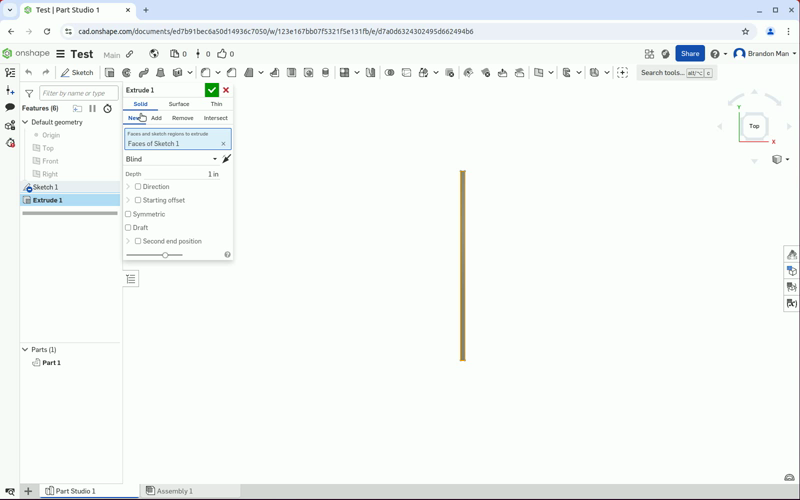
mouse_move(137, 120)
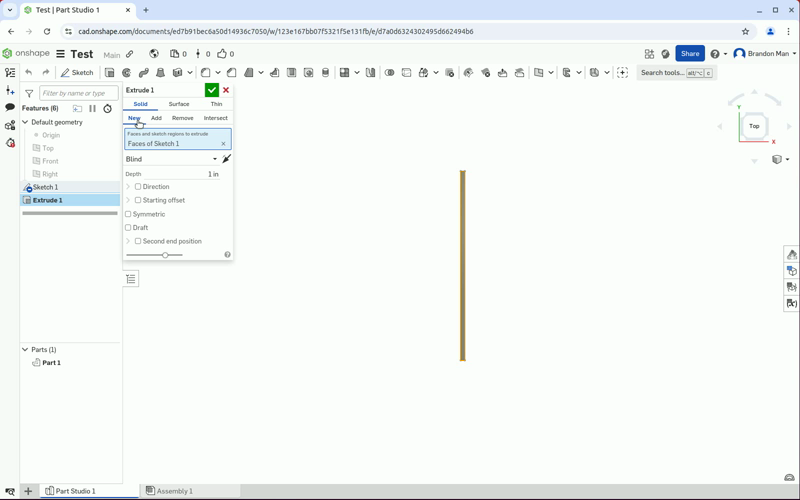
click(137, 120)
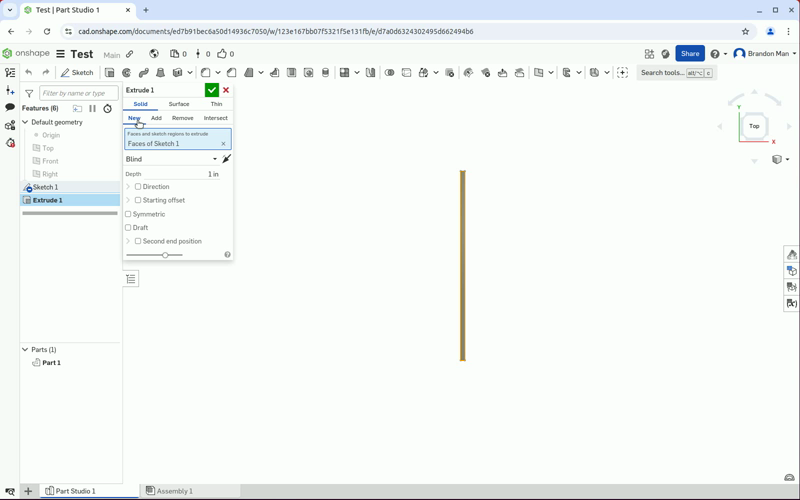
key(tab, 4)
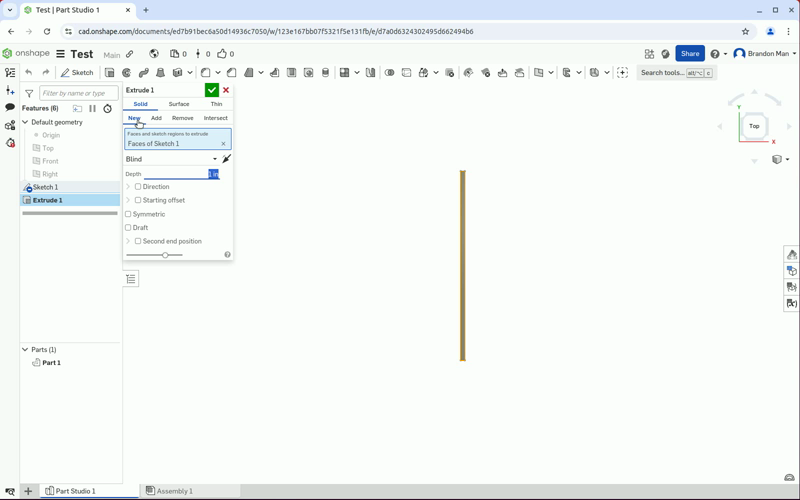
text(2.889)
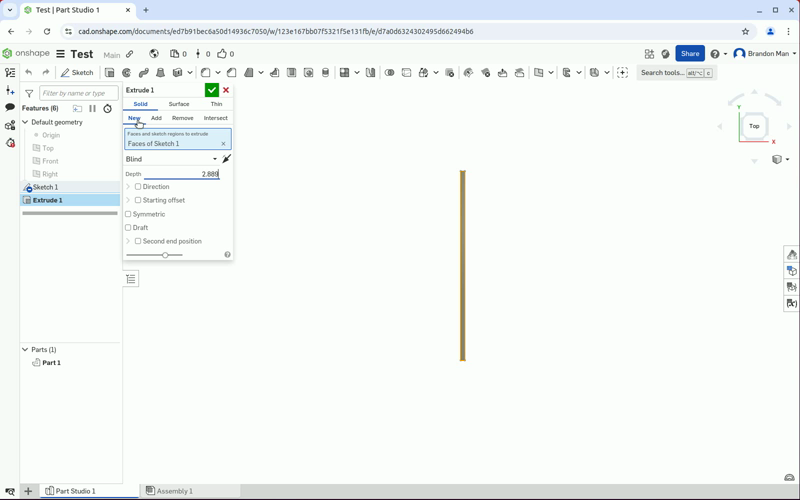
key(enter)
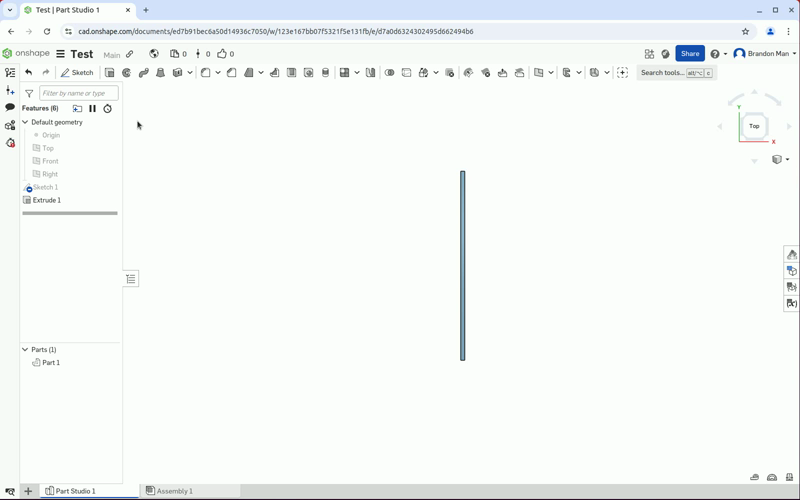
key(shift+h)
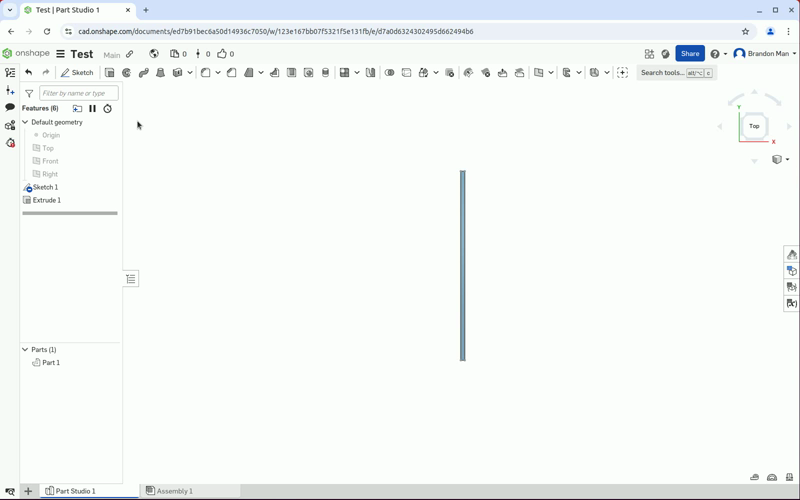
key(shift+h)
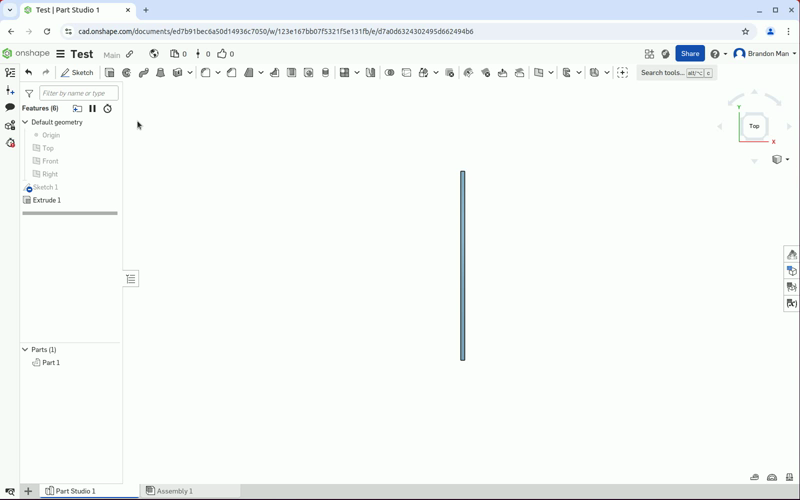
mouse_move(73, 189)
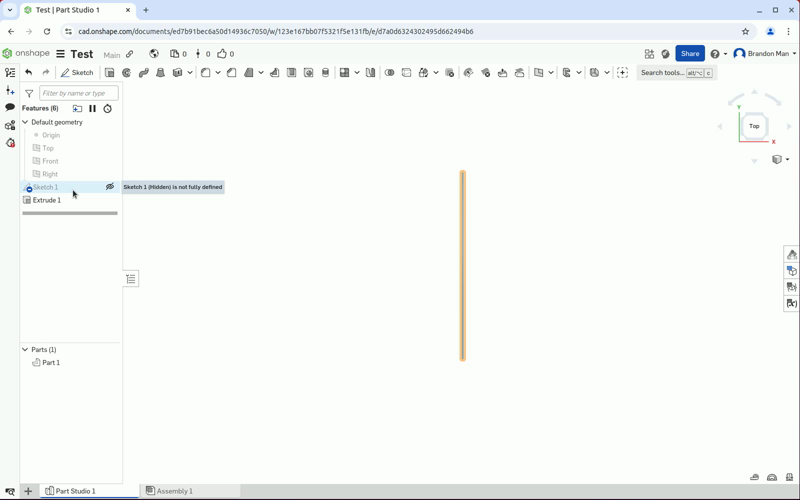
click(73, 189)
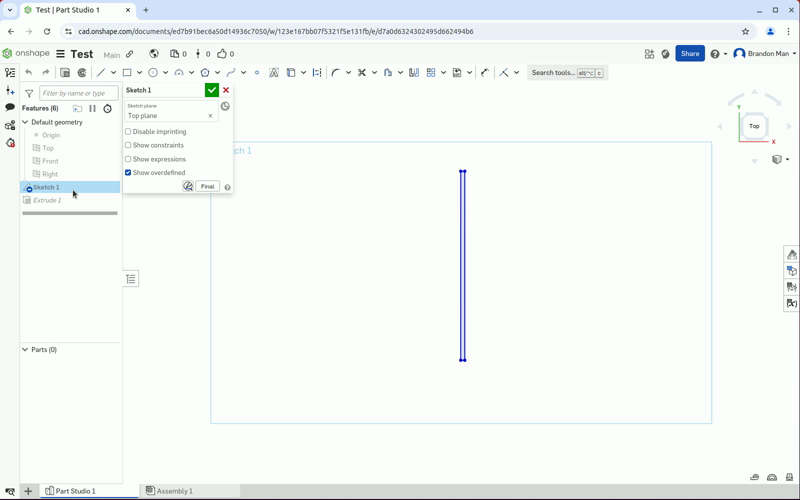
mouse_move(229, 92)
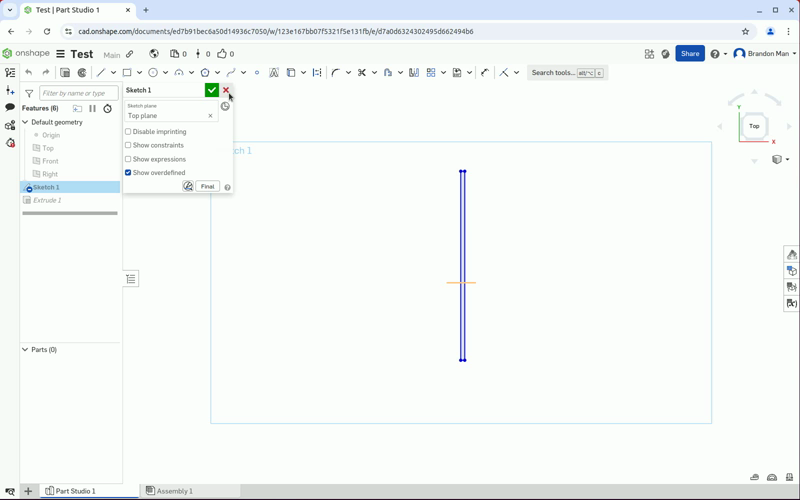
click(229, 92)
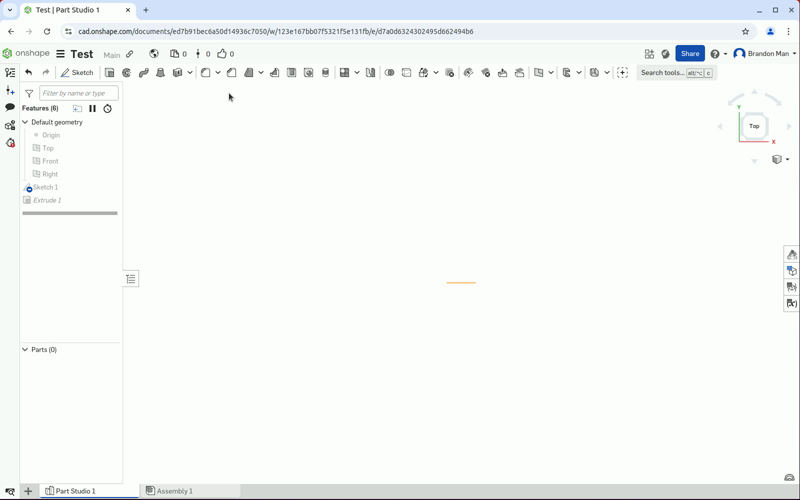
mouse_move(73, 352)
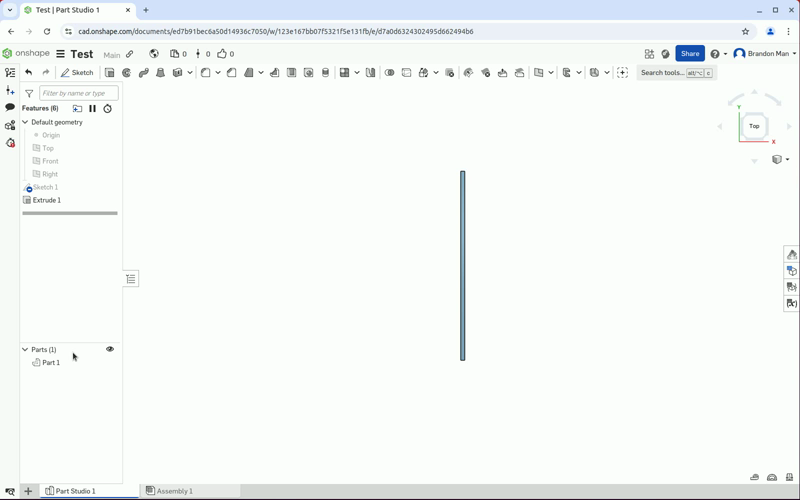
key(y)
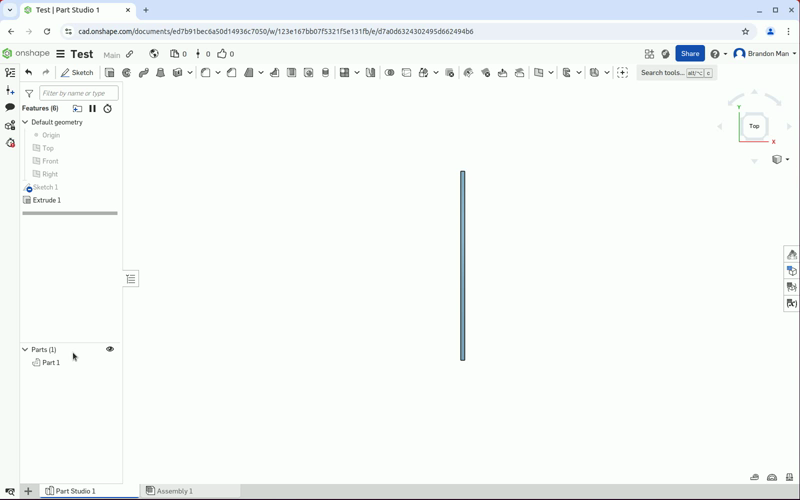
key(shift+p)
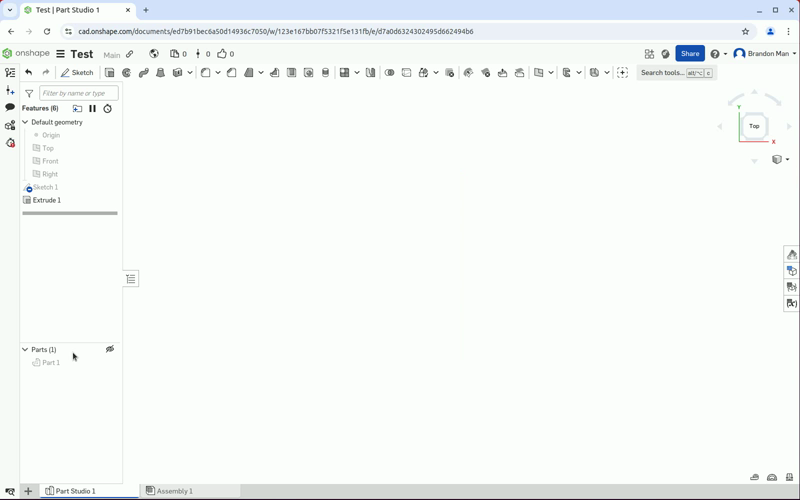
key(space)
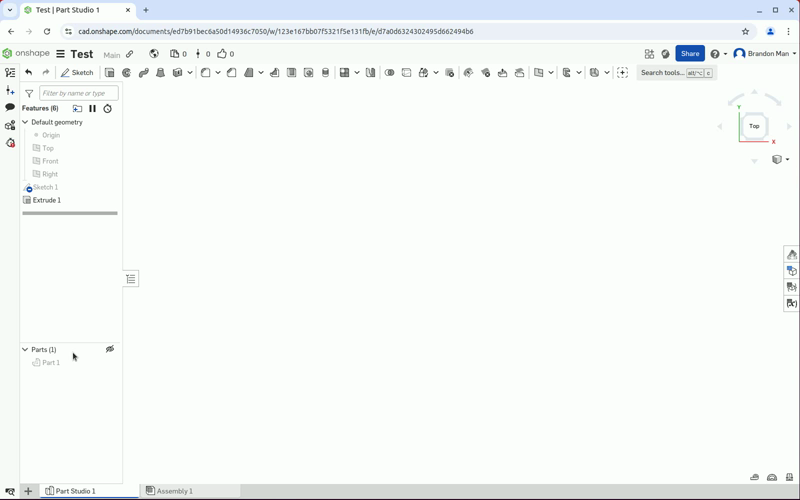
key_down(shift)
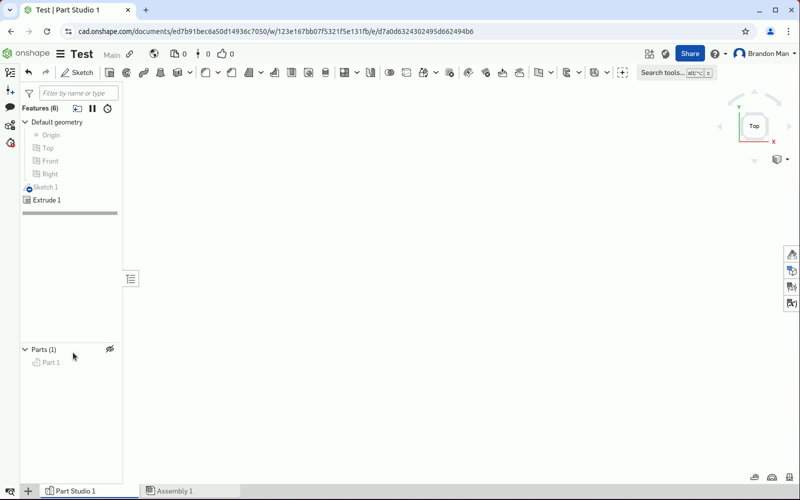
key(up)
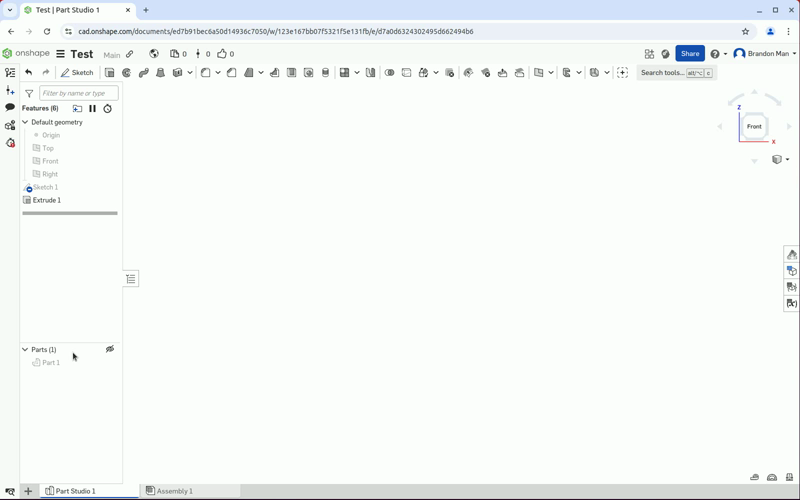
key_up(shift)
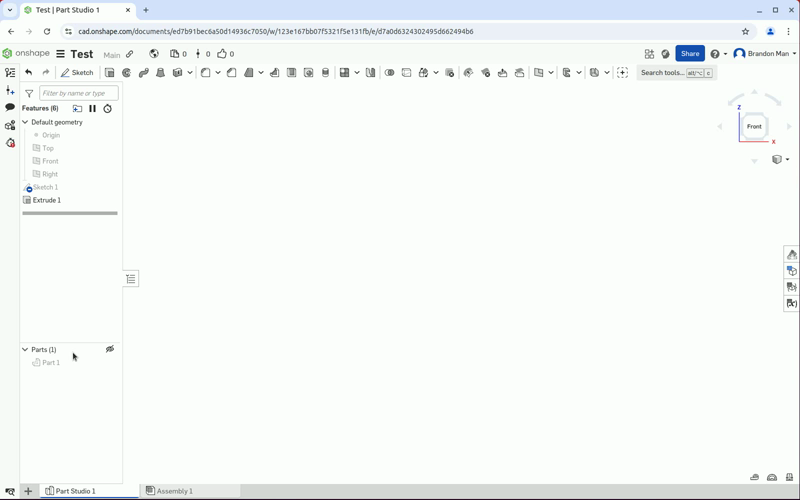
key(space)
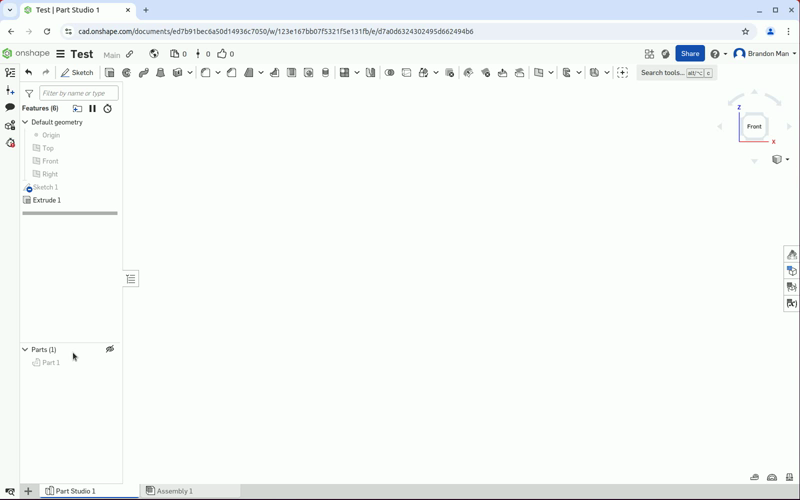
key_down(shift)
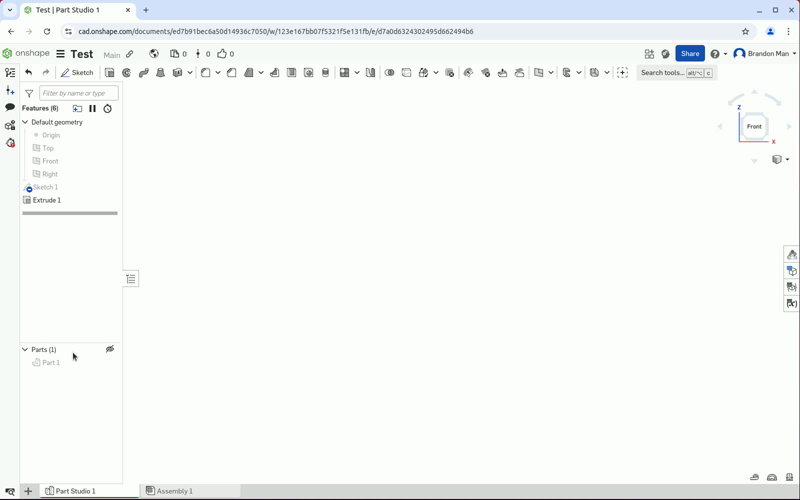
key(left)
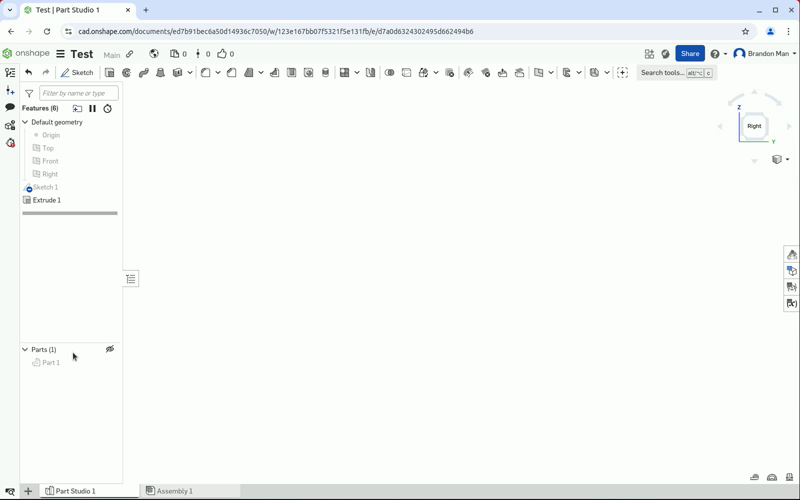
key_up(shift)
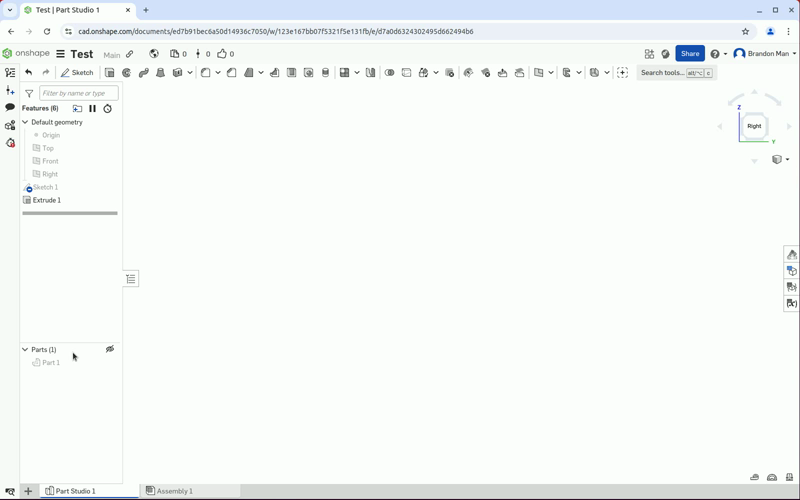
mouse_move(73, 352)
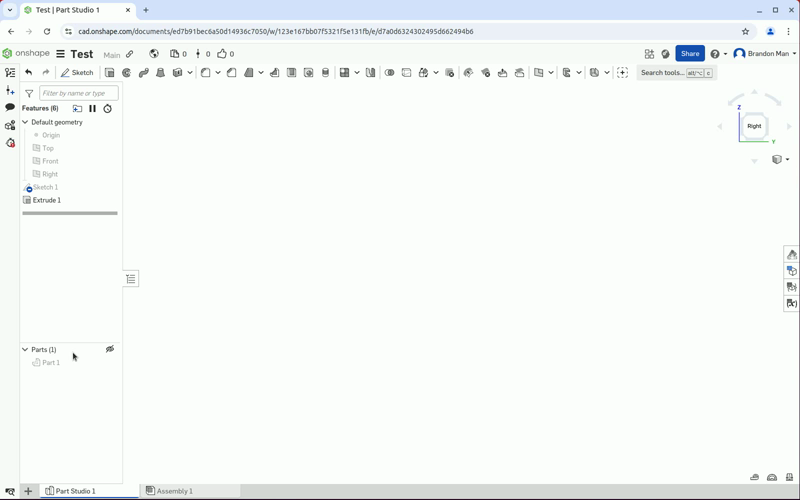
key(shift+y)
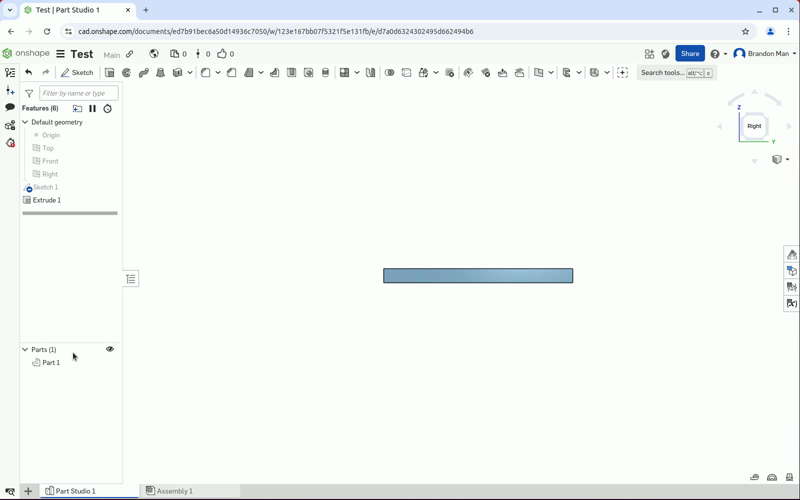
mouse_move(541, 75)
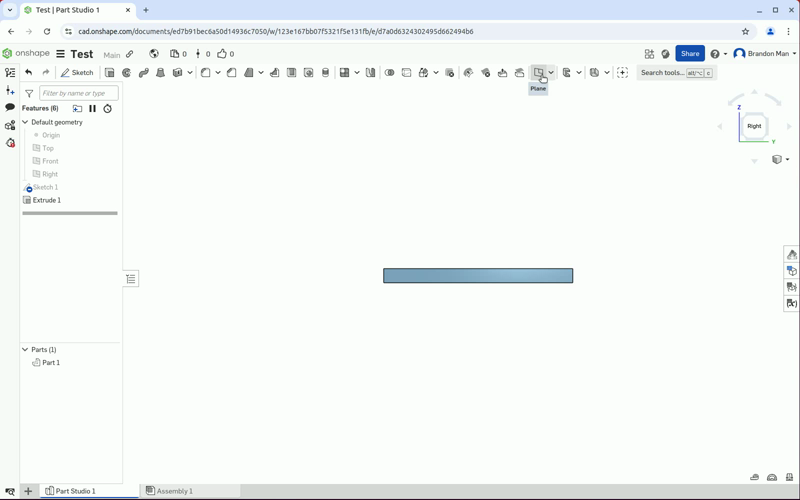
click(541, 75)
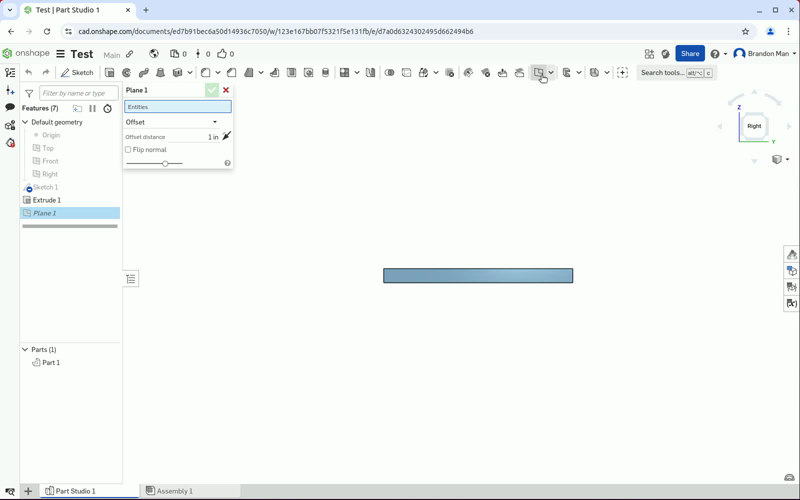
mouse_move(73, 176)
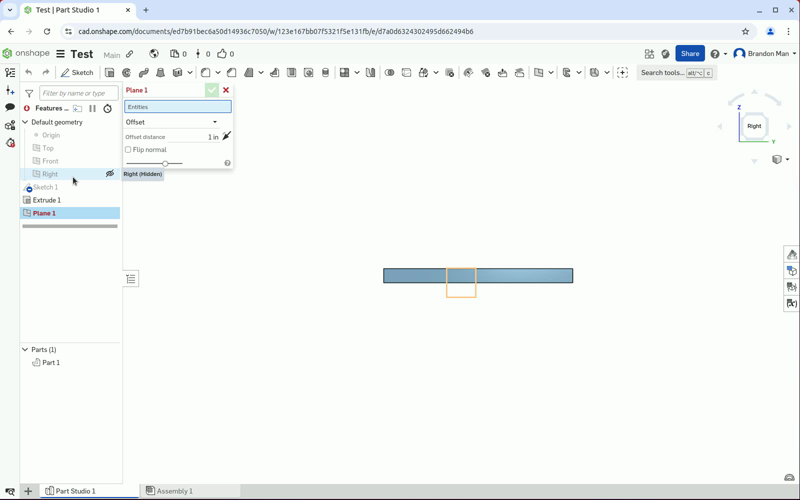
click(73, 176)
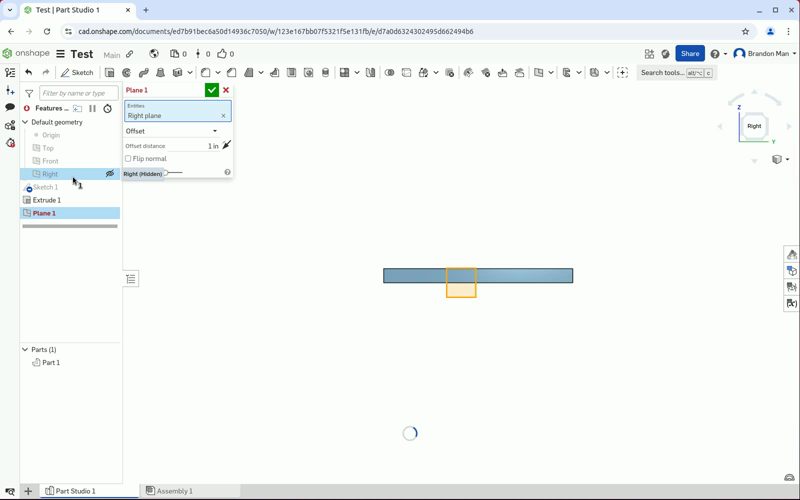
key(tab, 2)
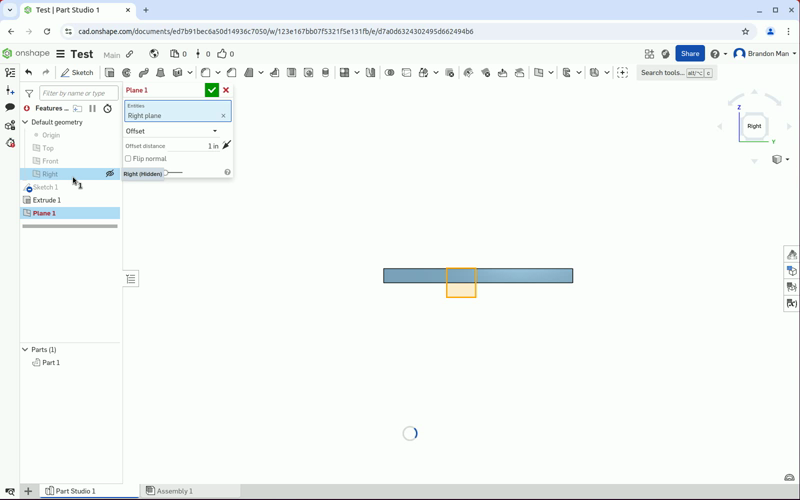
text(0.709)
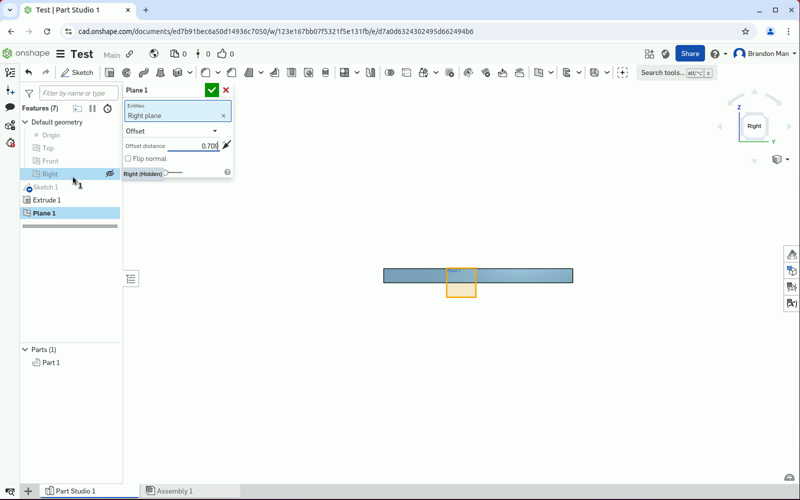
key(enter, 2)
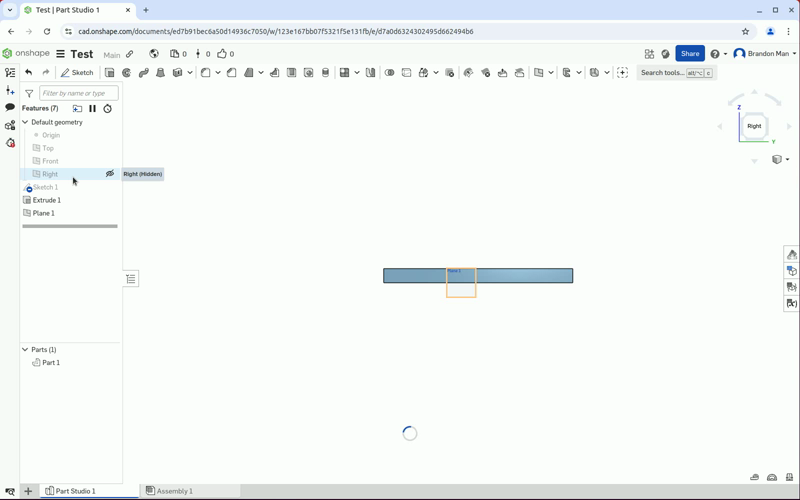
key(shift+s)
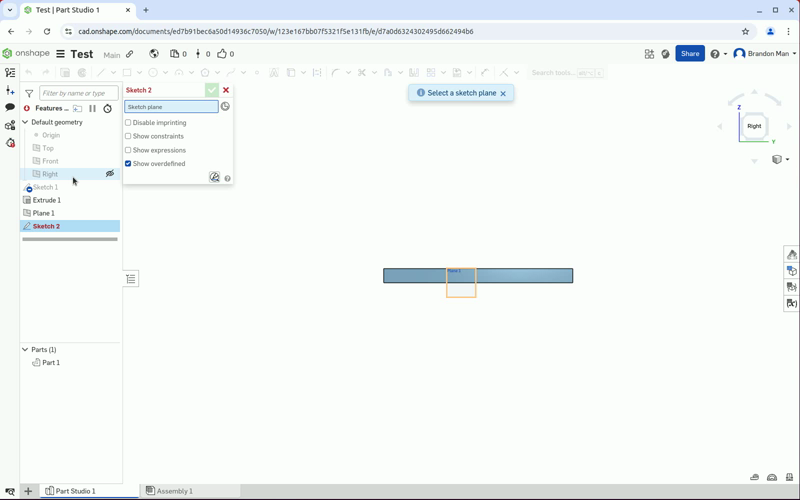
mouse_move(73, 215)
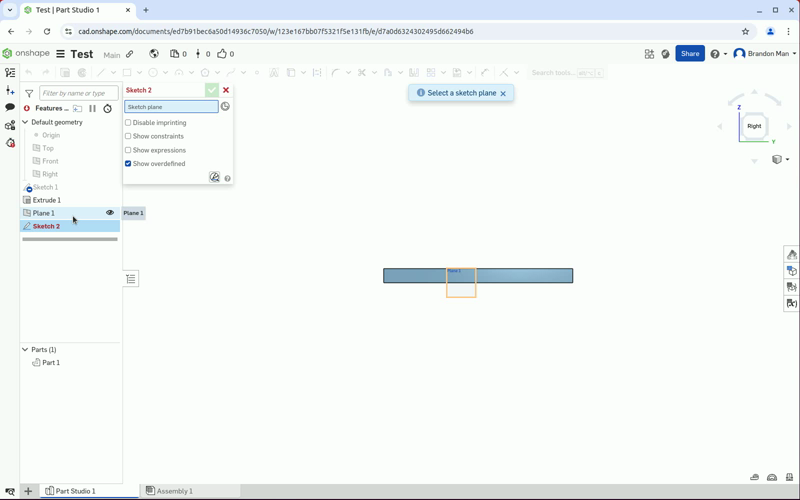
click(73, 215)
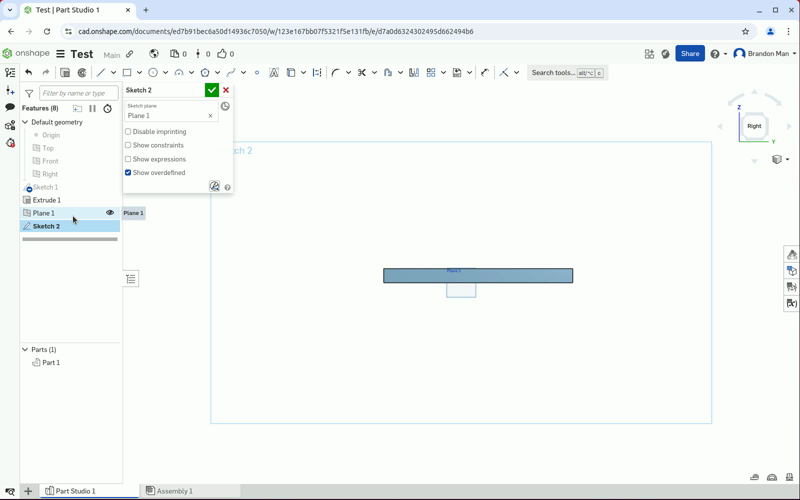
mouse_move(73, 352)
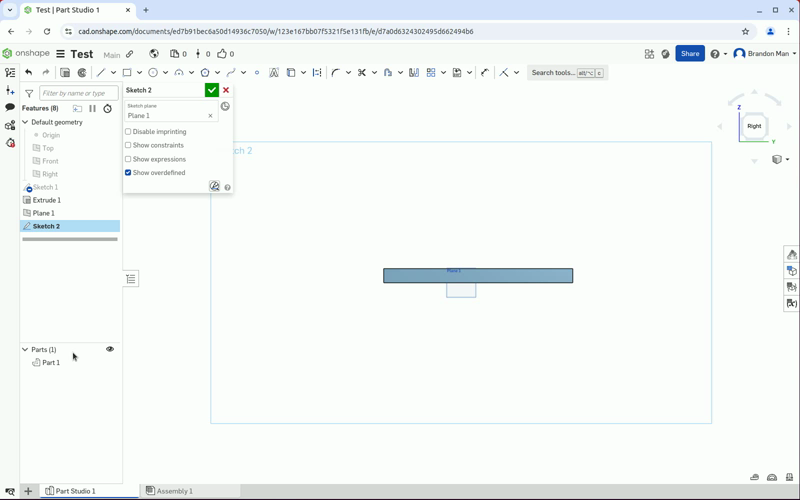
key(y)
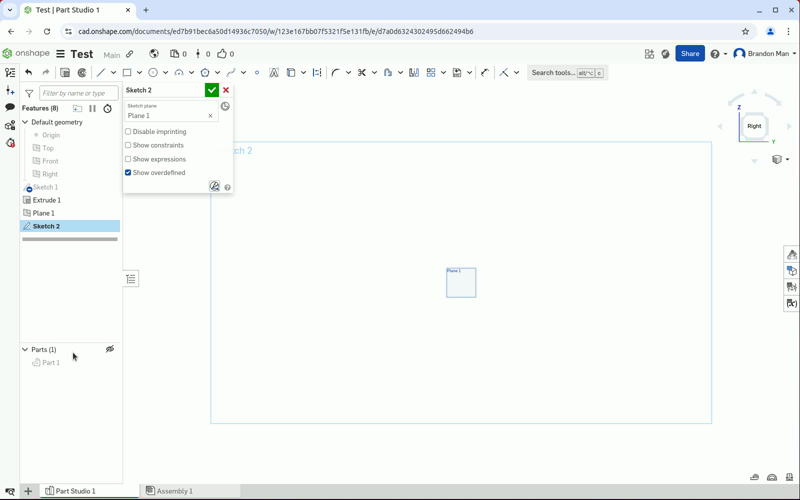
key(l)
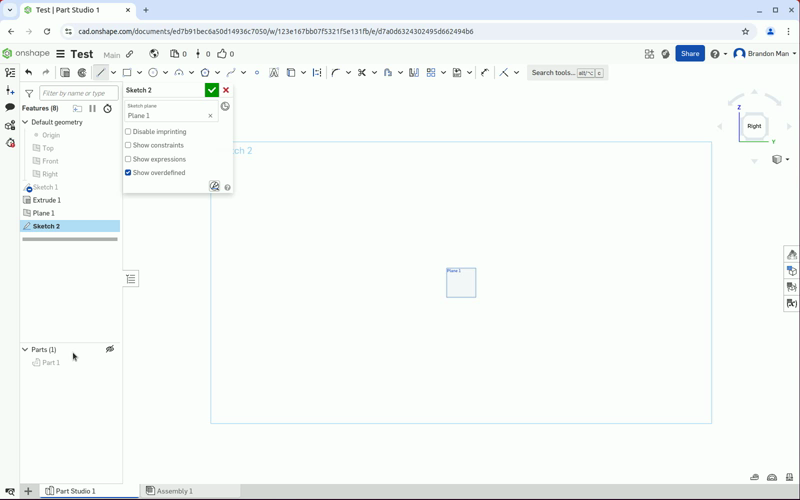
key_down(shift)
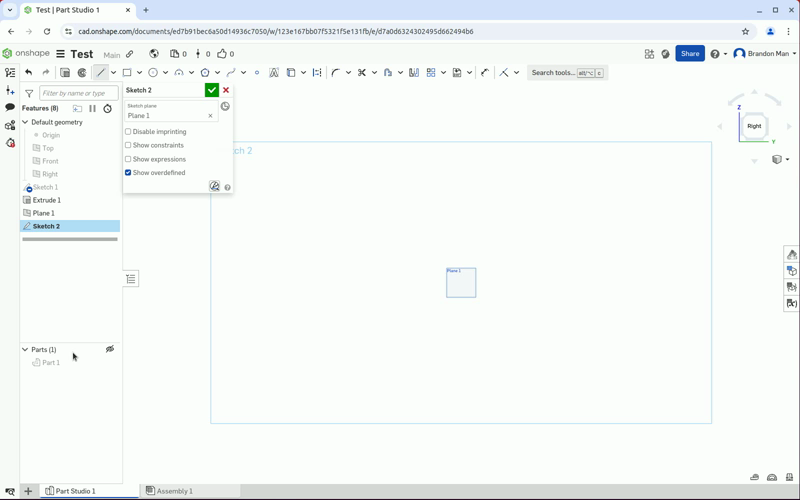
mouse_move(388, 280)
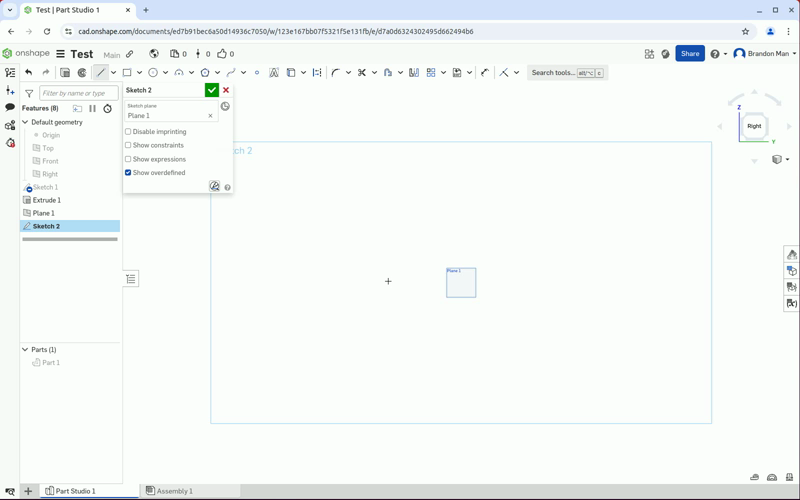
click(388, 280)
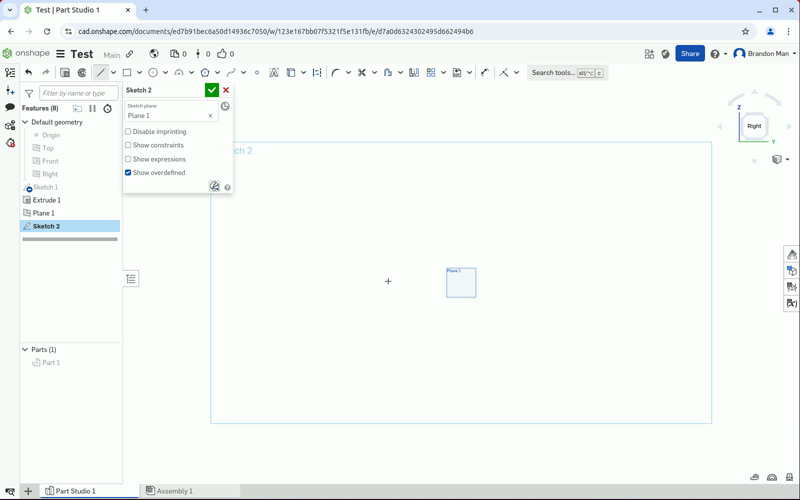
key_up(shift)
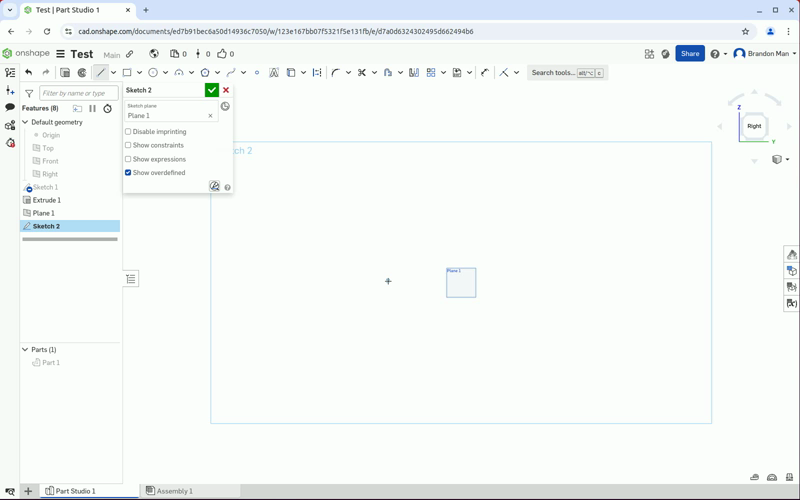
key_down(shift)
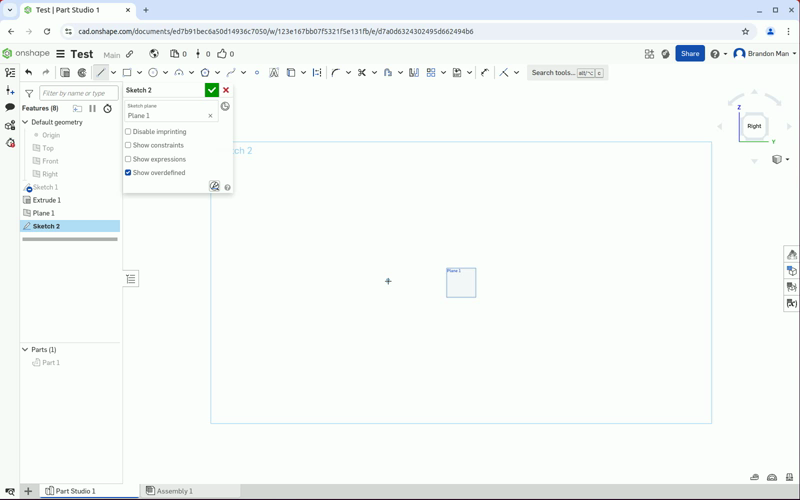
mouse_move(476, 280)
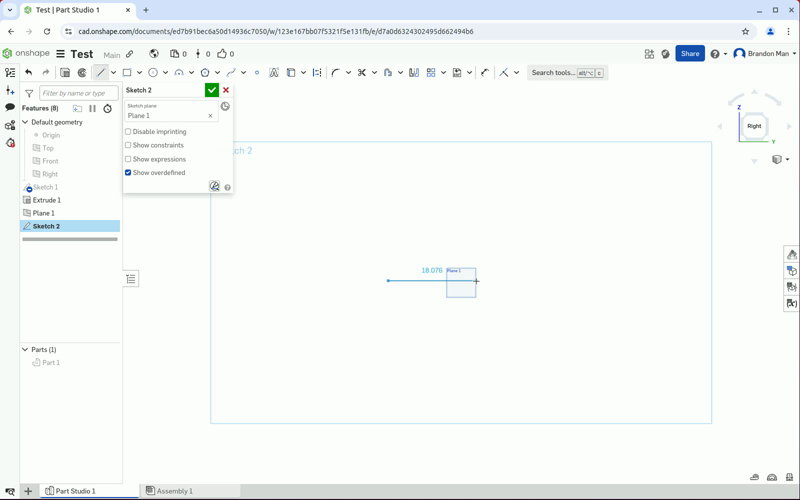
click(476, 280)
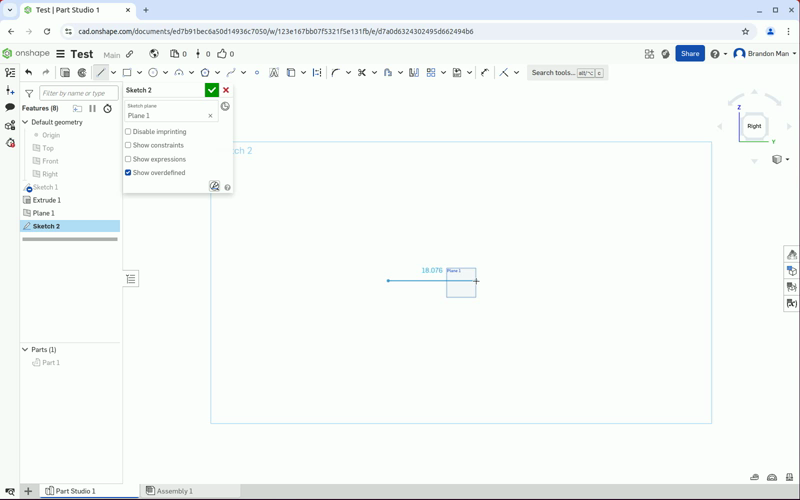
key_up(shift)
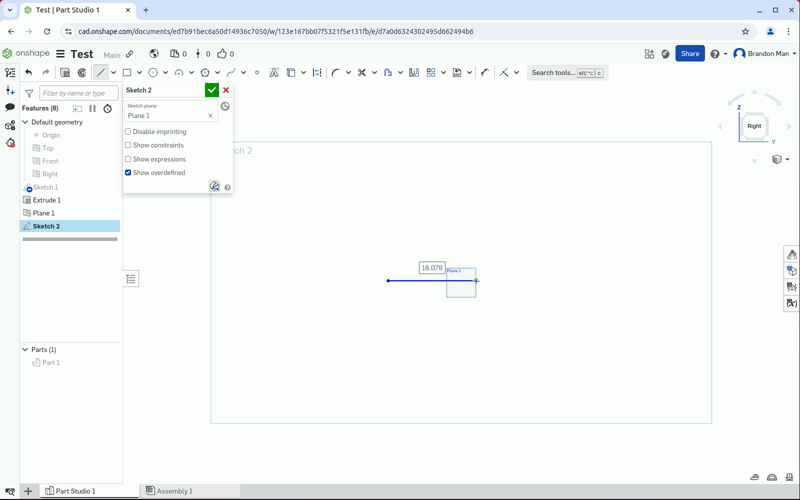
key_down(shift)
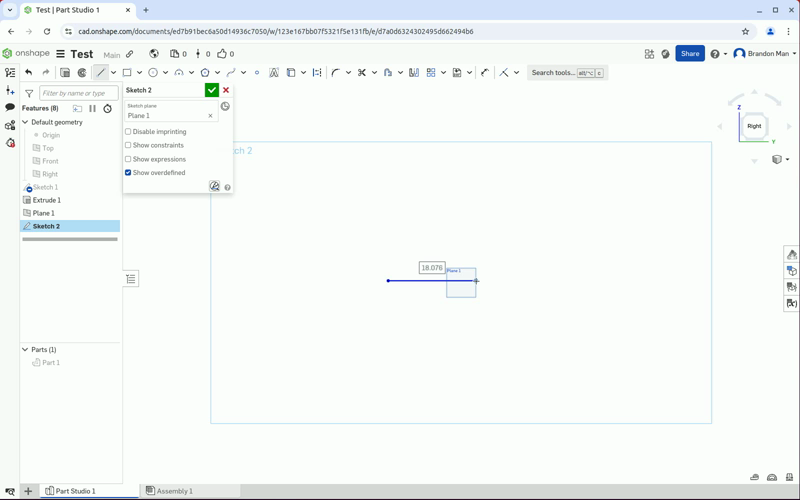
mouse_move(506, 280)
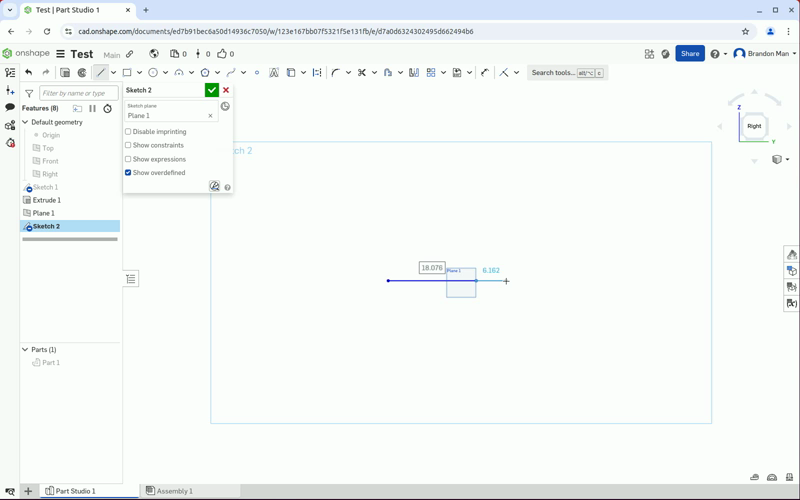
mouse_move(476, 270)
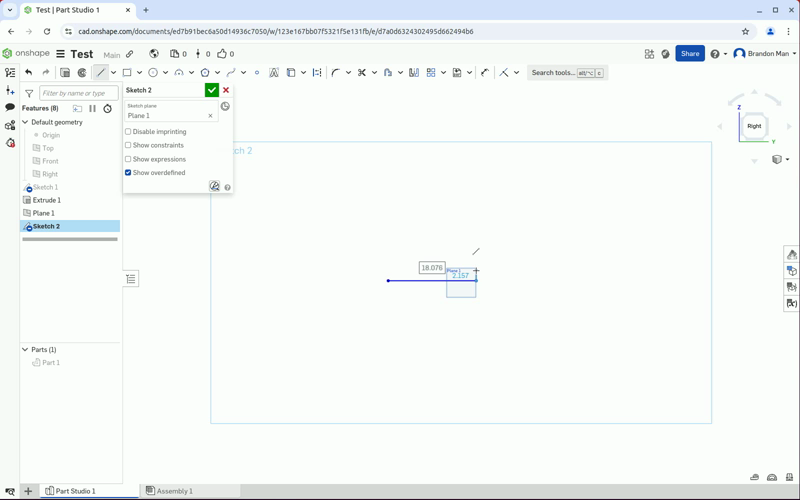
click(476, 270)
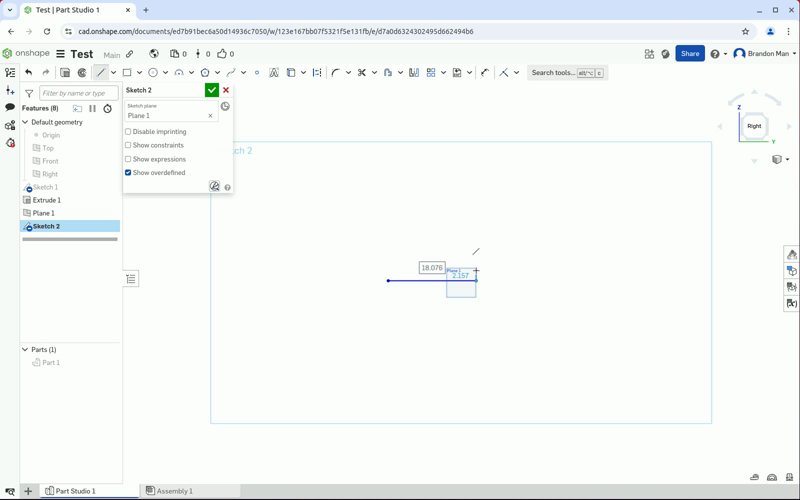
key_up(shift)
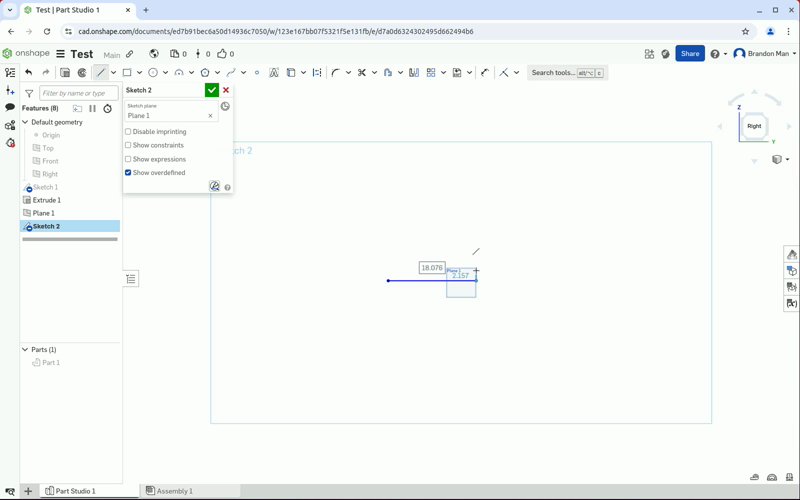
key_down(shift)
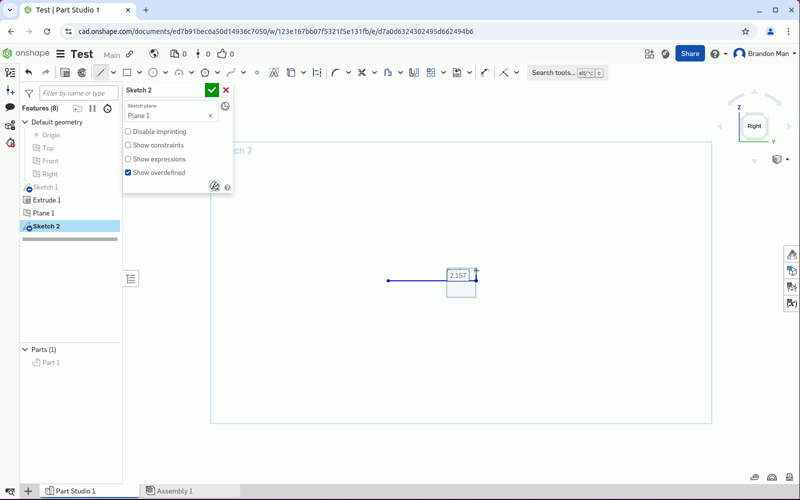
mouse_move(388, 270)
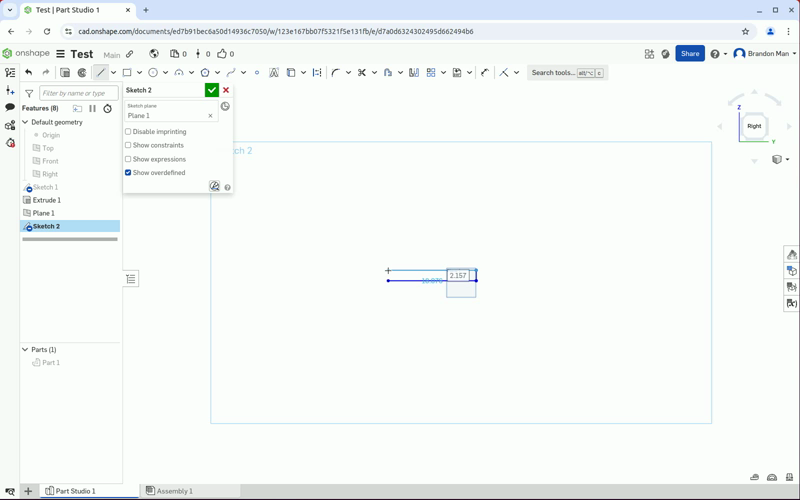
click(388, 270)
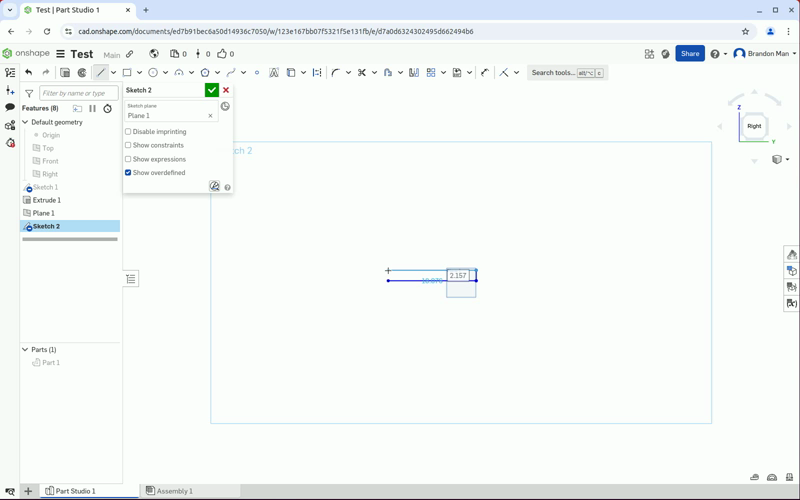
key_up(shift)
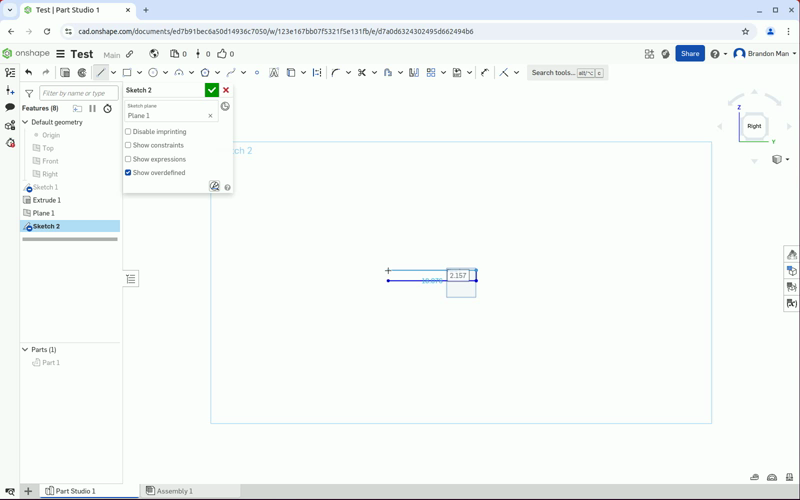
mouse_move(418, 270)
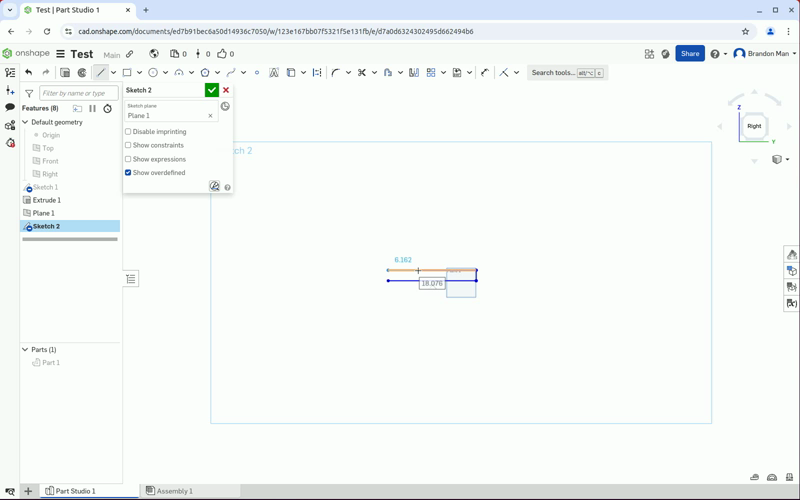
key_down(shift)
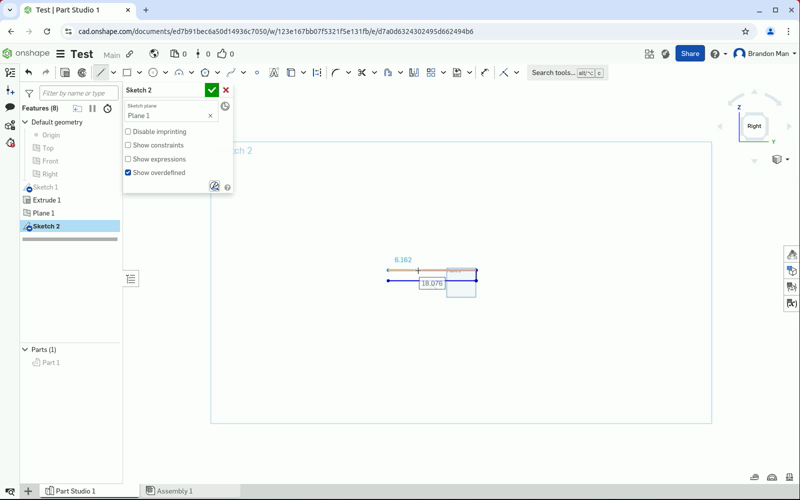
mouse_move(388, 280)
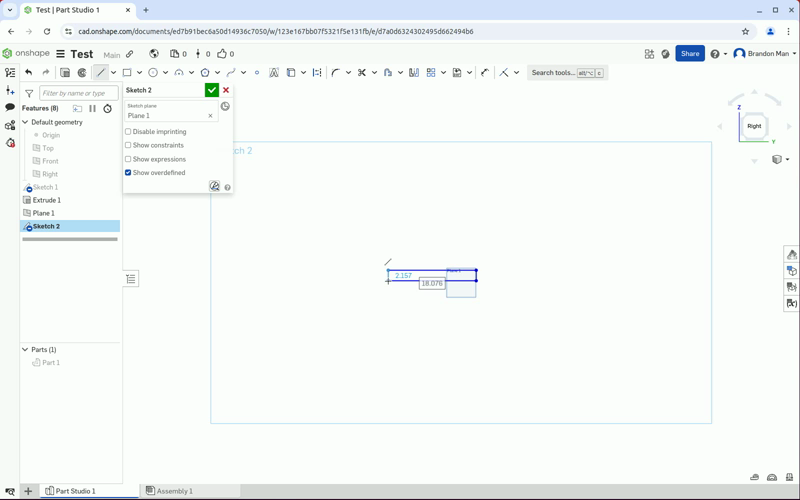
key_up(shift)
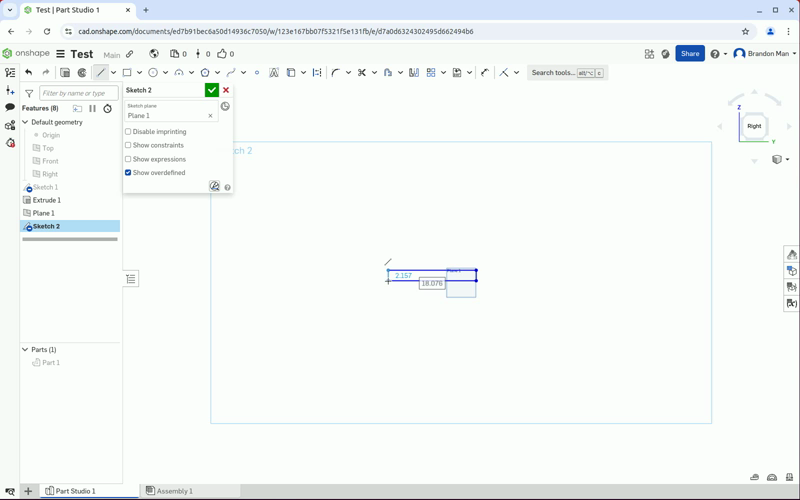
click(388, 280)
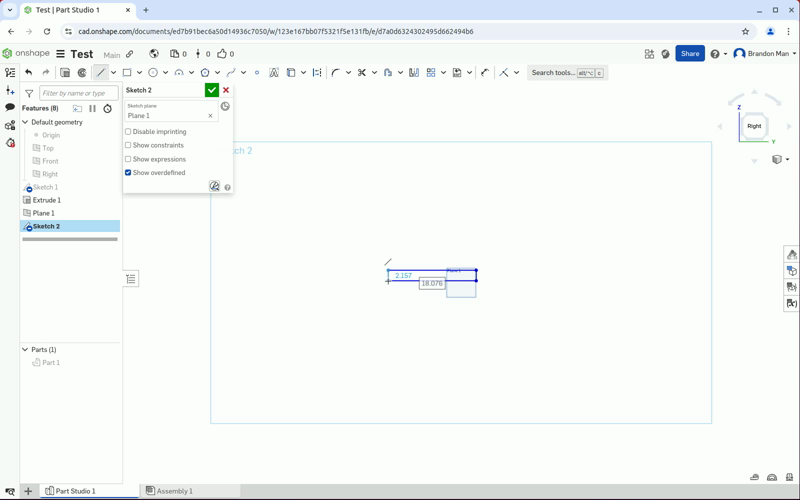
key(esc)
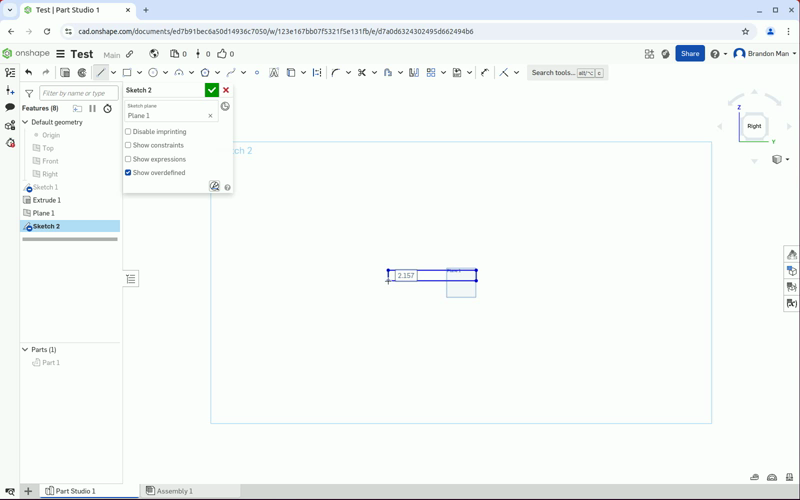
mouse_move(435, 273)
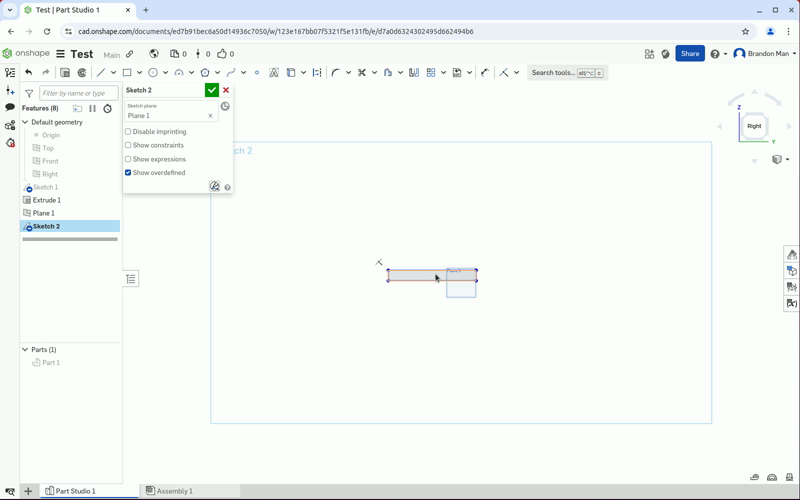
scroll(6)
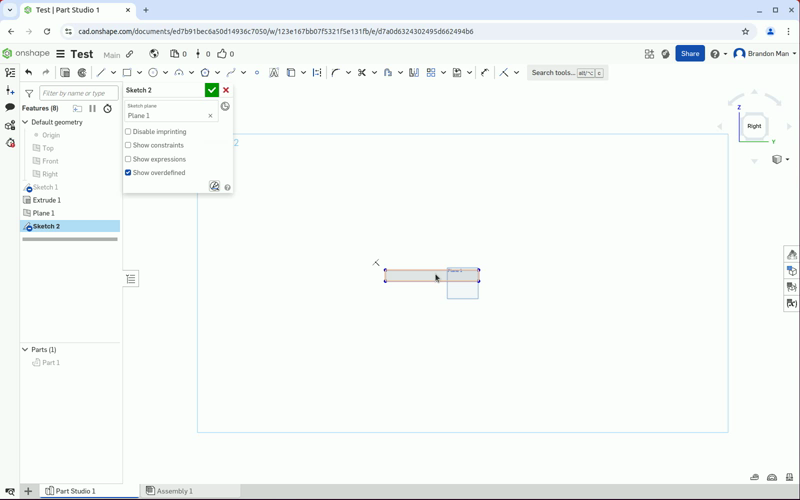
scroll(6)
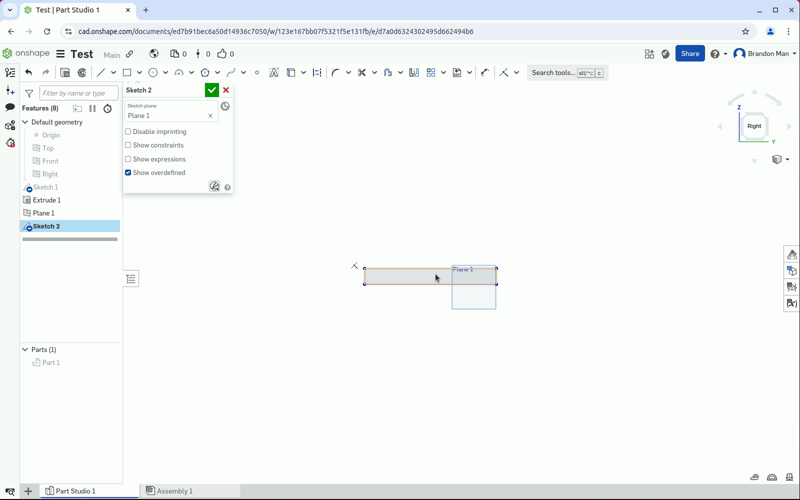
scroll(6)
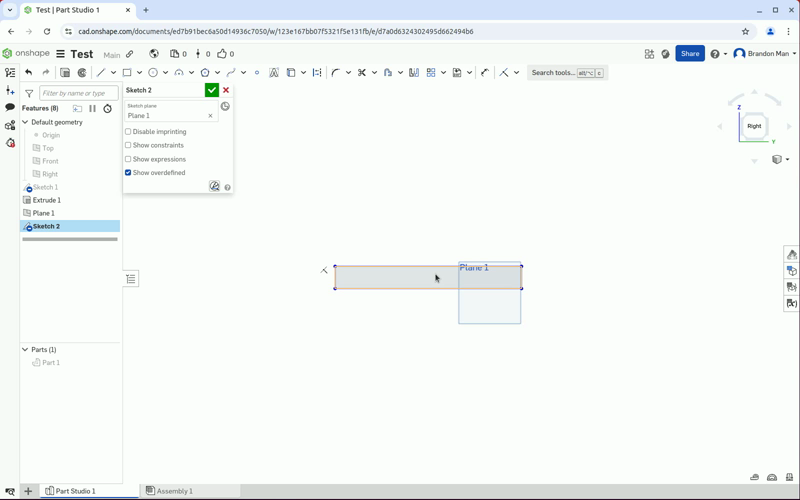
scroll(6)
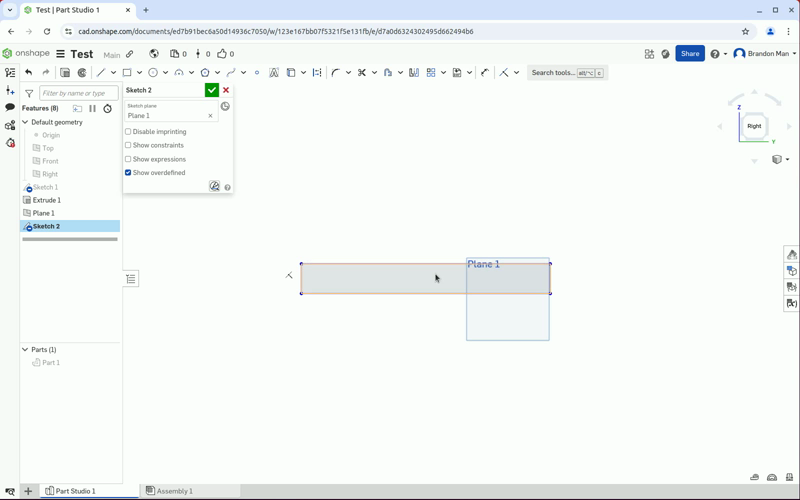
scroll(6)
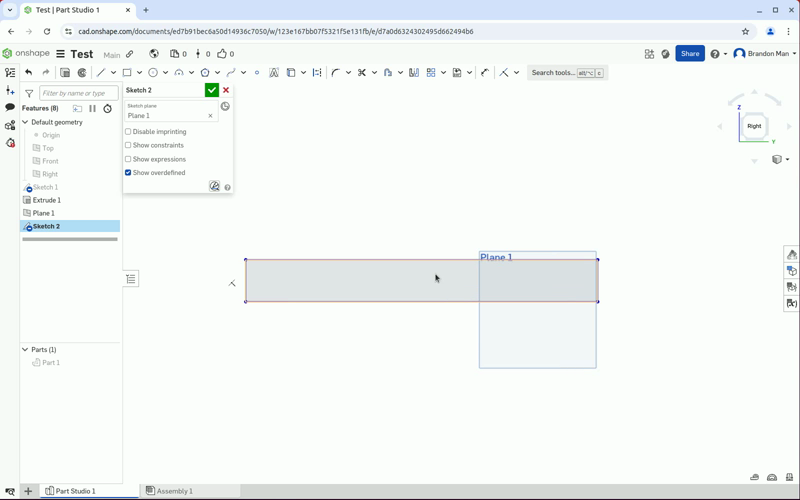
scroll(6)
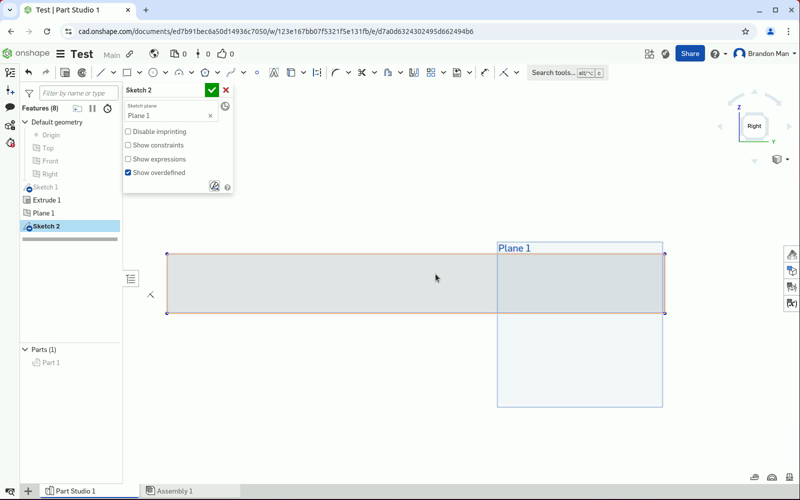
scroll(6)
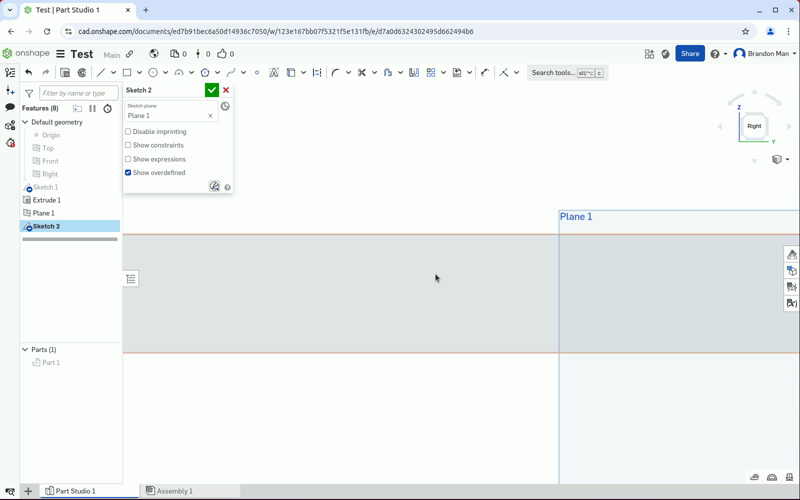
click(435, 273)
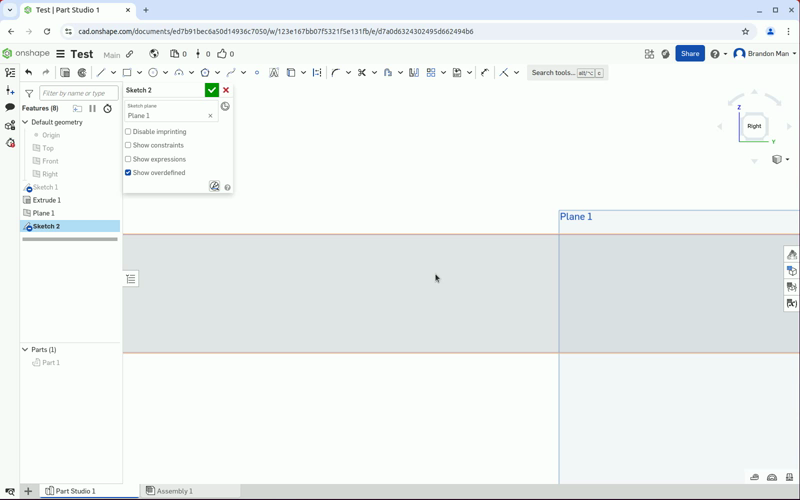
scroll(-6)
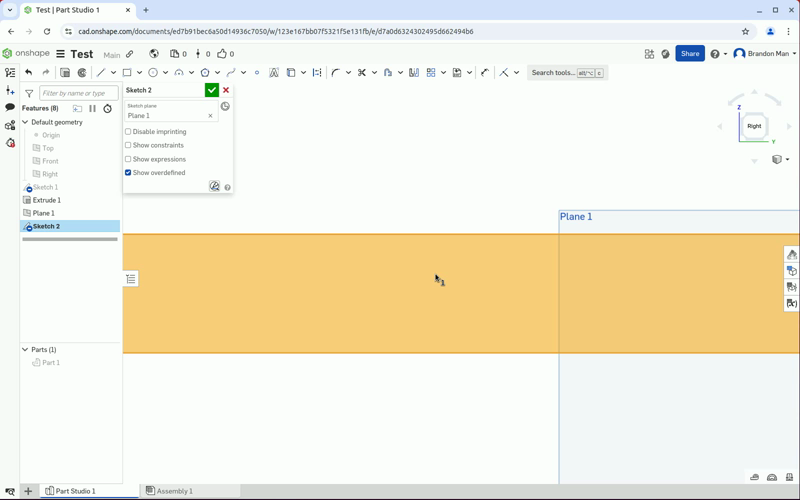
scroll(-6)
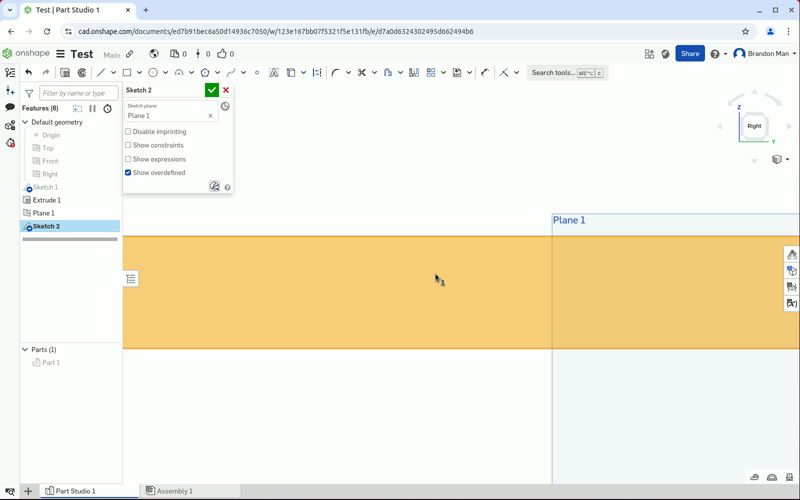
scroll(-6)
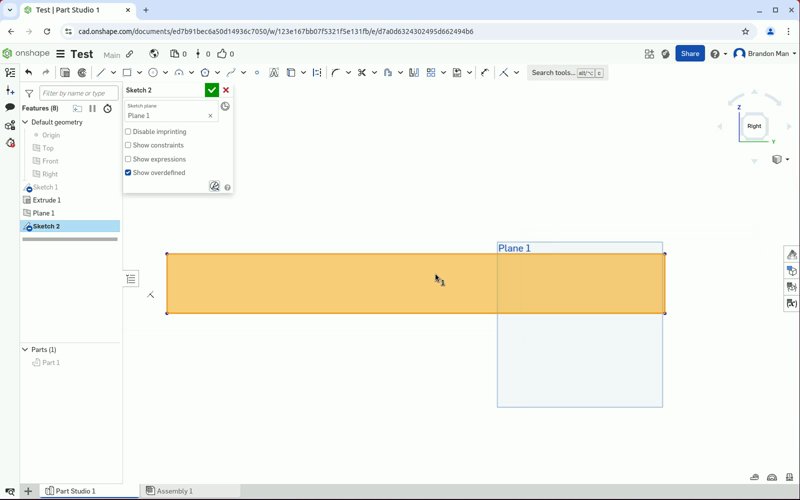
scroll(-6)
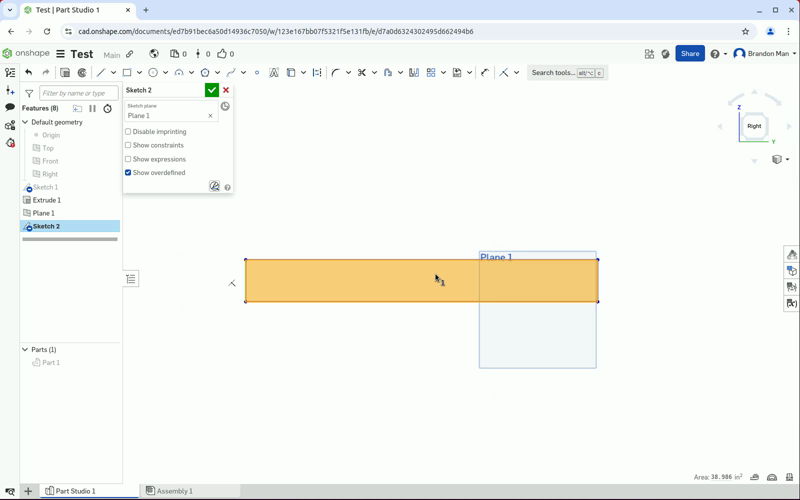
scroll(-6)
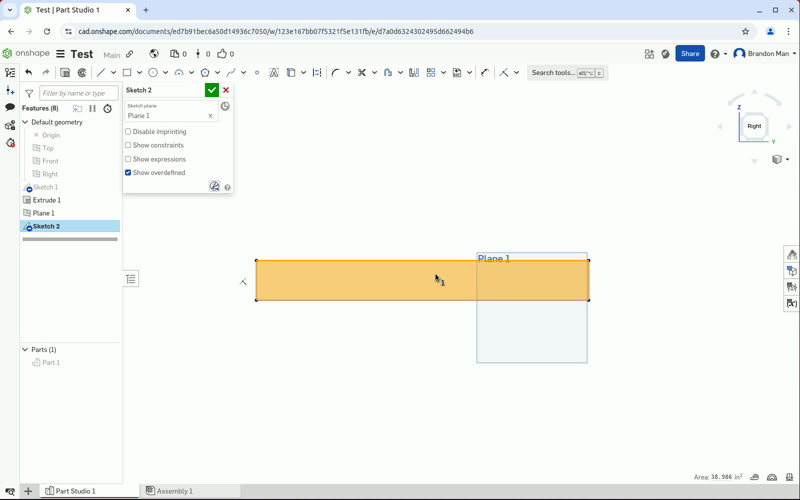
scroll(-6)
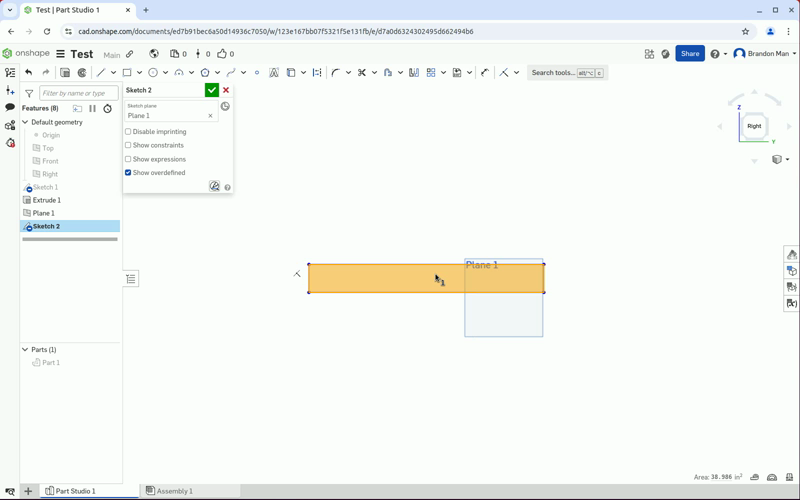
scroll(-6)
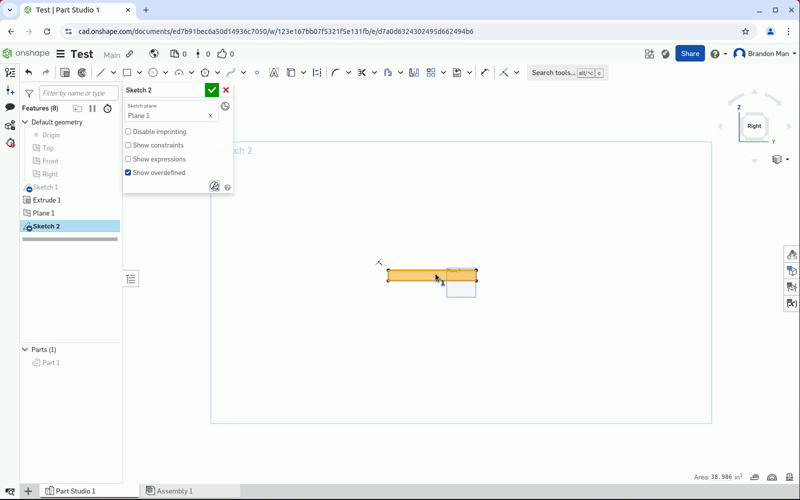
mouse_move(73, 352)
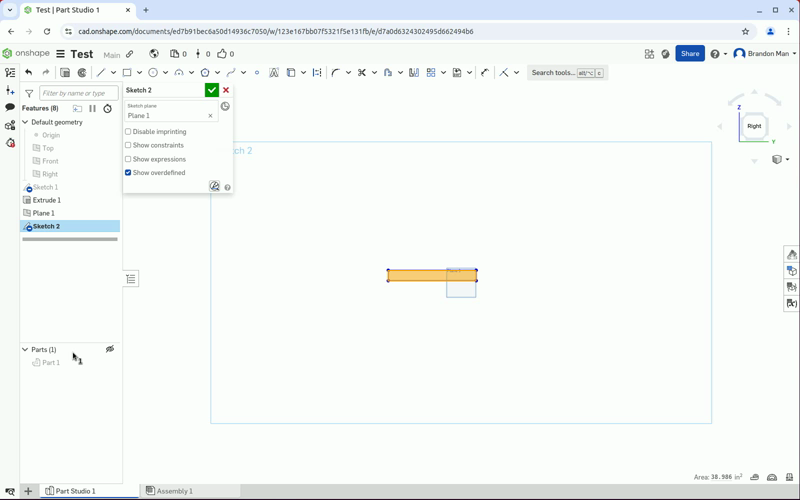
key(shift+y)
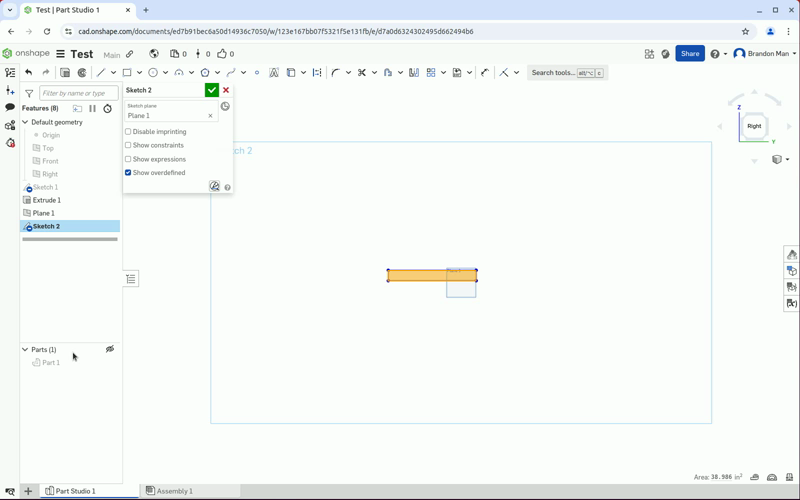
key(shift+e)
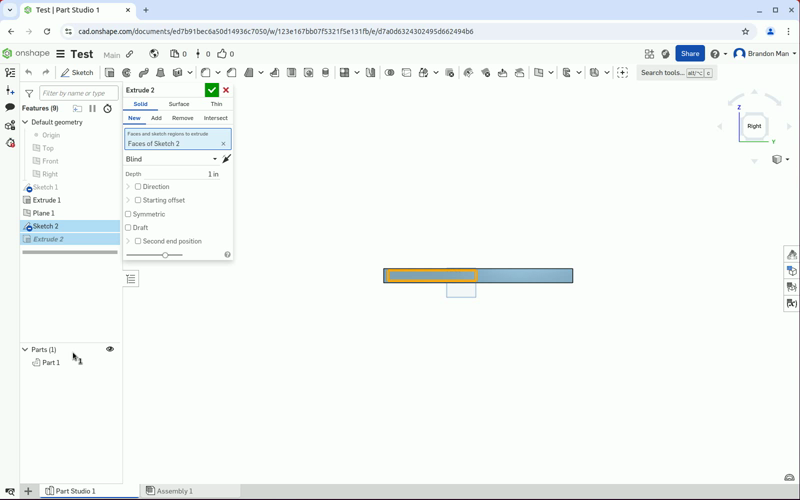
mouse_move(143, 106)
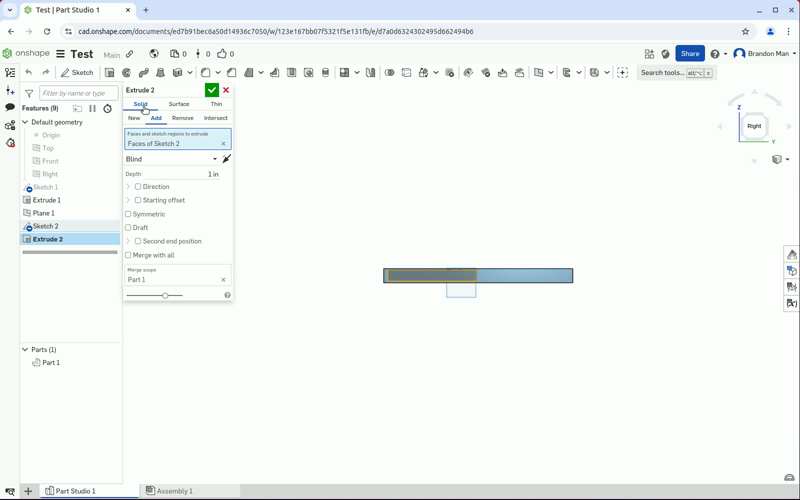
click(143, 106)
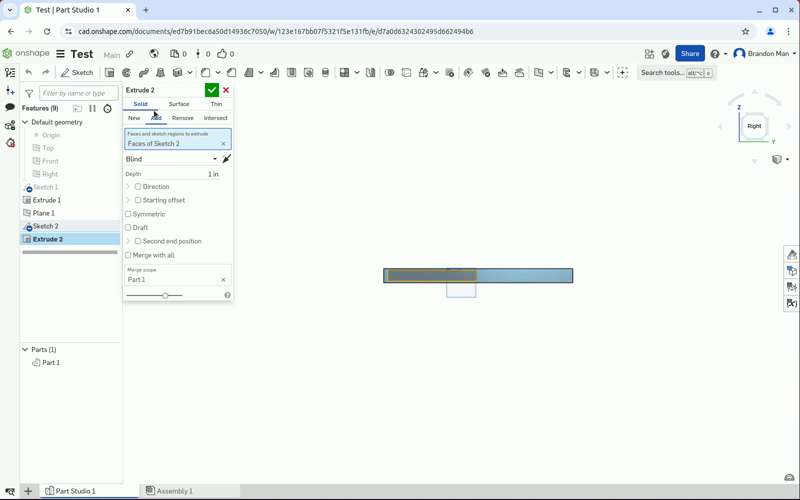
mouse_move(186, 120)
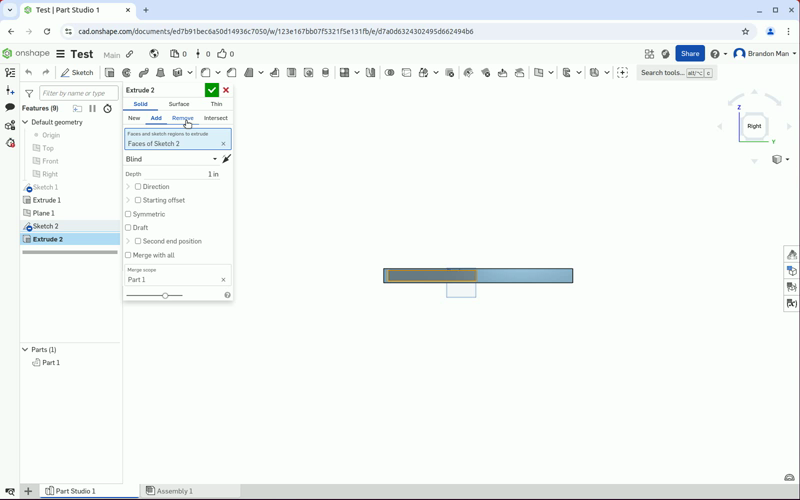
click(186, 120)
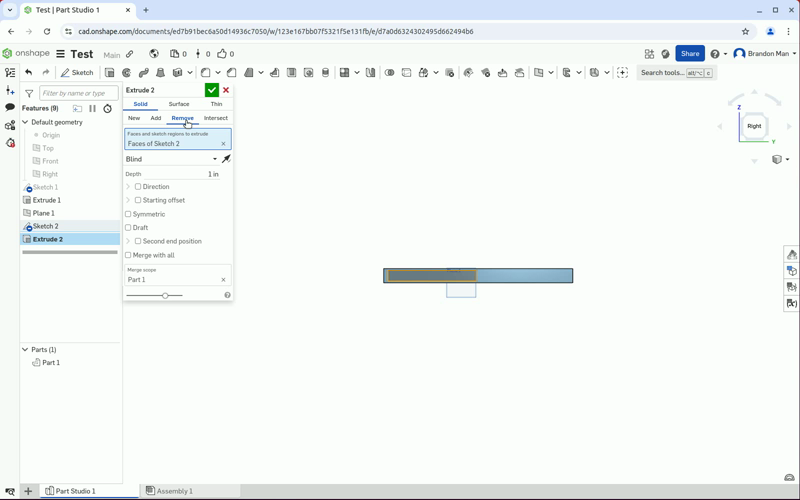
key(tab, 4)
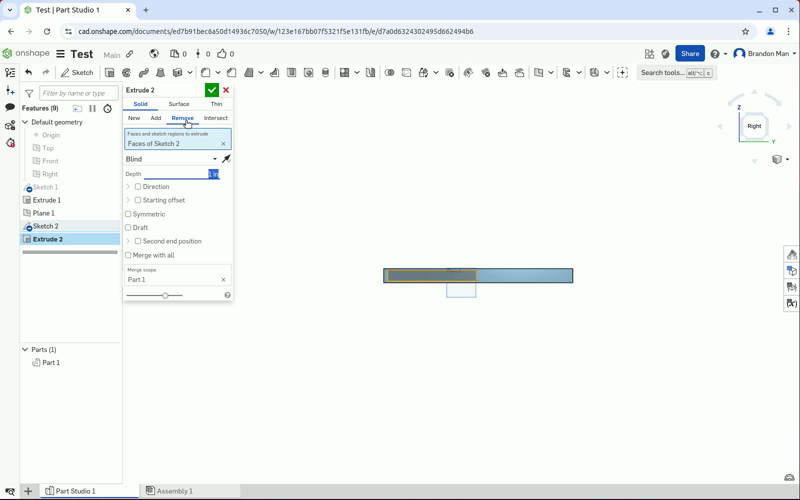
text(0.963)
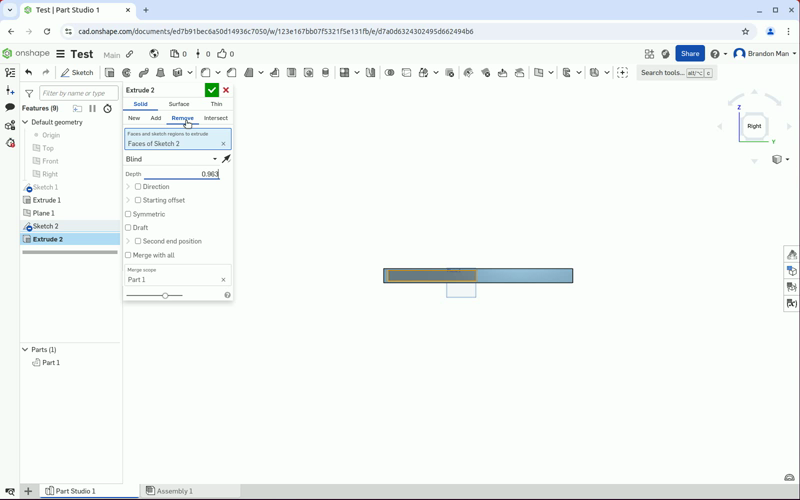
key(tab, 6)
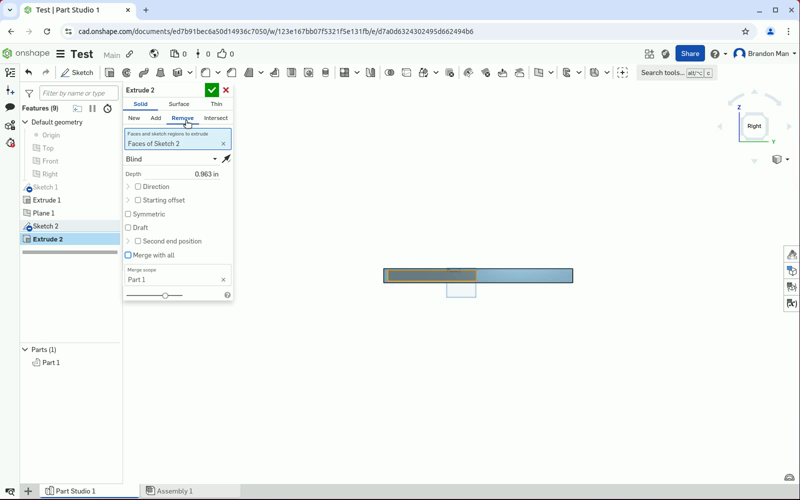
key(space)
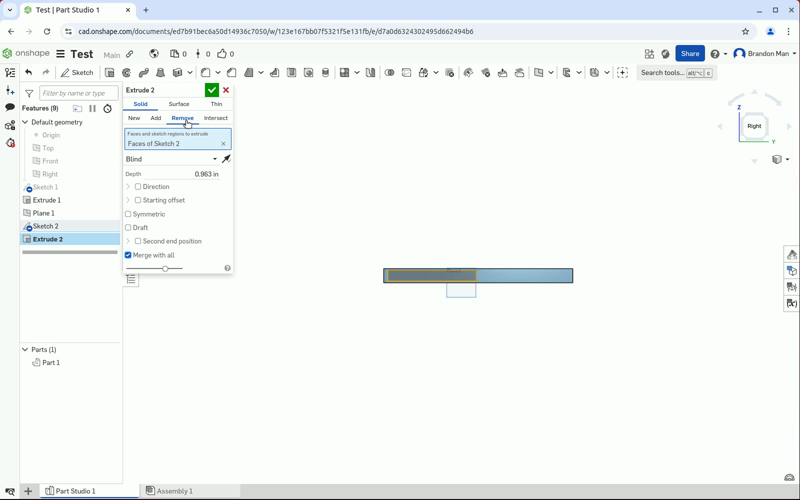
key(enter)
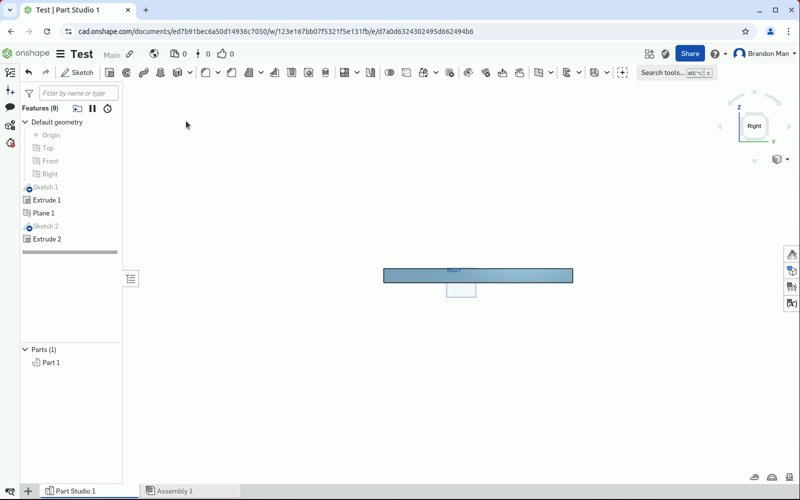
key(shift+h)
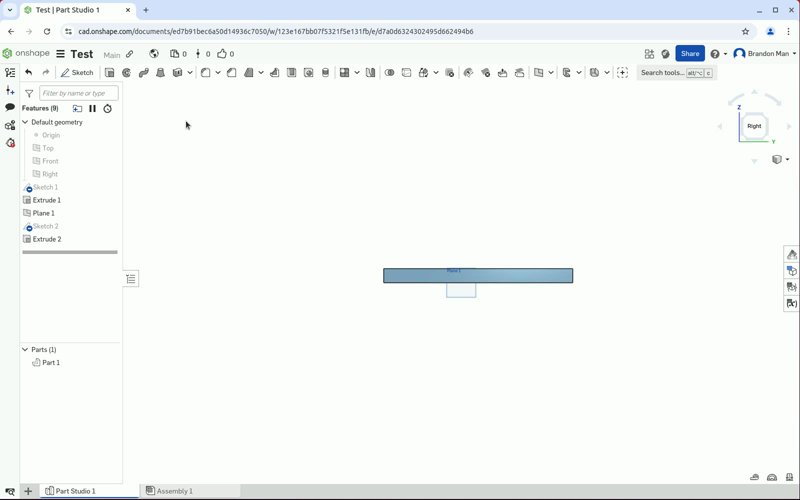
key(shift+h)
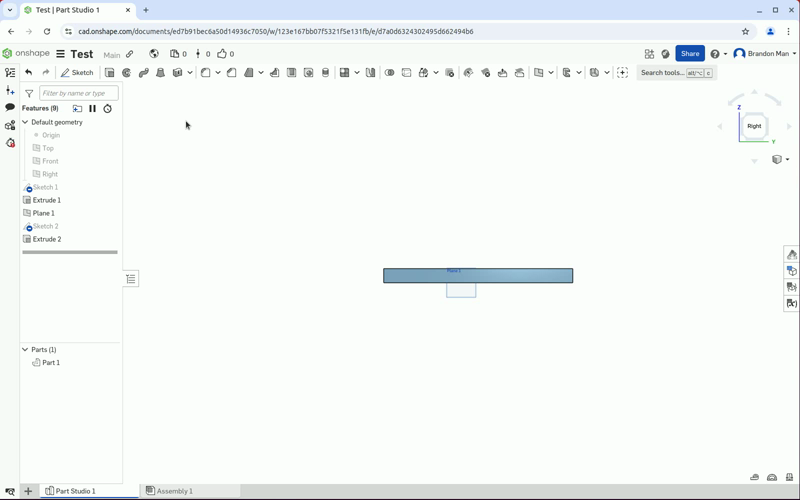
mouse_move(73, 189)
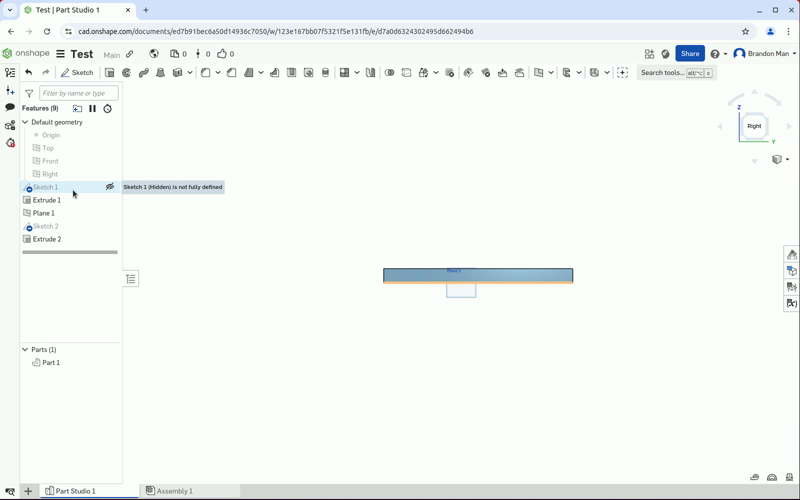
click(73, 189)
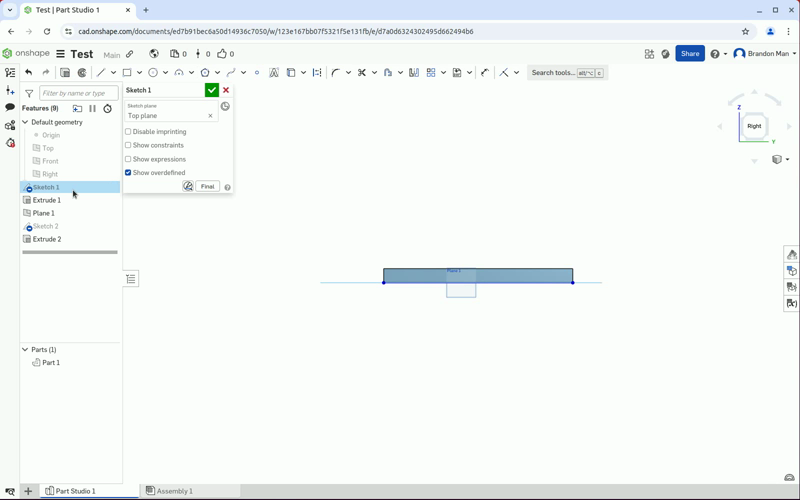
mouse_move(229, 92)
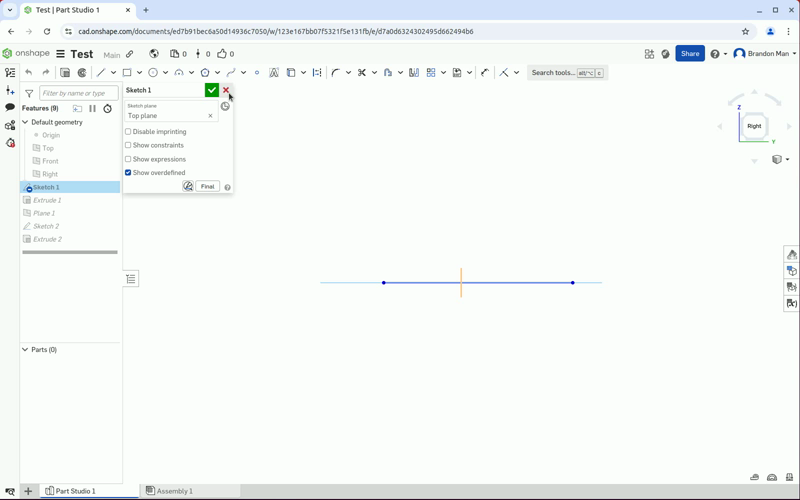
click(229, 92)
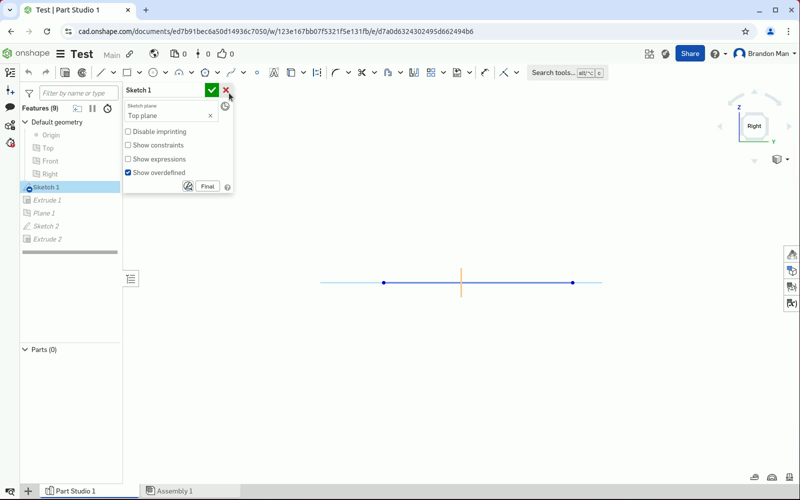
key(shift+s)
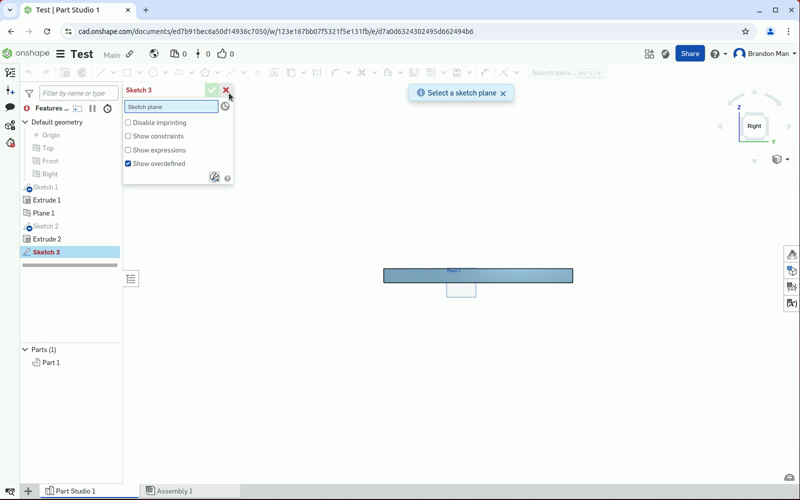
mouse_move(73, 215)
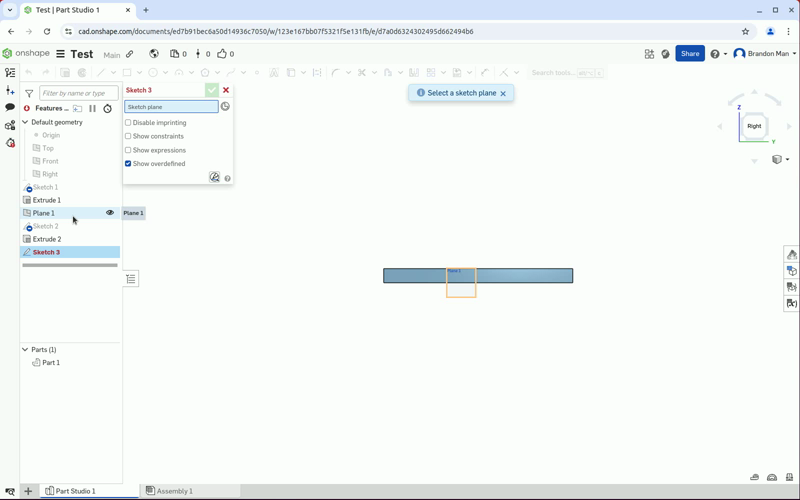
click(73, 215)
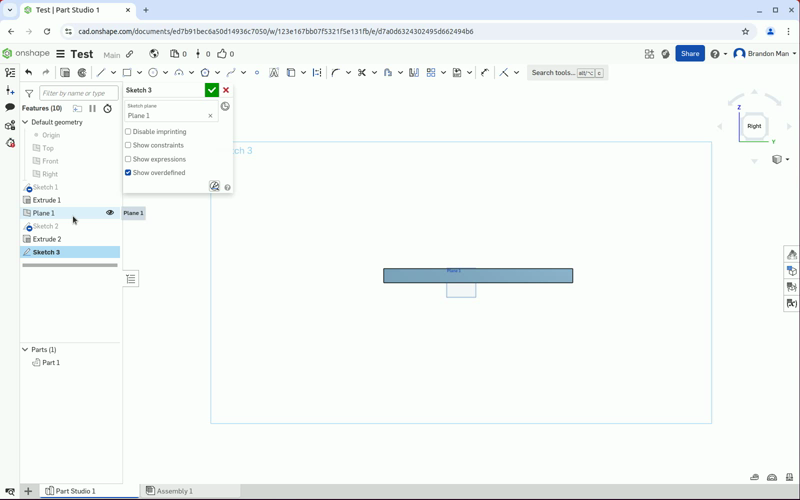
mouse_move(73, 352)
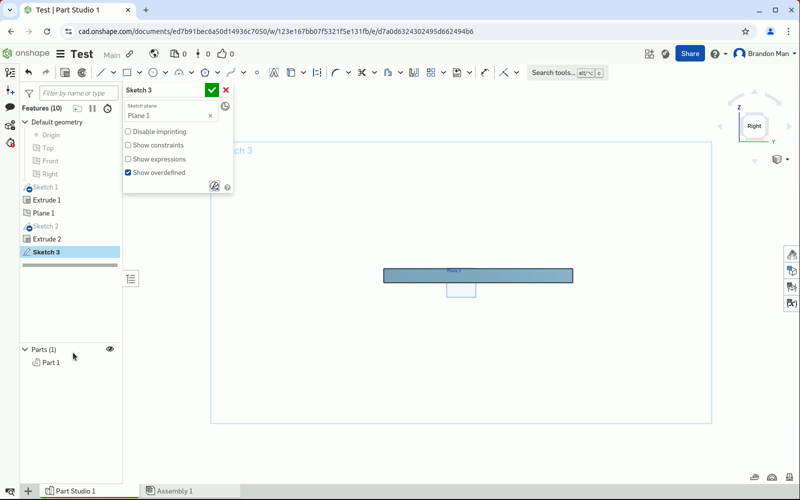
key(y)
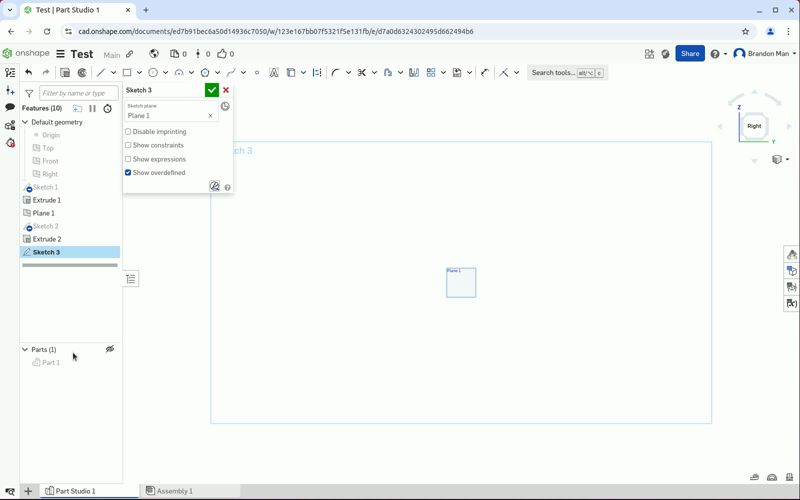
key(l)
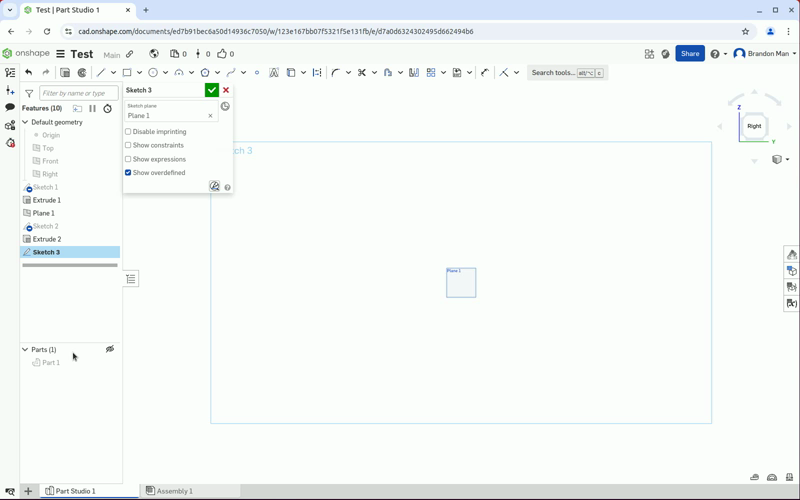
key_down(shift)
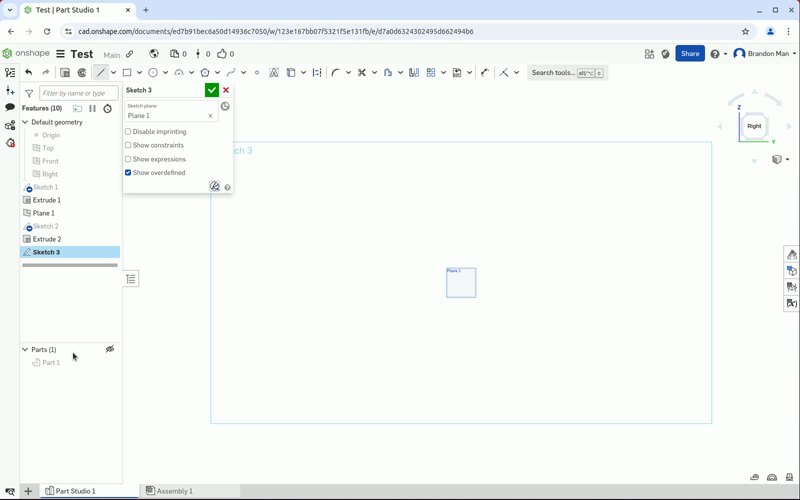
mouse_move(480, 280)
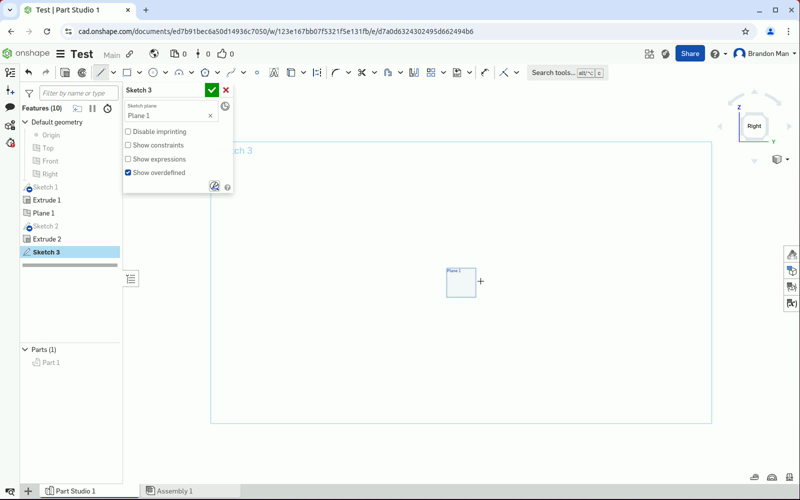
click(480, 280)
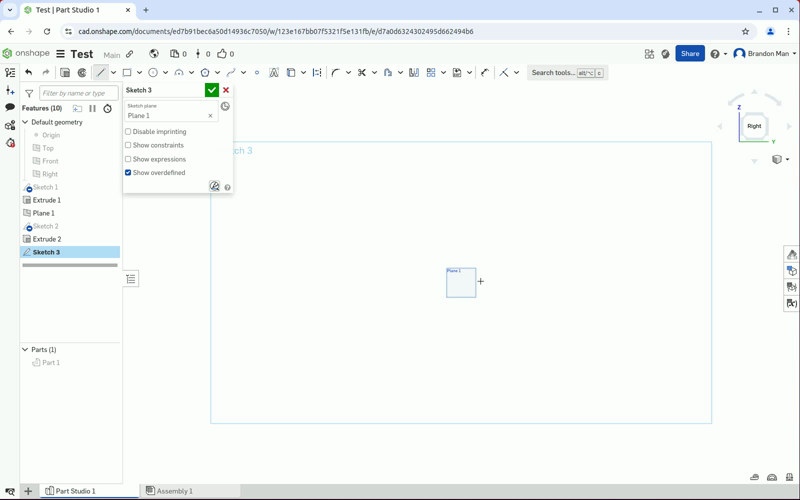
key_up(shift)
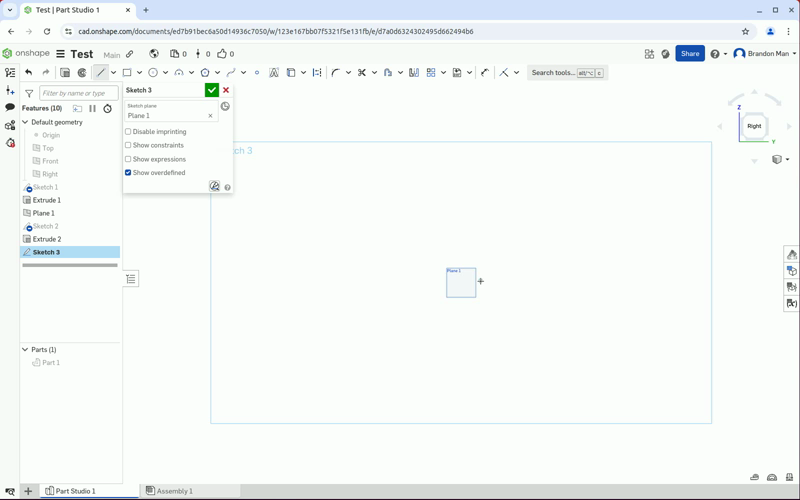
key_down(shift)
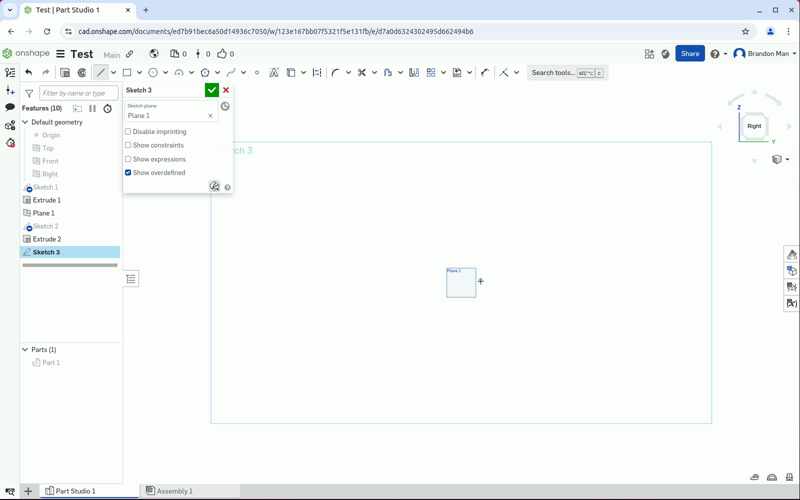
mouse_move(568, 280)
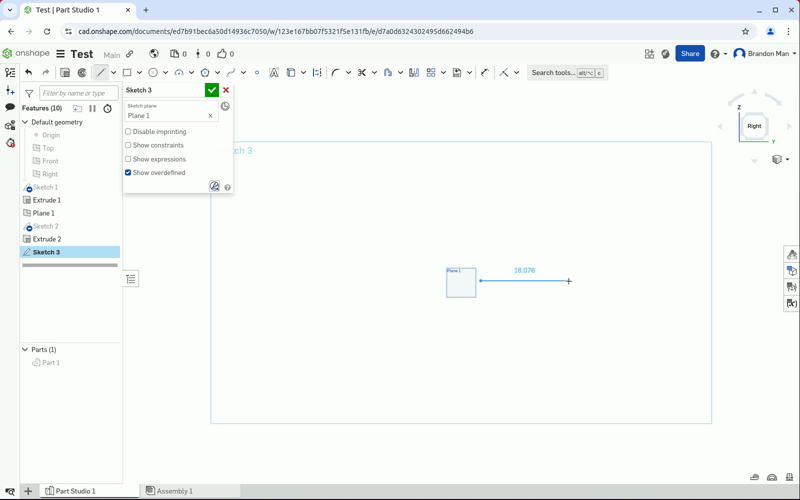
click(568, 280)
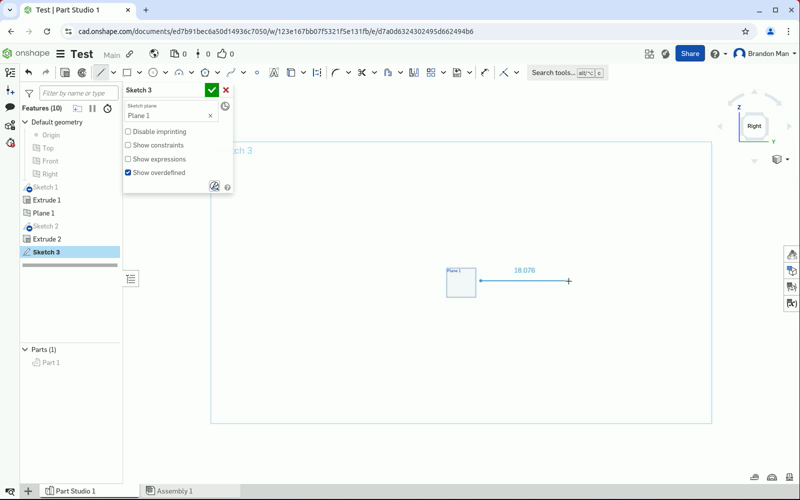
key_up(shift)
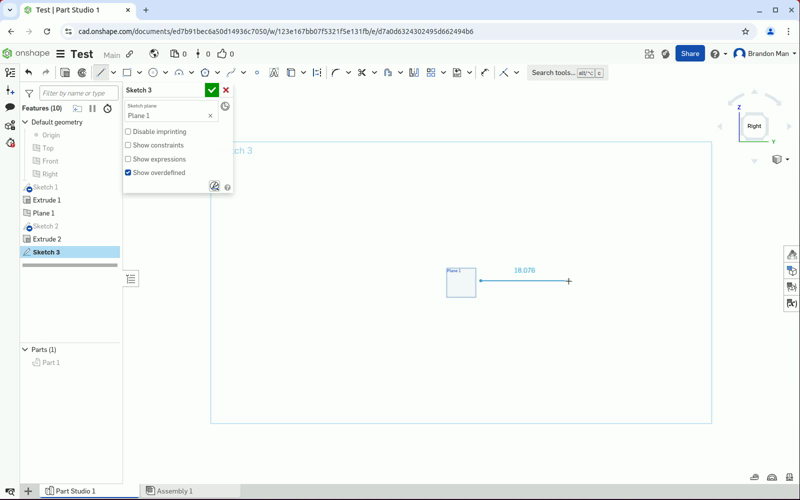
key_down(shift)
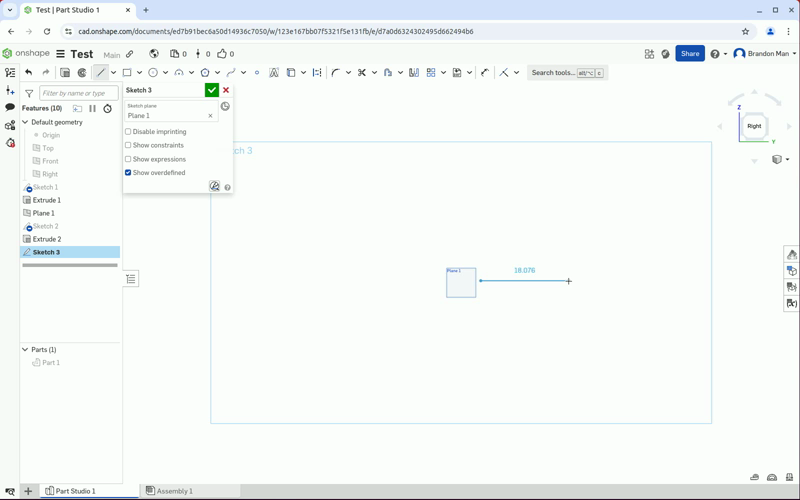
mouse_move(589, 280)
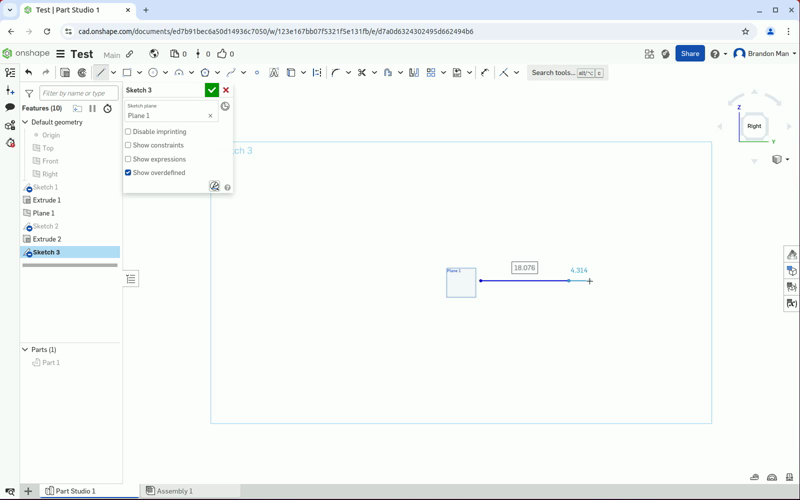
mouse_move(568, 270)
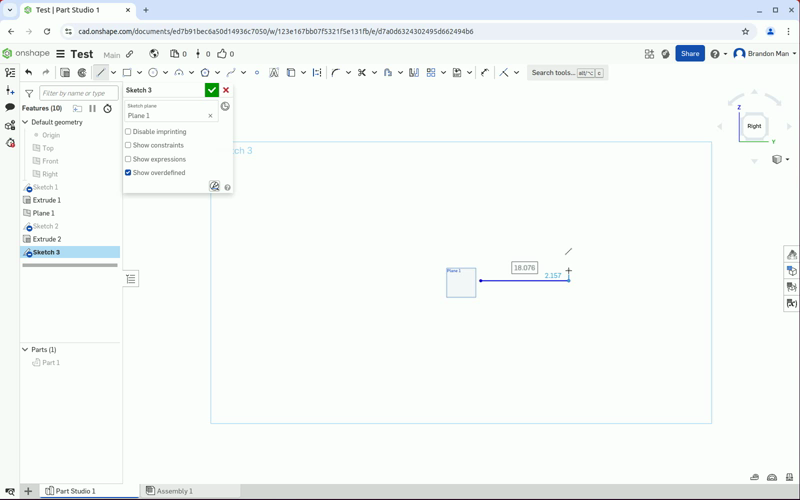
click(568, 270)
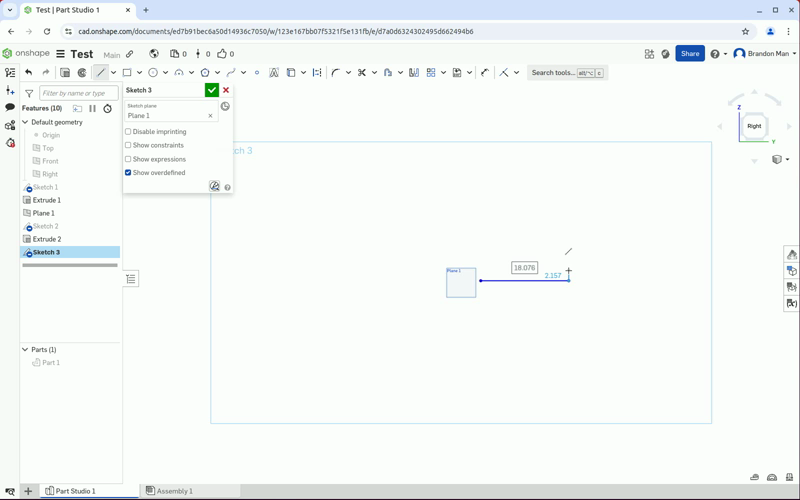
key_up(shift)
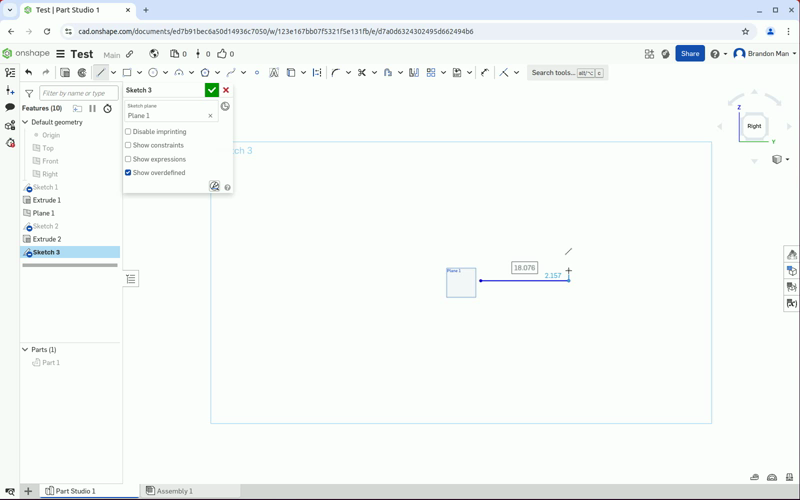
key_down(shift)
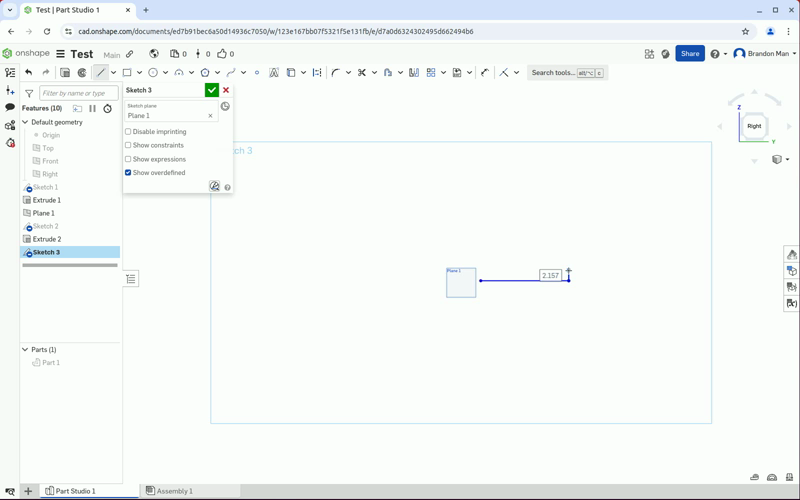
mouse_move(480, 270)
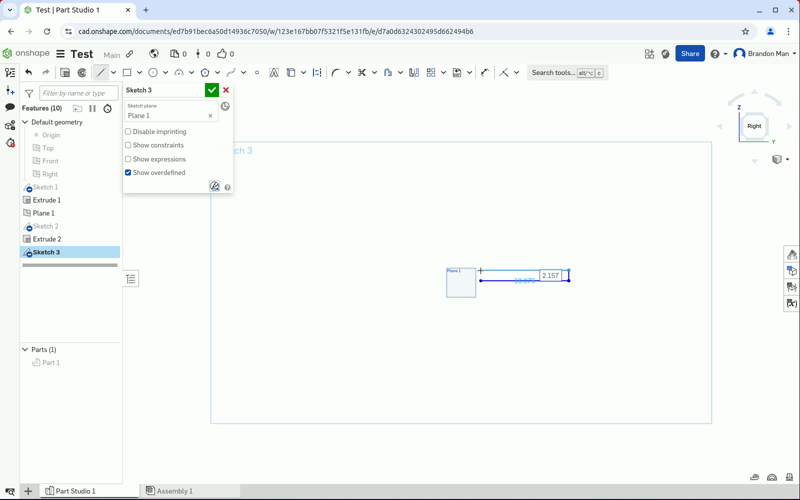
click(480, 270)
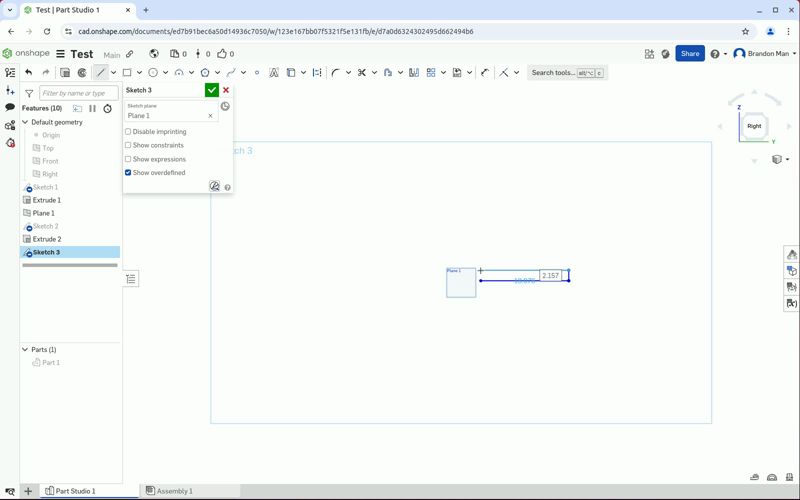
key_up(shift)
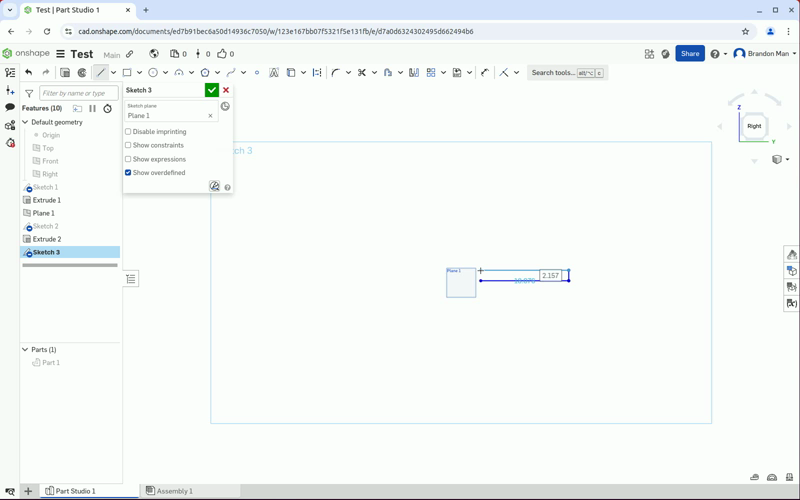
mouse_move(510, 270)
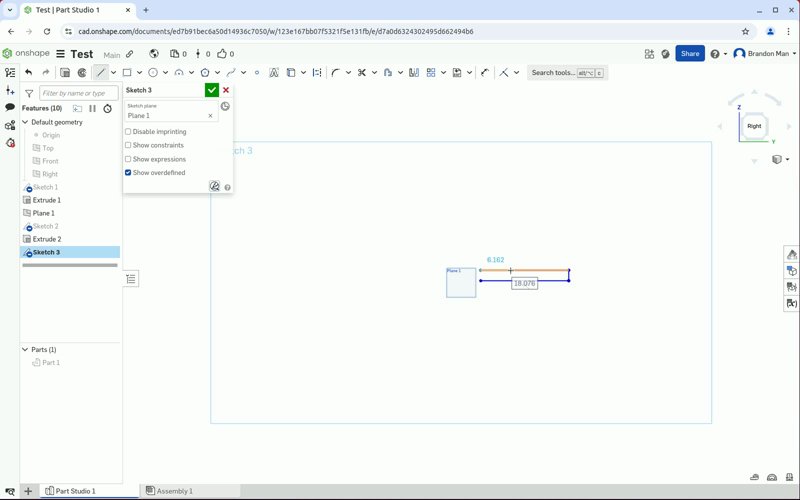
key_down(shift)
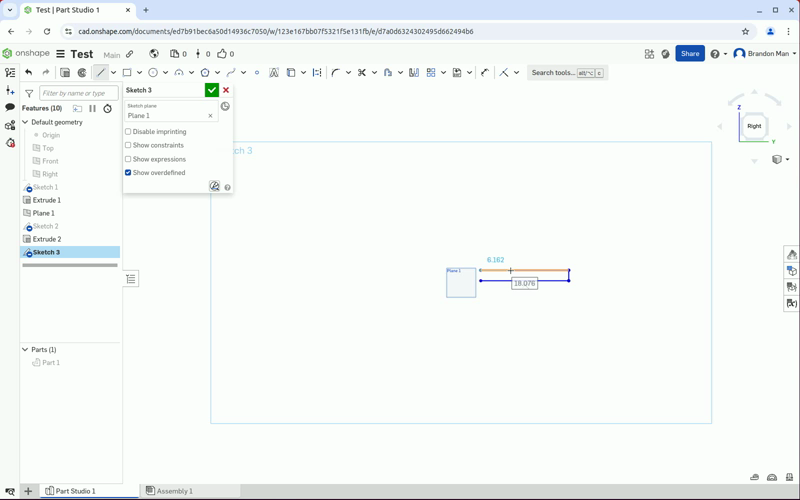
mouse_move(480, 280)
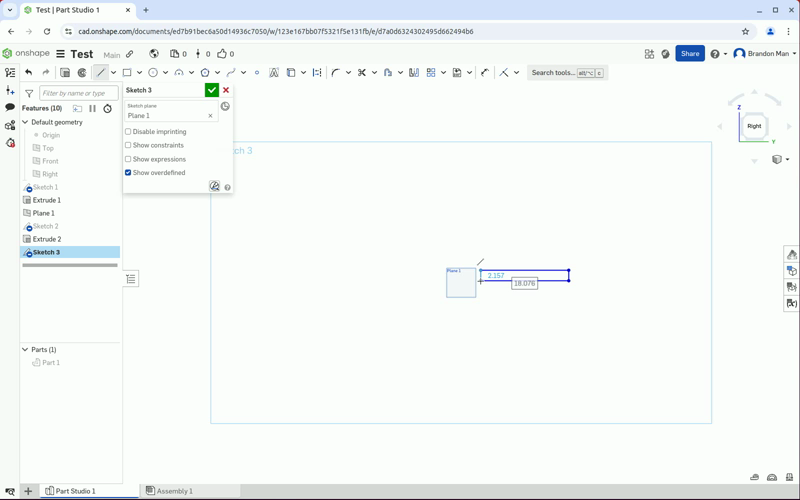
key_up(shift)
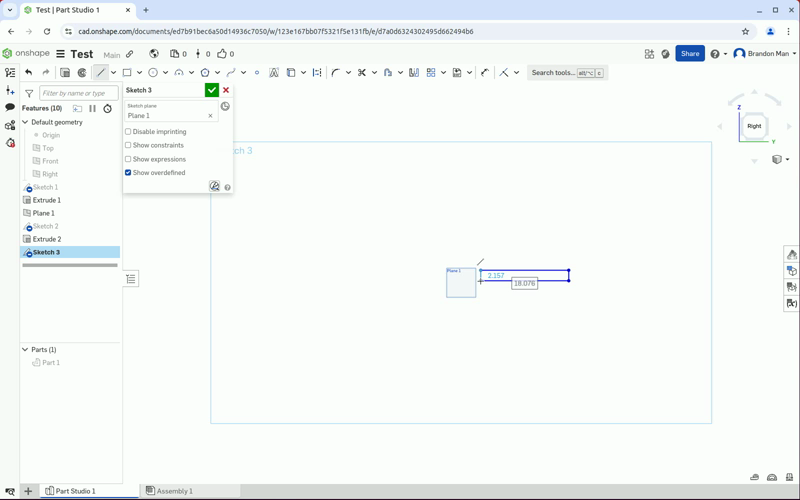
click(480, 280)
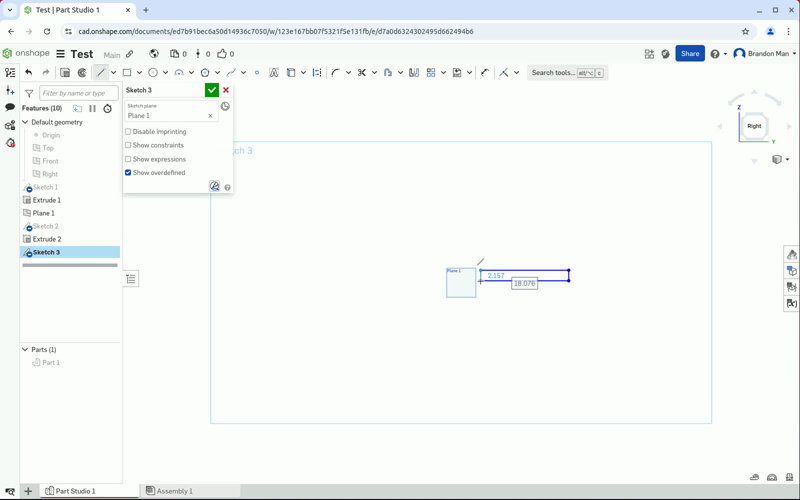
key(esc)
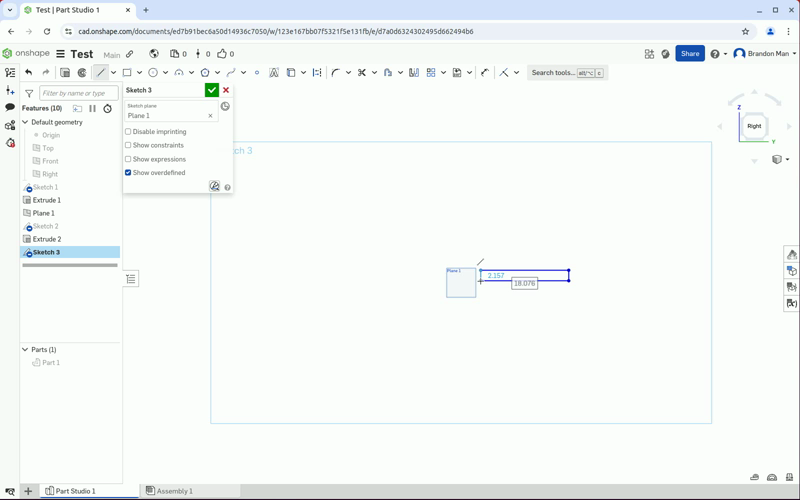
mouse_move(514, 271)
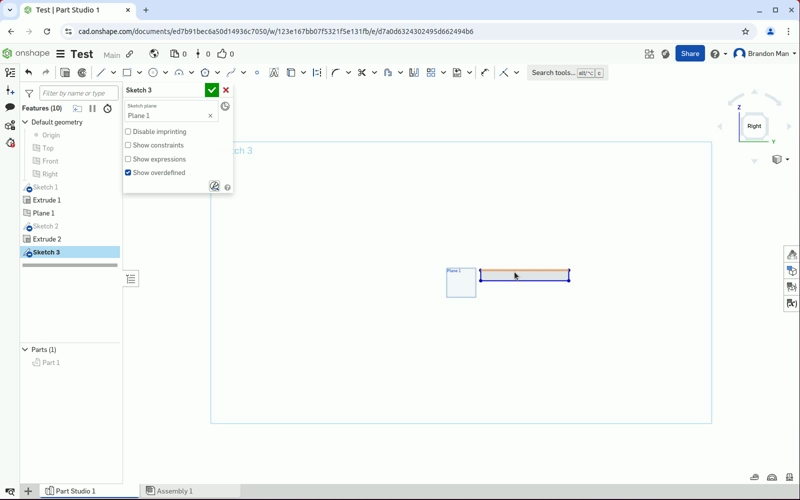
scroll(6)
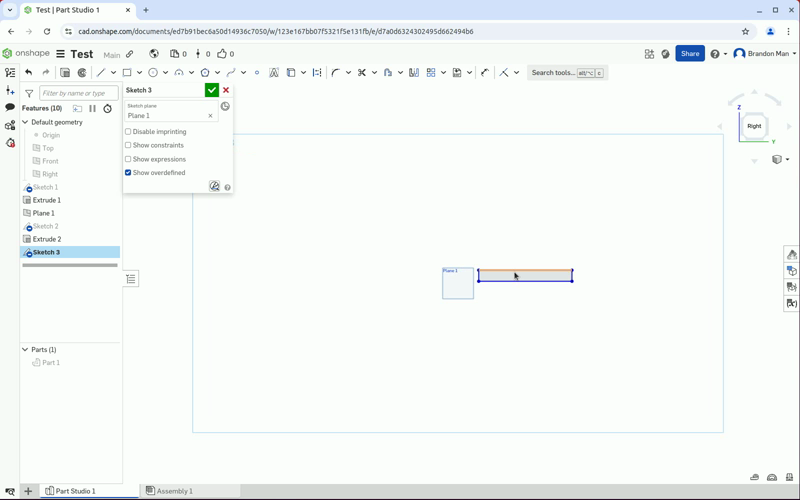
scroll(6)
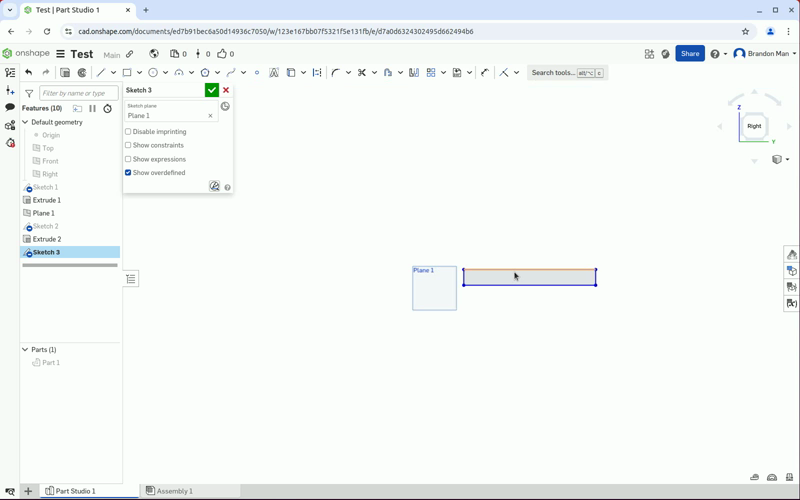
scroll(6)
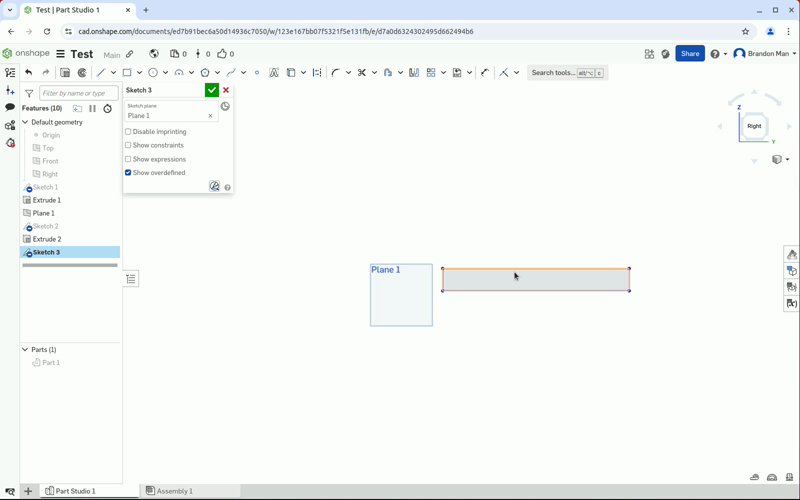
scroll(6)
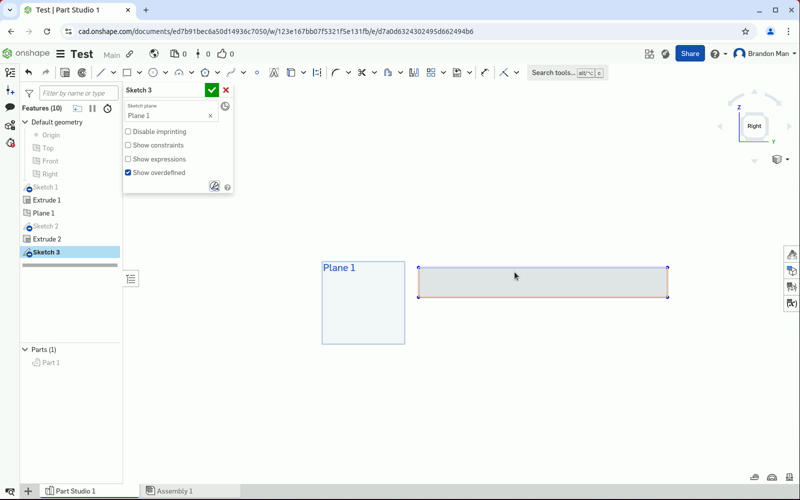
scroll(6)
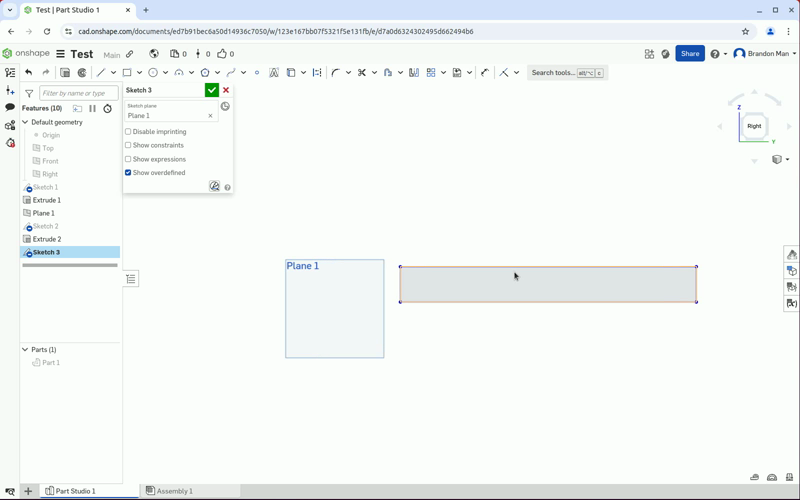
scroll(6)
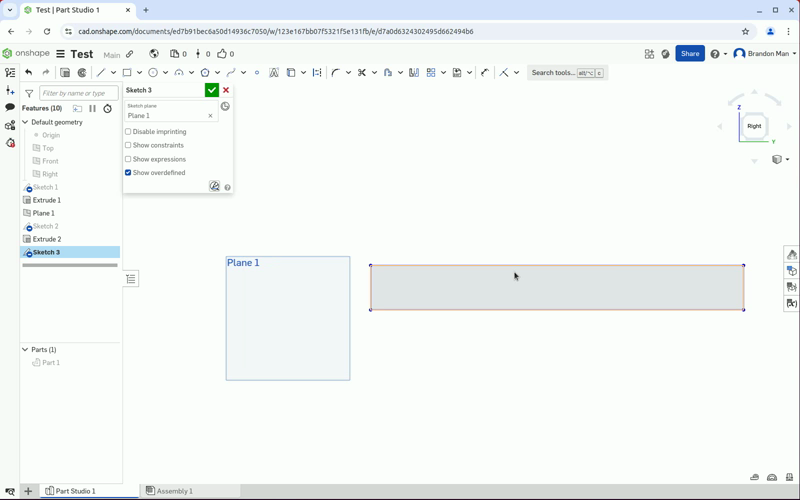
scroll(6)
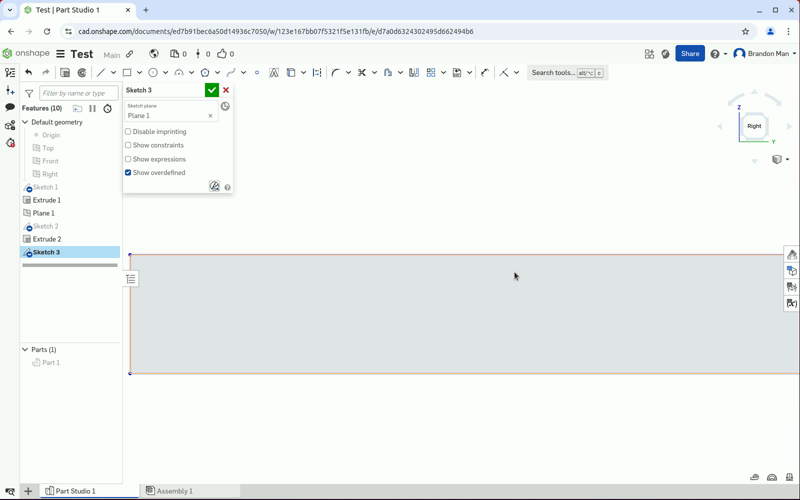
click(514, 271)
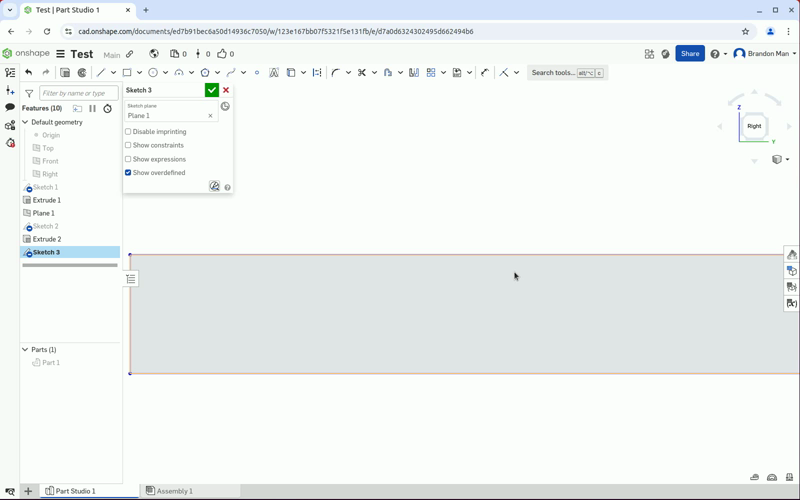
scroll(-6)
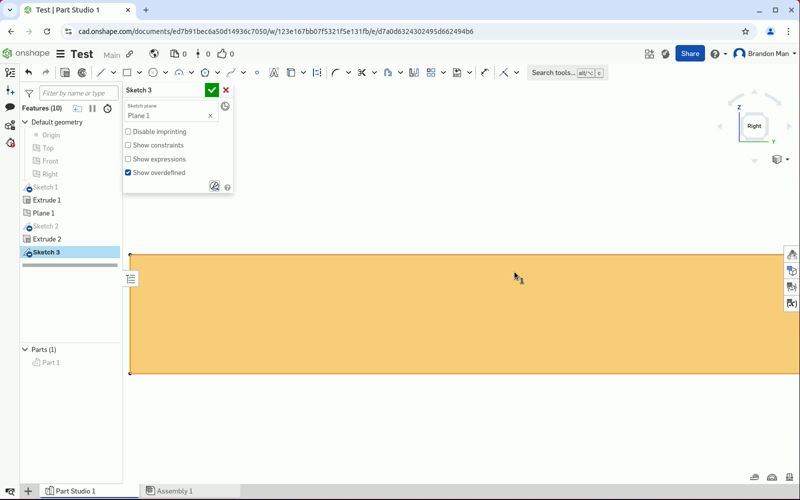
scroll(-6)
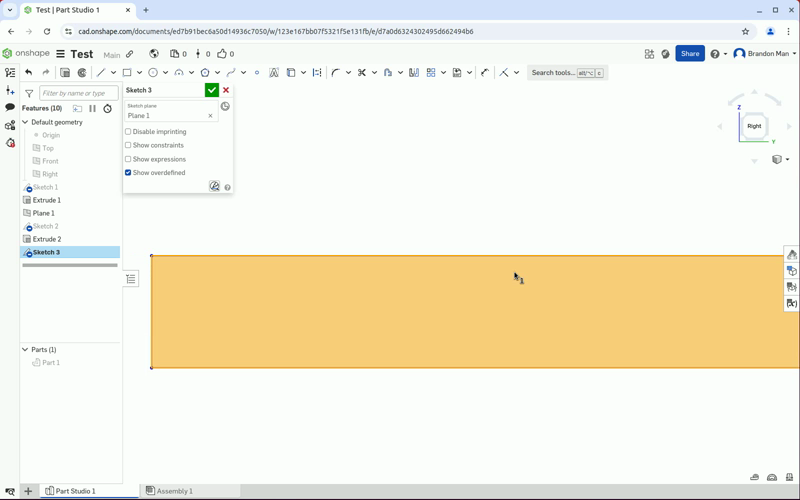
scroll(-6)
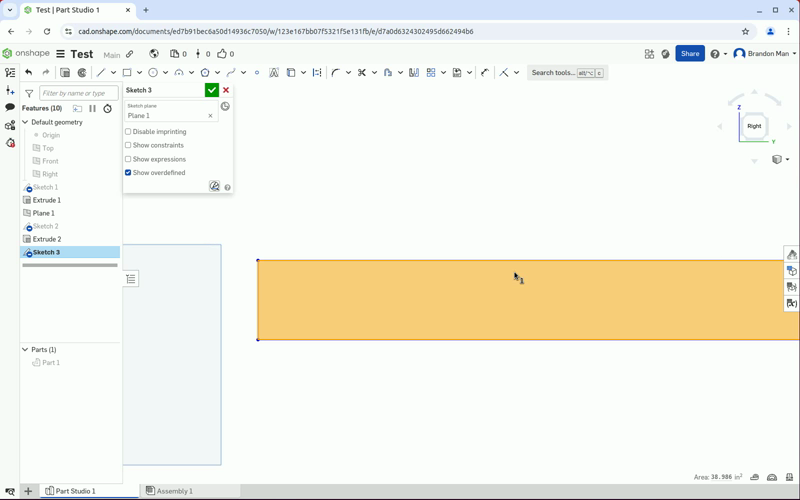
scroll(-6)
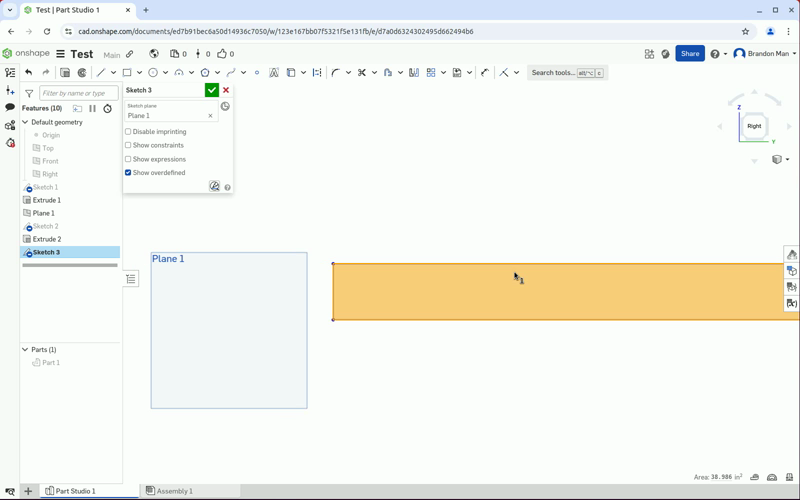
scroll(-6)
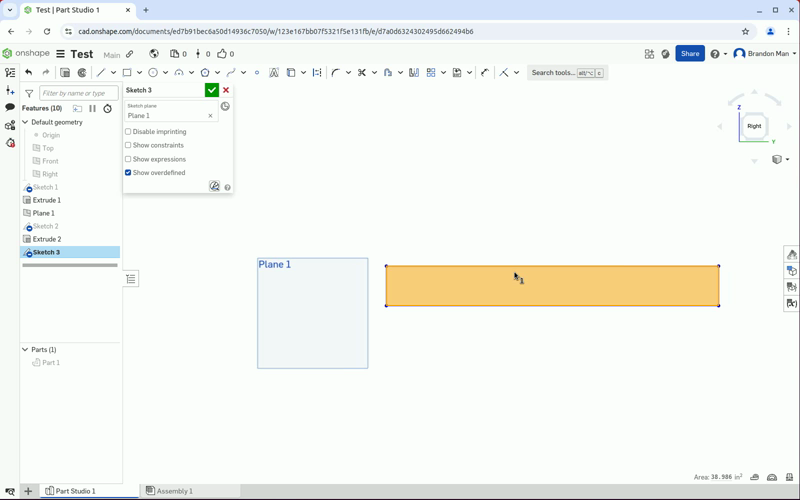
scroll(-6)
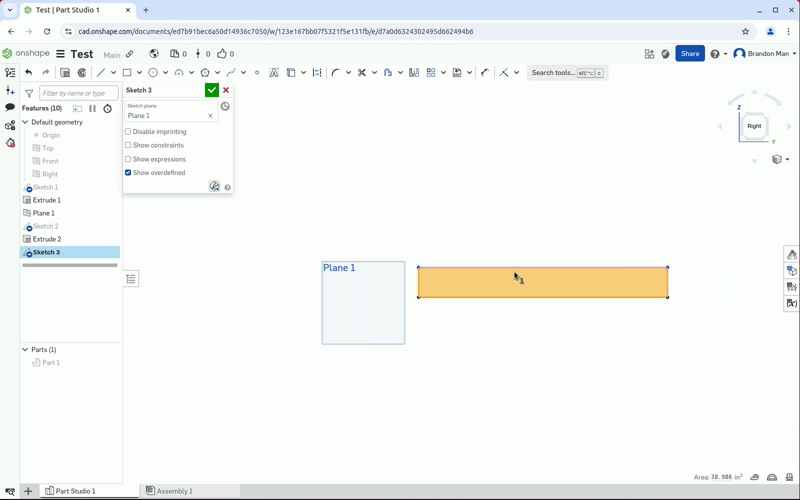
scroll(-6)
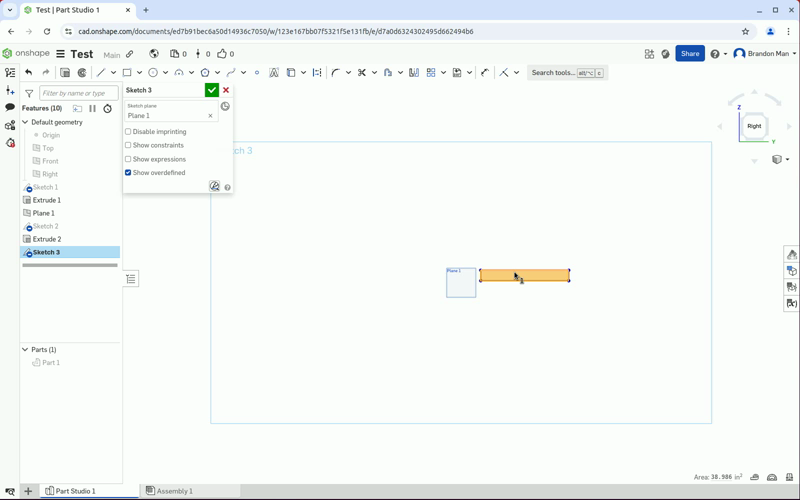
mouse_move(73, 352)
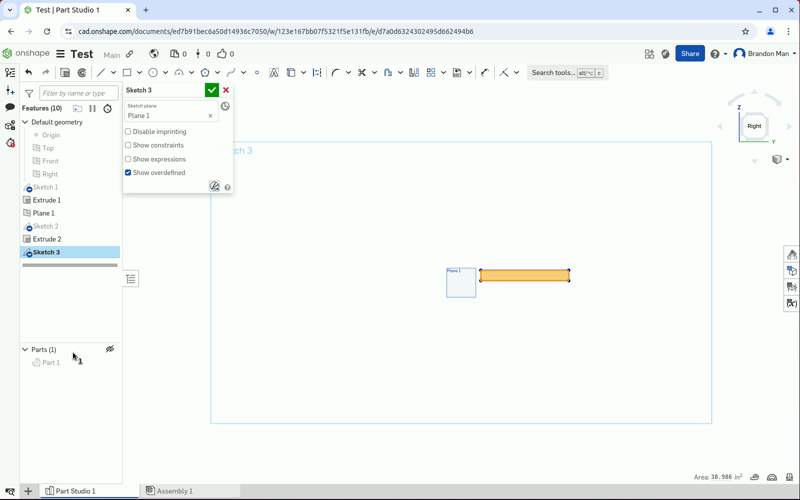
key(shift+y)
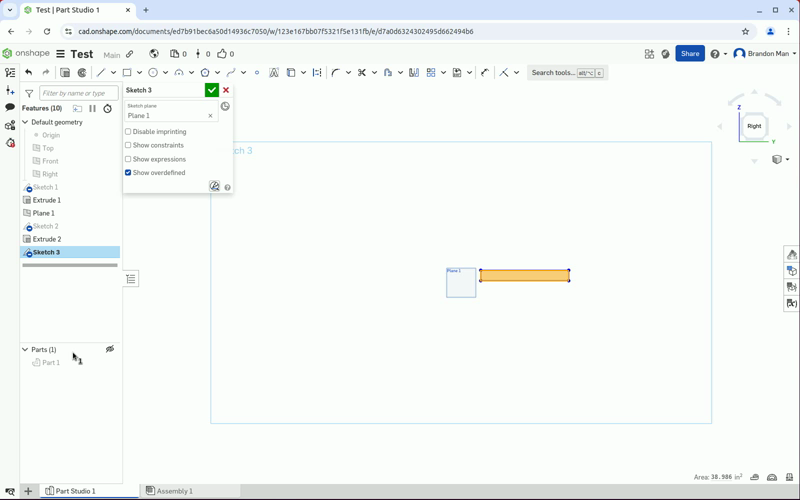
key(shift+e)
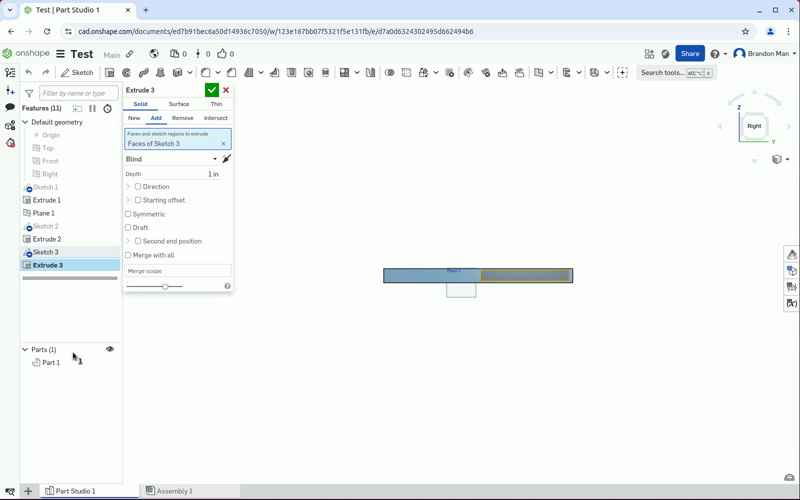
mouse_move(143, 106)
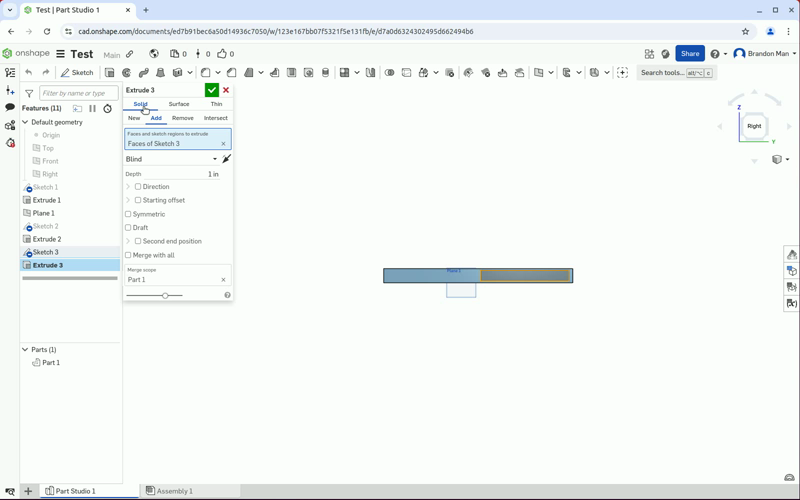
click(143, 106)
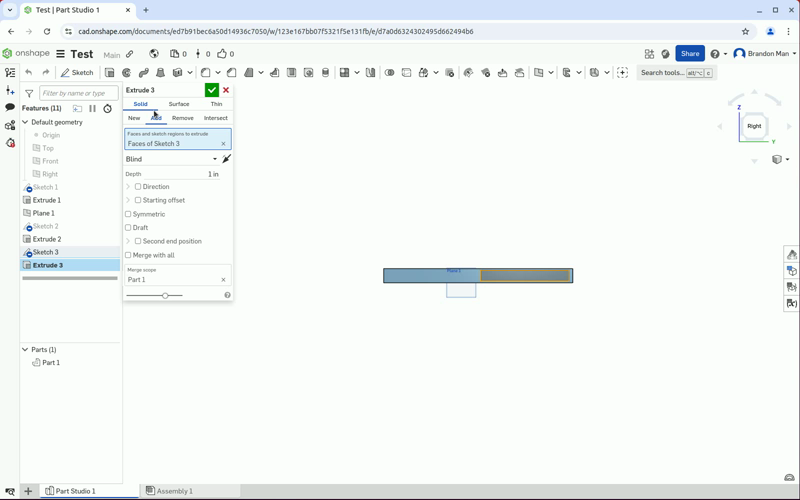
mouse_move(186, 120)
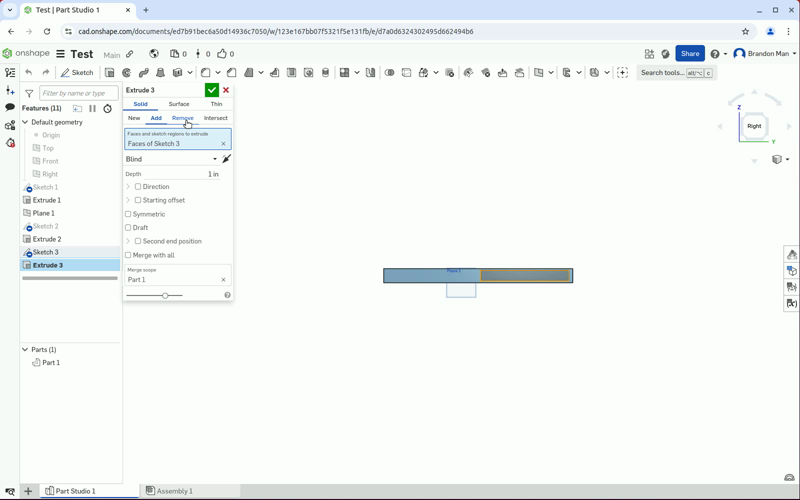
click(186, 120)
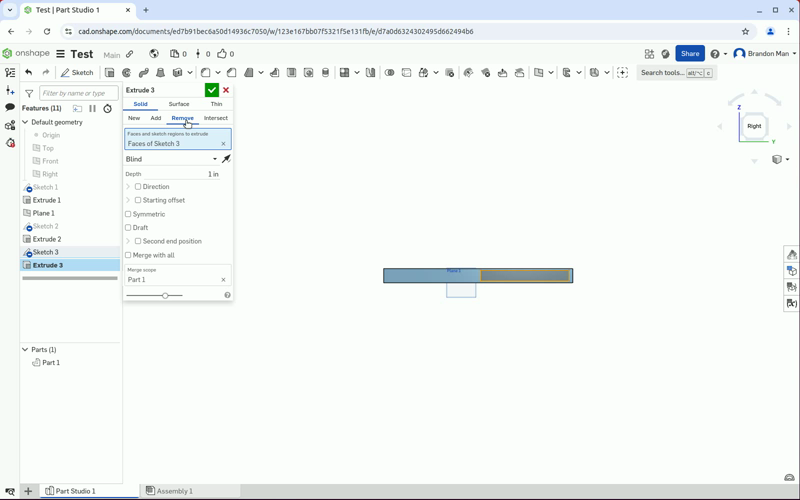
key(tab, 4)
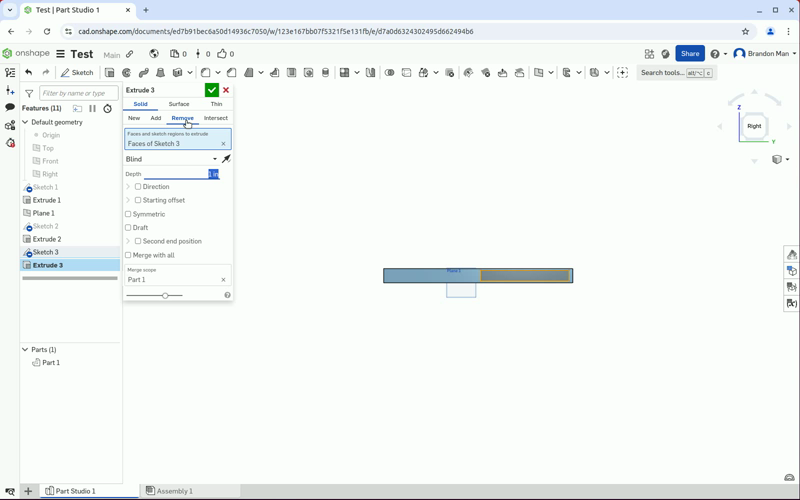
text(0.963)
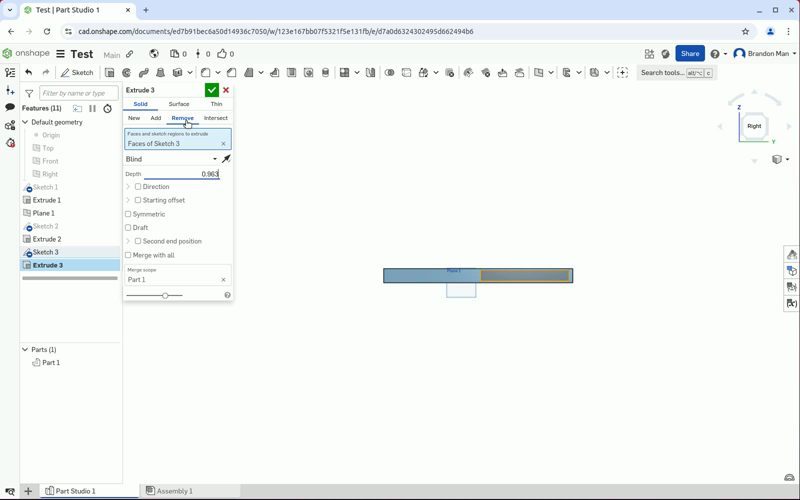
key(tab, 6)
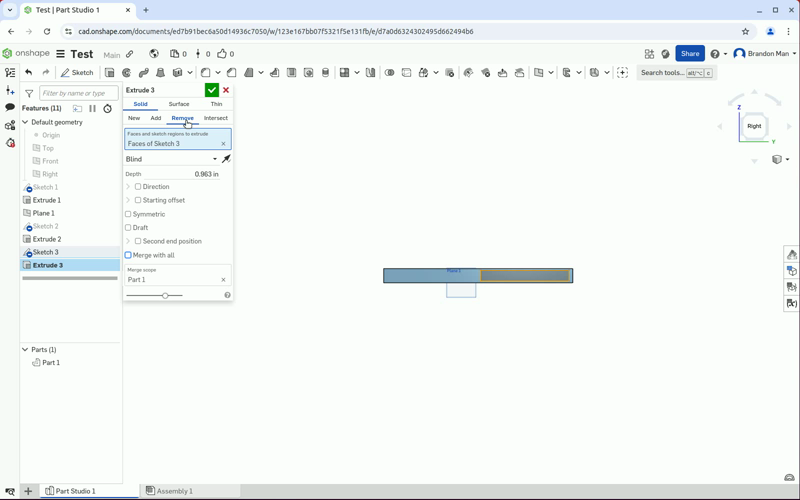
key(space)
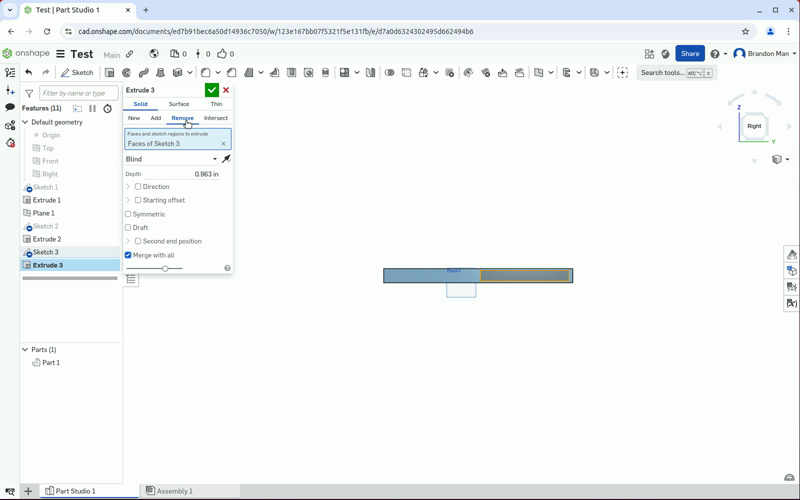
key(enter)
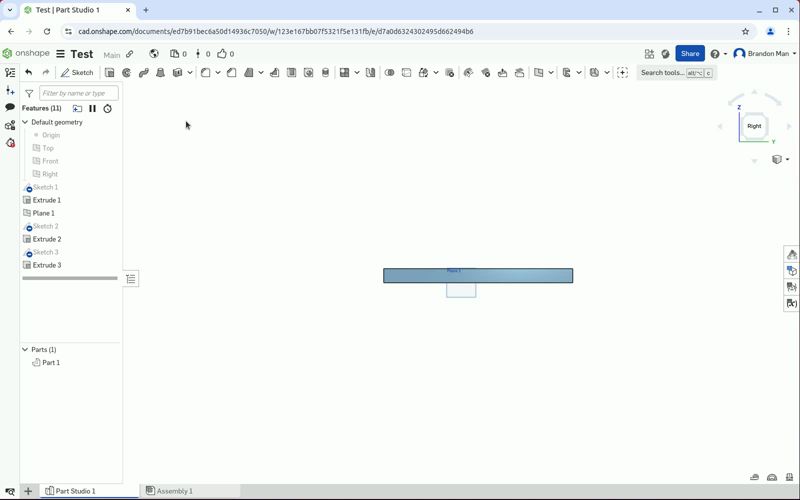
key(shift+h)
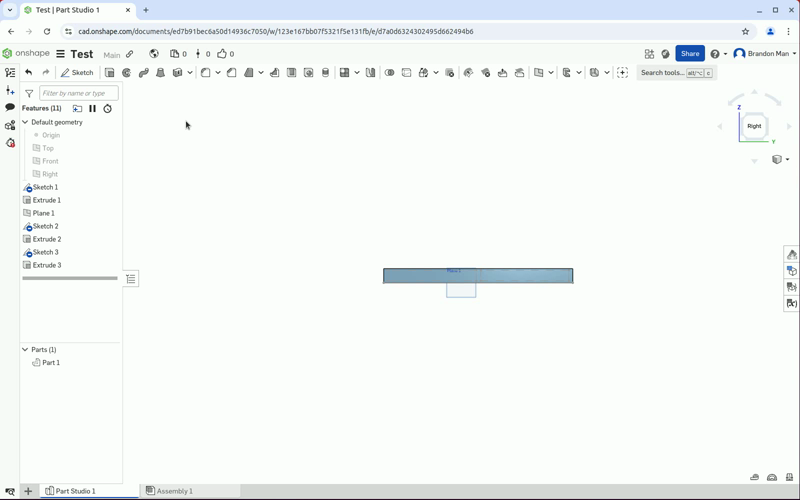
key(shift+h)
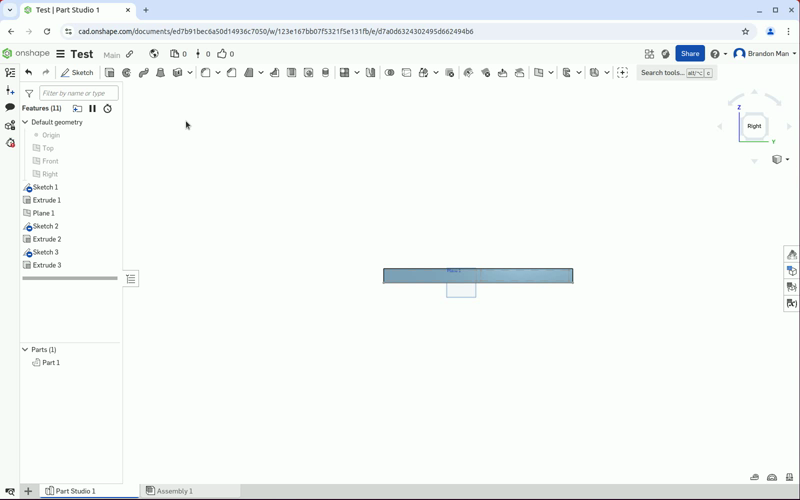
key(shift+7)
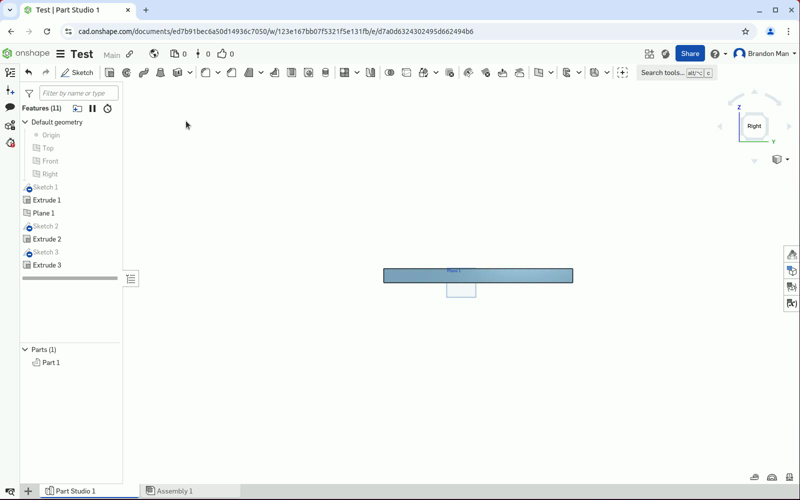
key(right, 2)
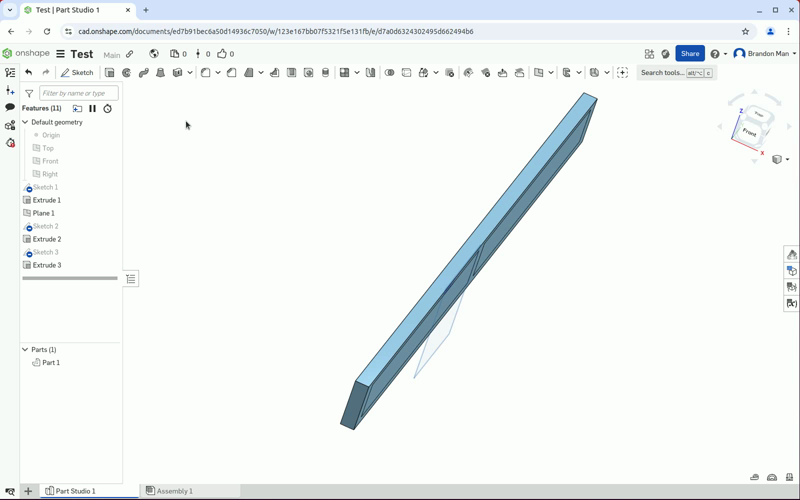
key(down, 2)
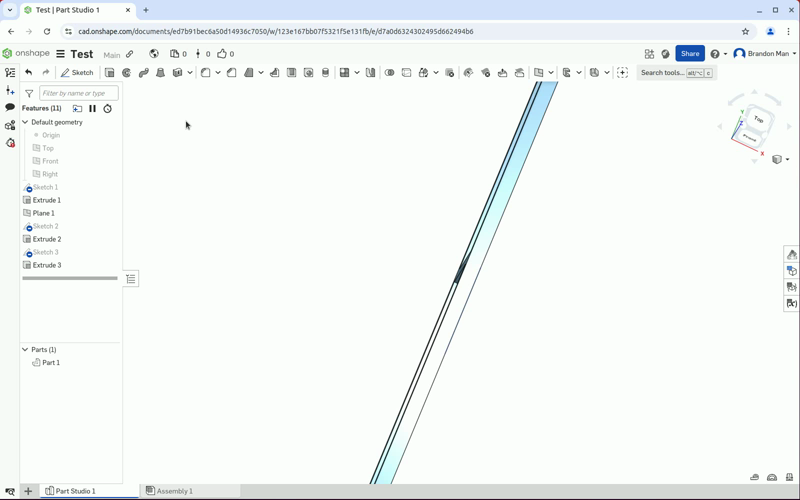
key(up, 2)
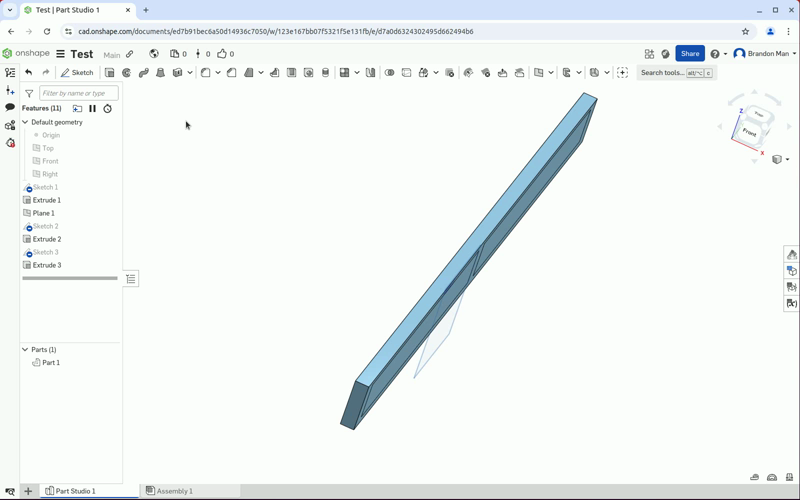
key(left, 2)
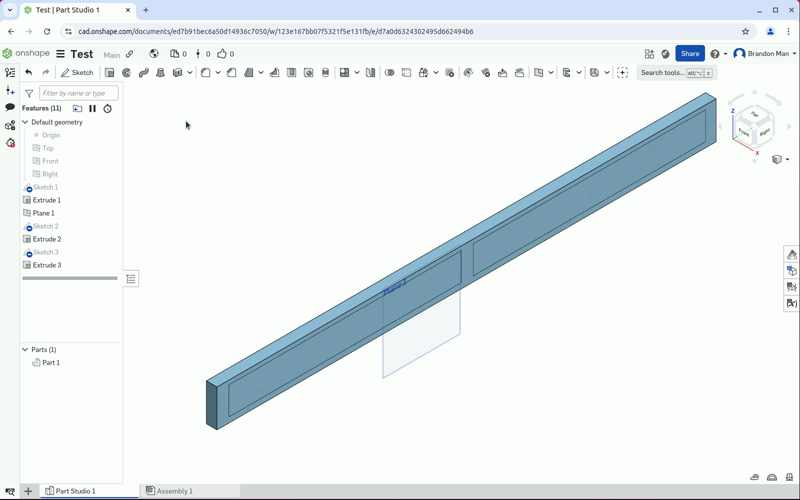
mouse_move(73, 189)
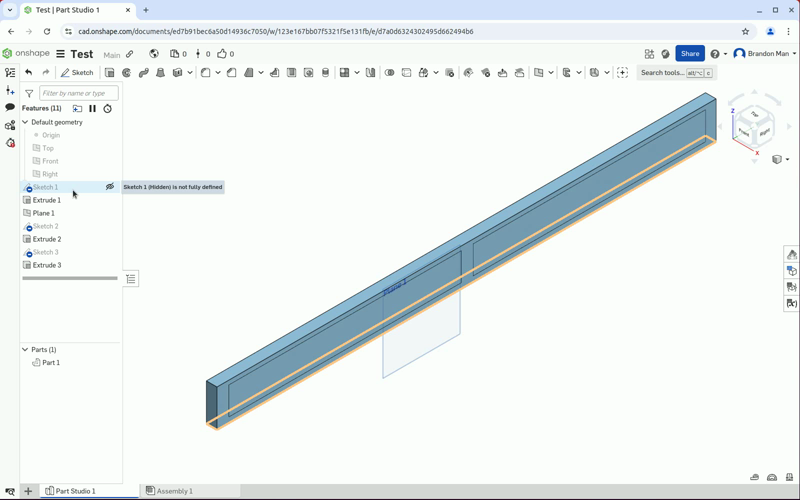
click(73, 189)